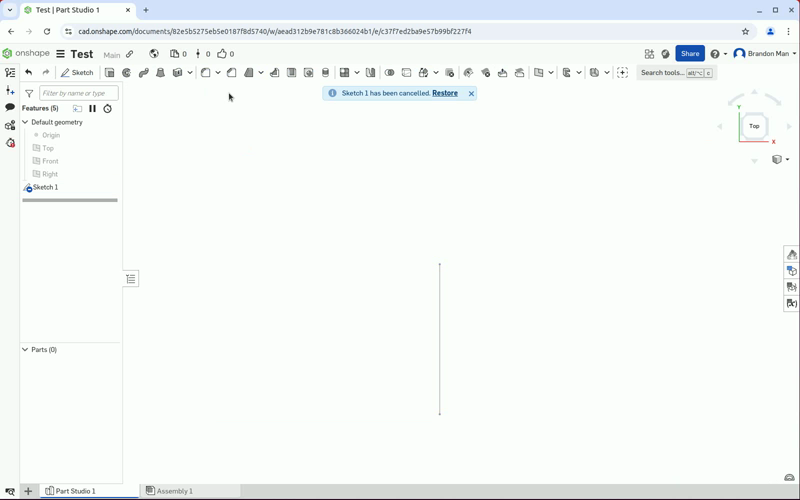
key(shift+h)
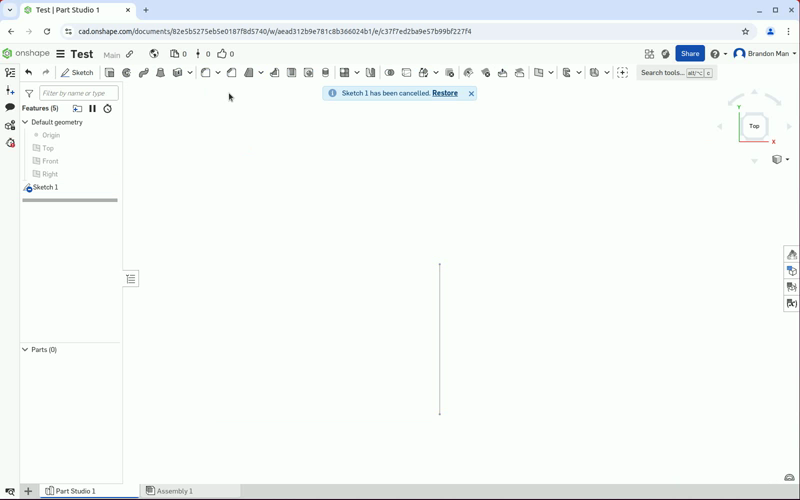
key(shift+s)
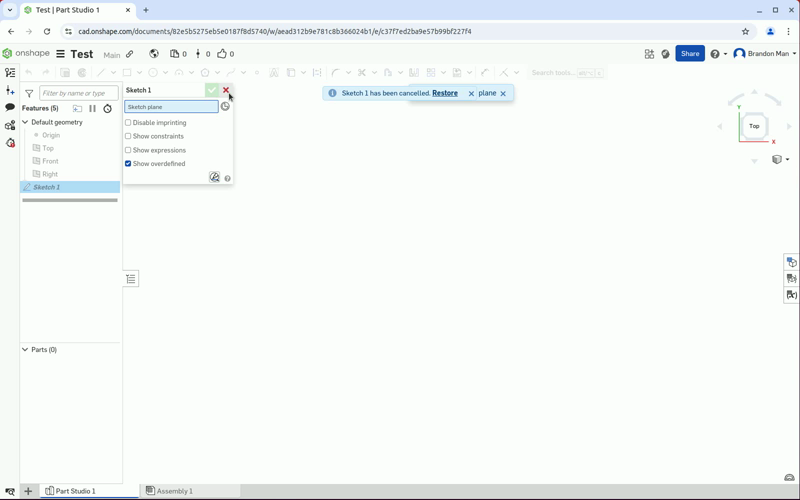
mouse_move(73, 150)
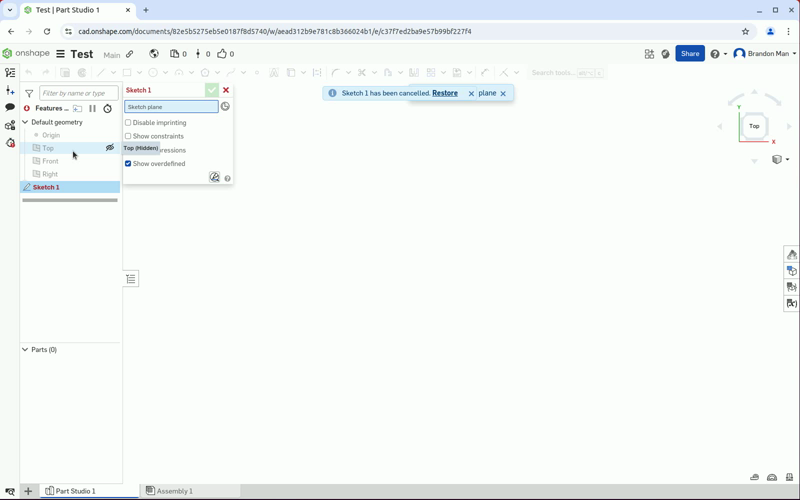
click(73, 150)
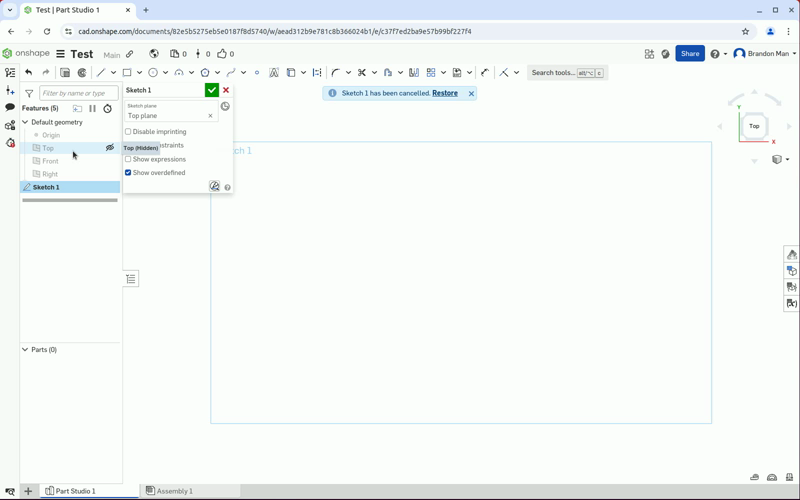
mouse_move(73, 352)
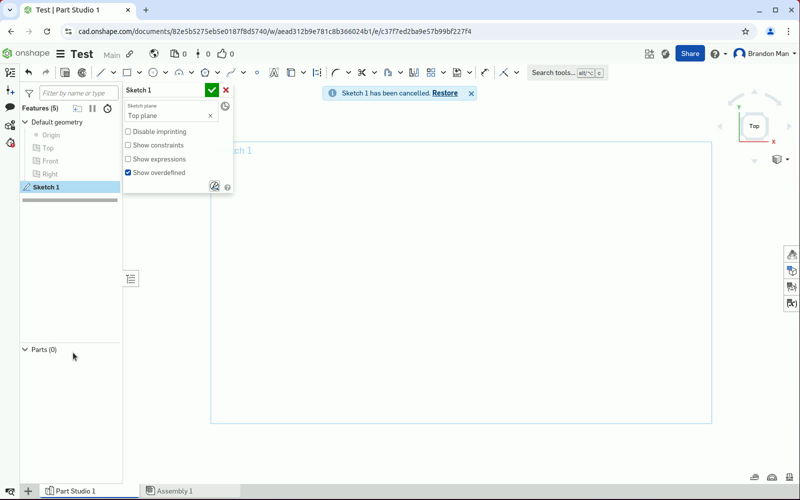
key(y)
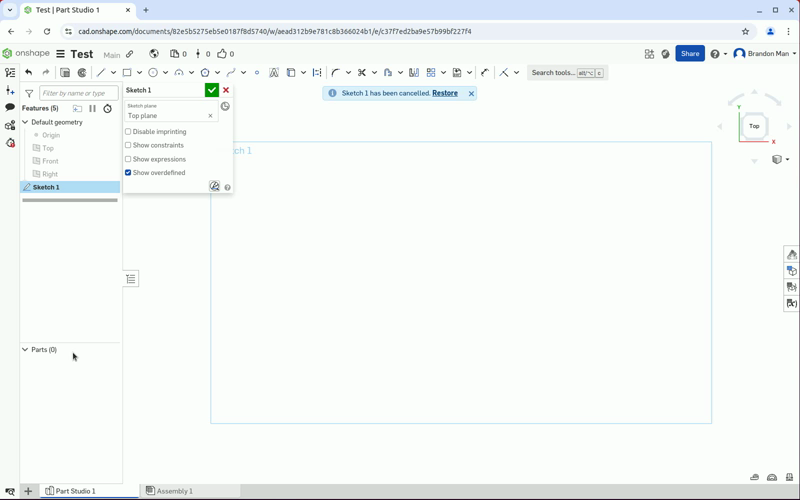
key(l)
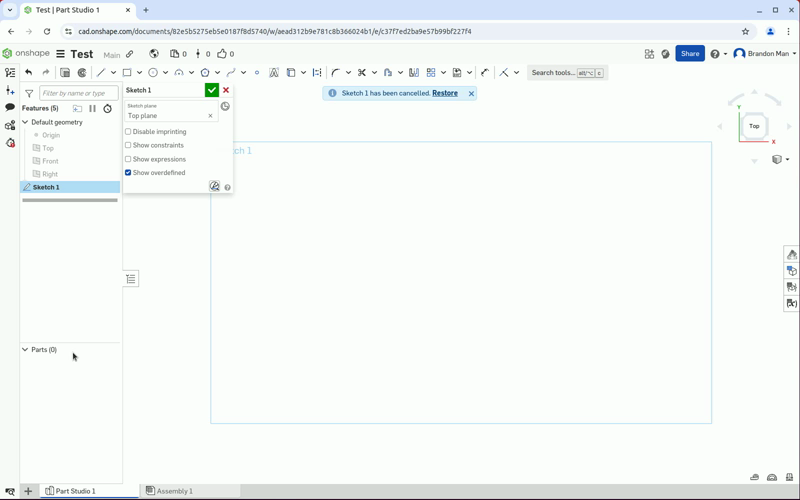
key_down(shift)
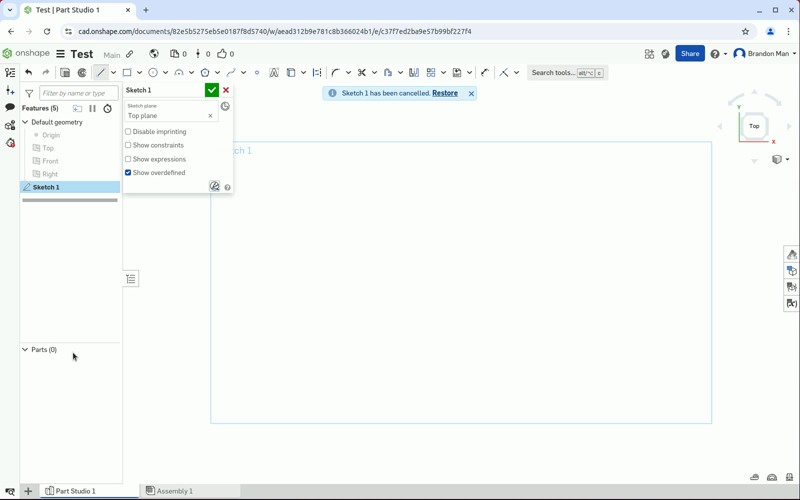
mouse_move(363, 332)
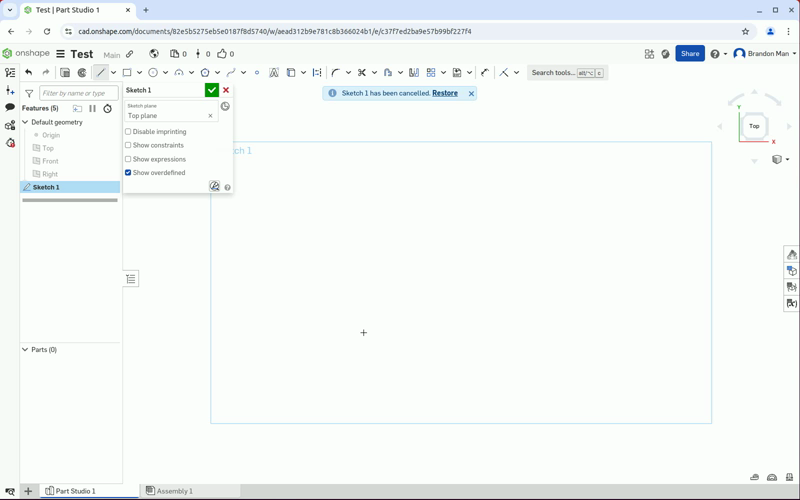
click(363, 332)
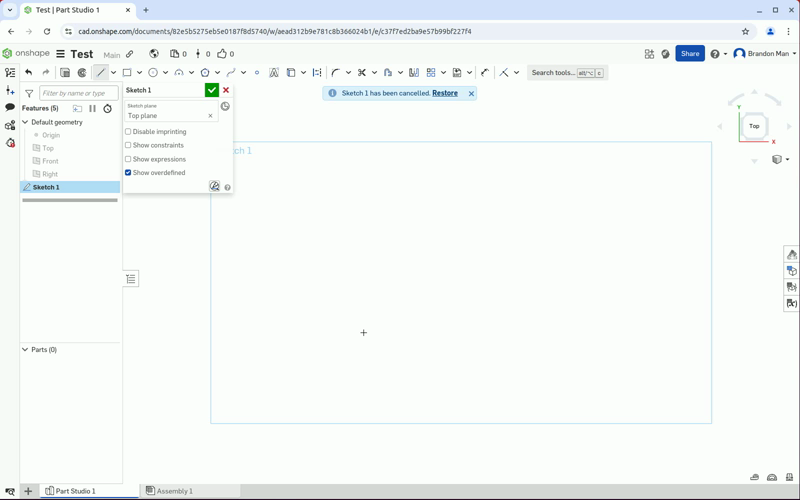
key_up(shift)
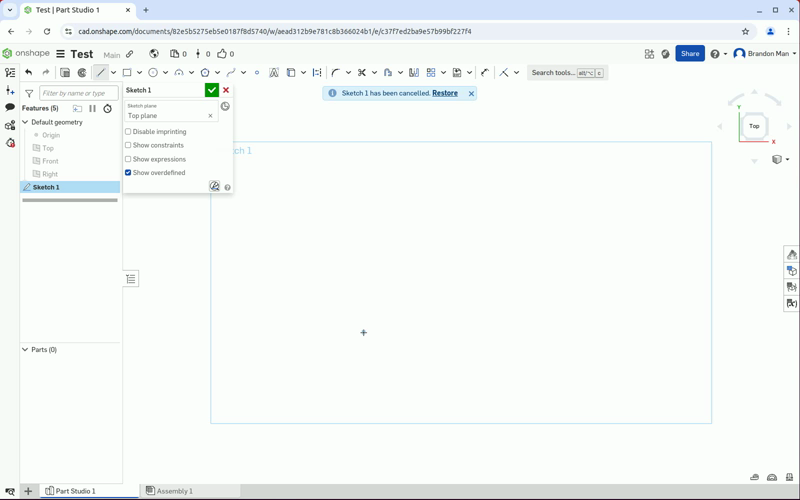
key_down(shift)
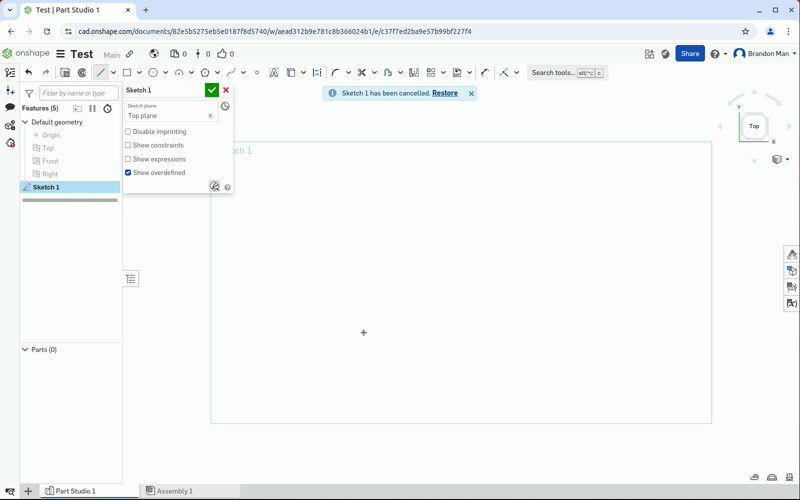
mouse_move(558, 332)
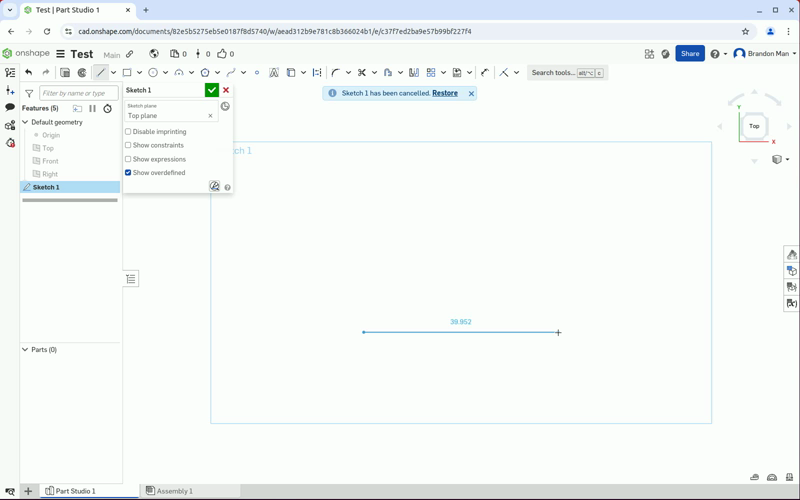
click(558, 332)
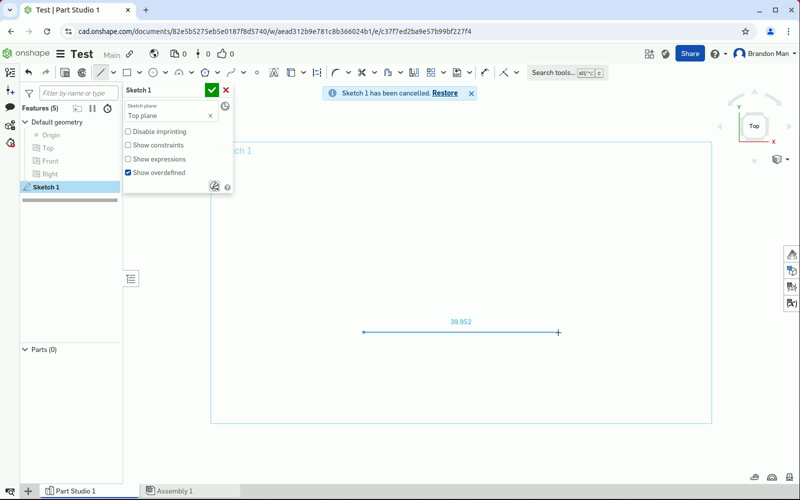
key_up(shift)
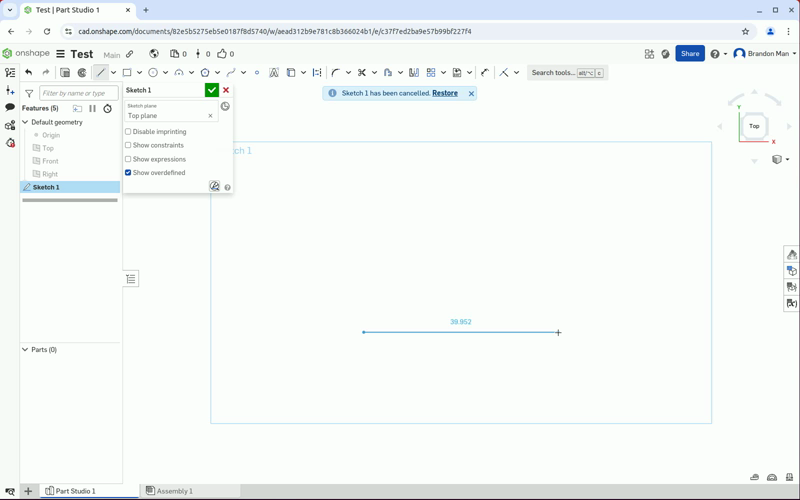
key_down(shift)
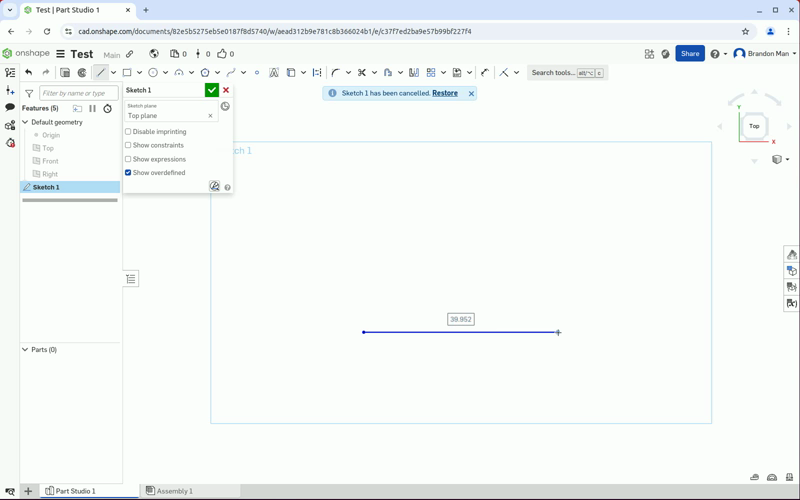
mouse_move(558, 233)
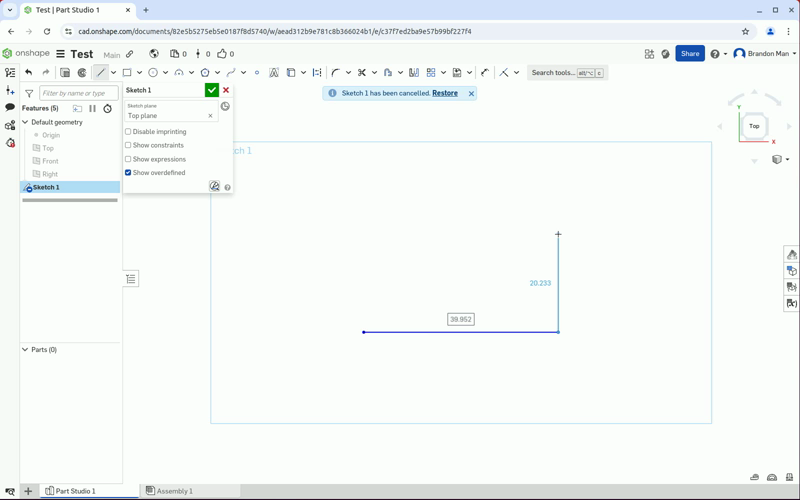
click(558, 233)
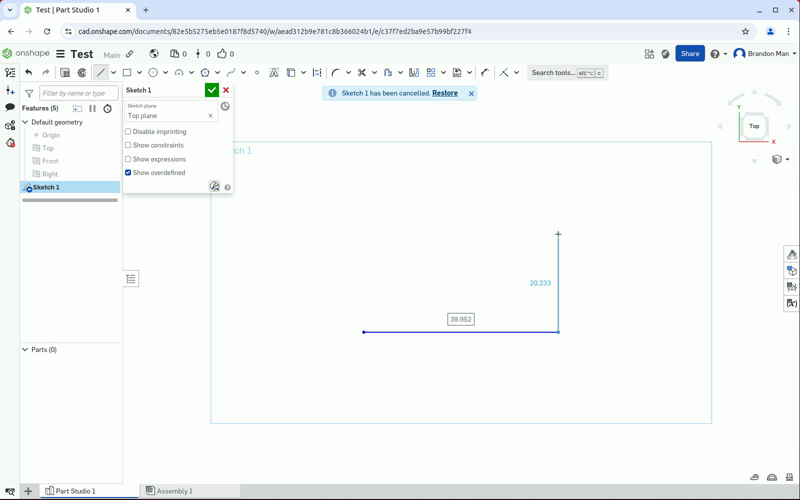
key_up(shift)
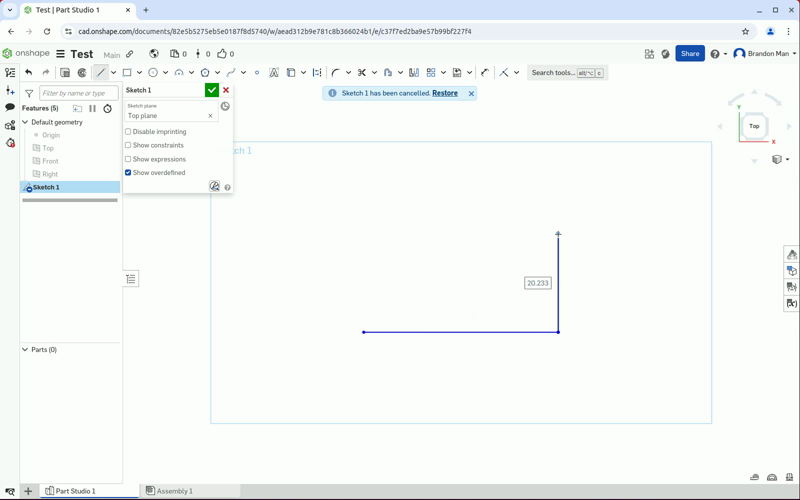
key_down(shift)
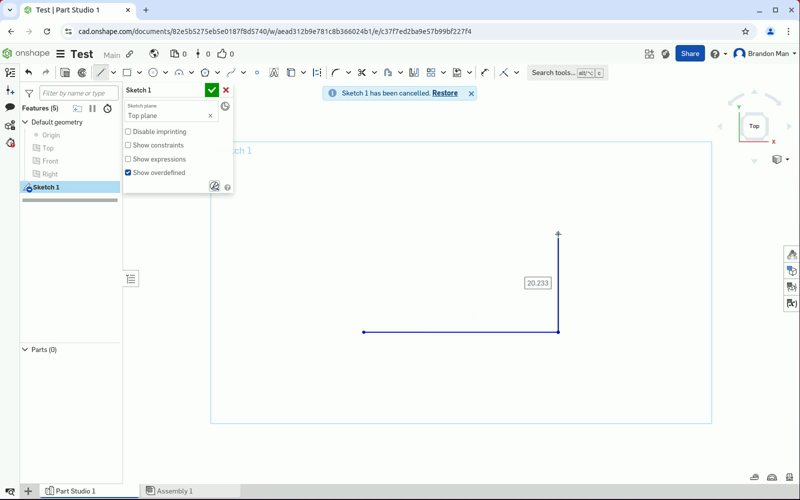
mouse_move(363, 233)
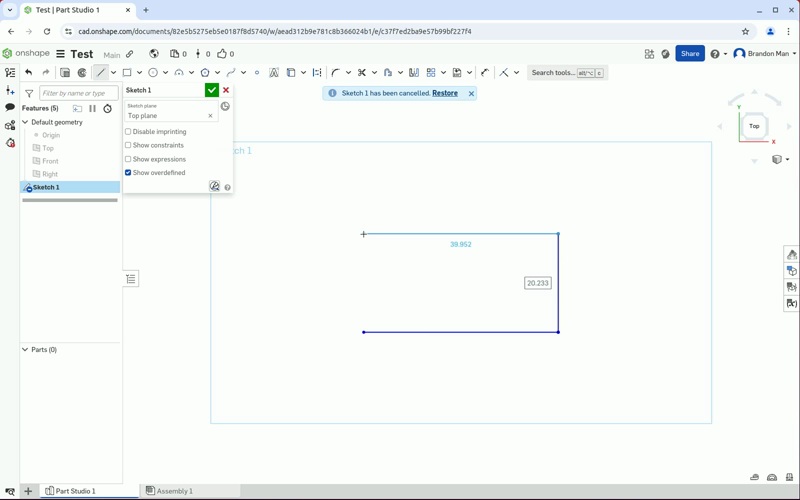
click(363, 233)
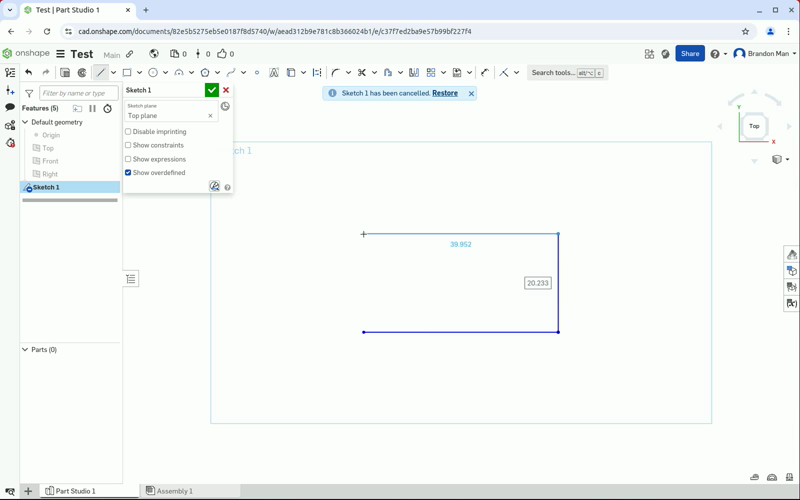
key_up(shift)
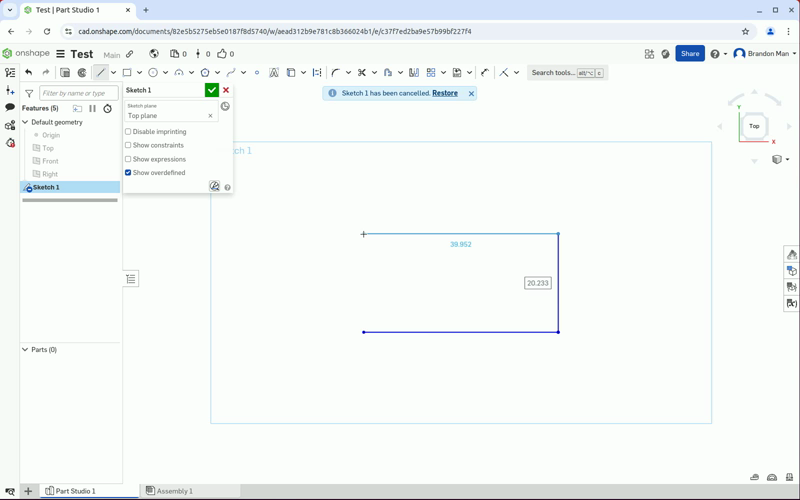
key_down(shift)
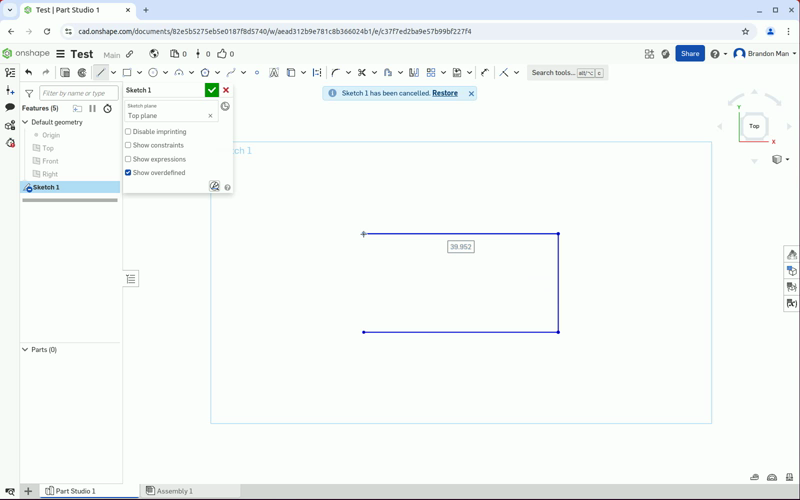
mouse_move(363, 332)
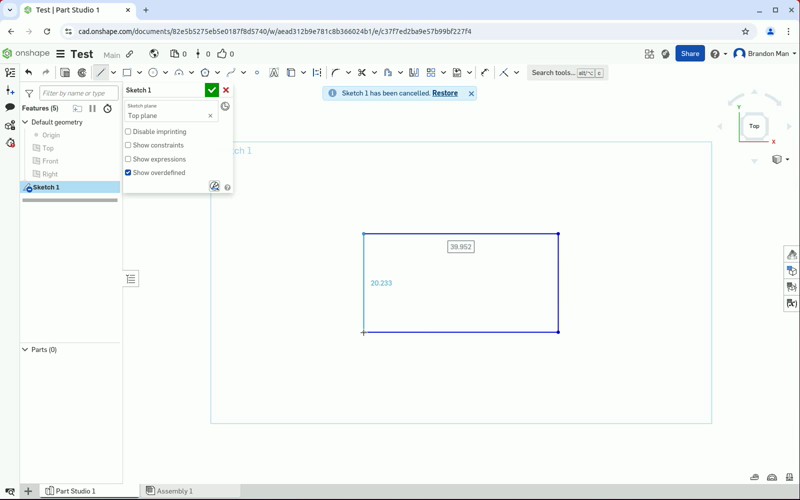
key_up(shift)
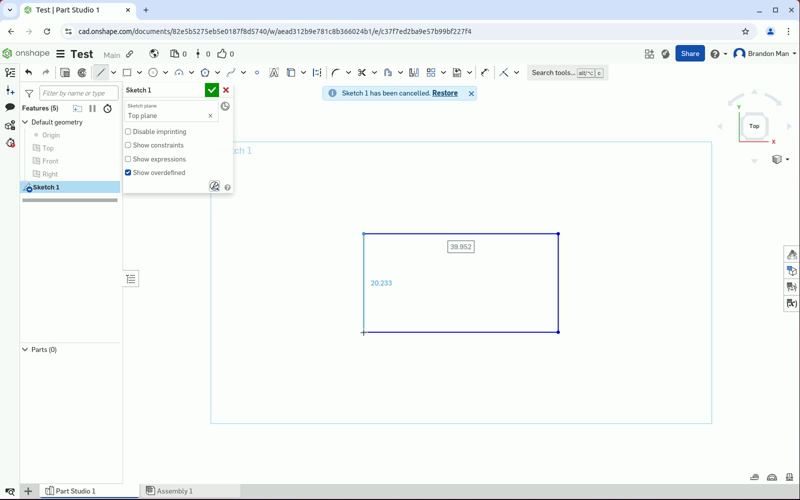
click(363, 332)
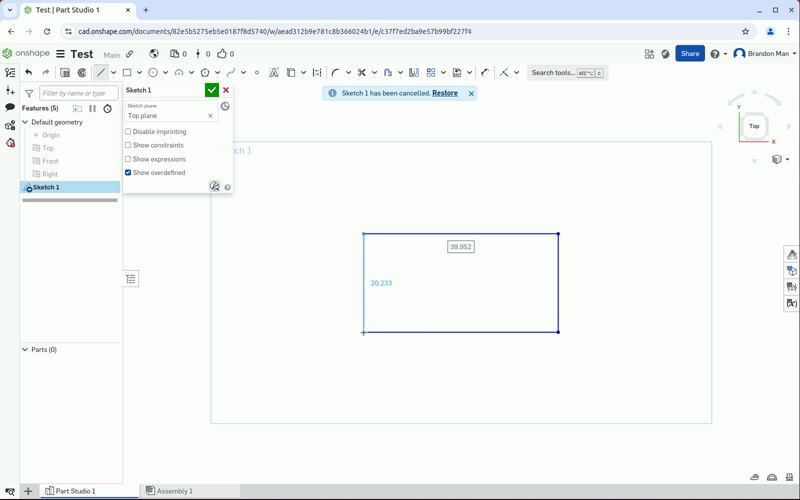
key(esc)
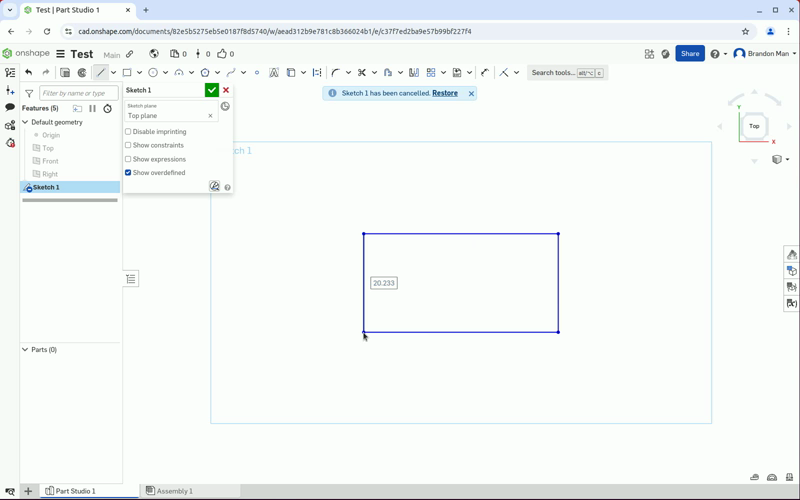
key(c)
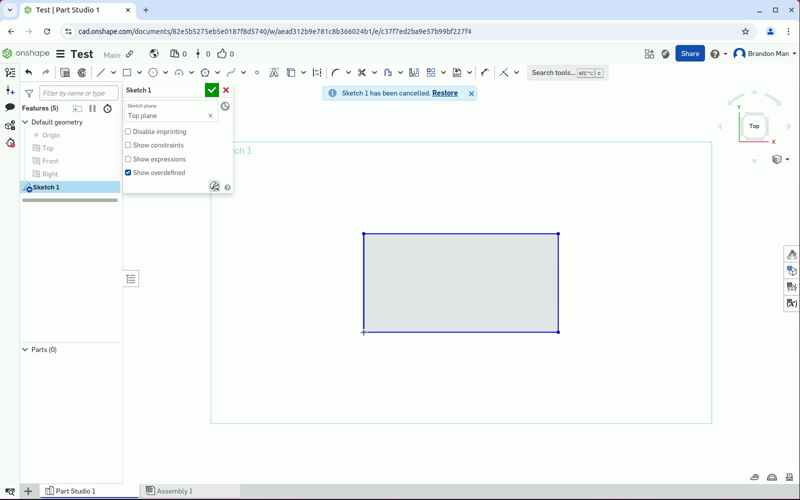
key_down(shift)
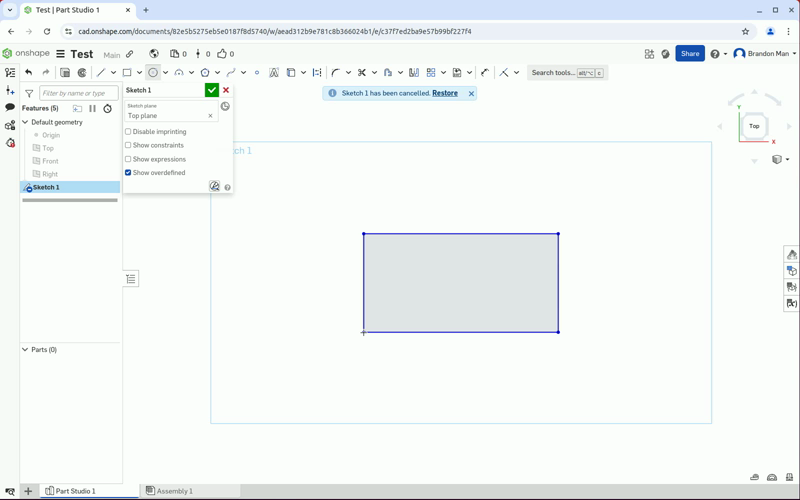
mouse_move(461, 282)
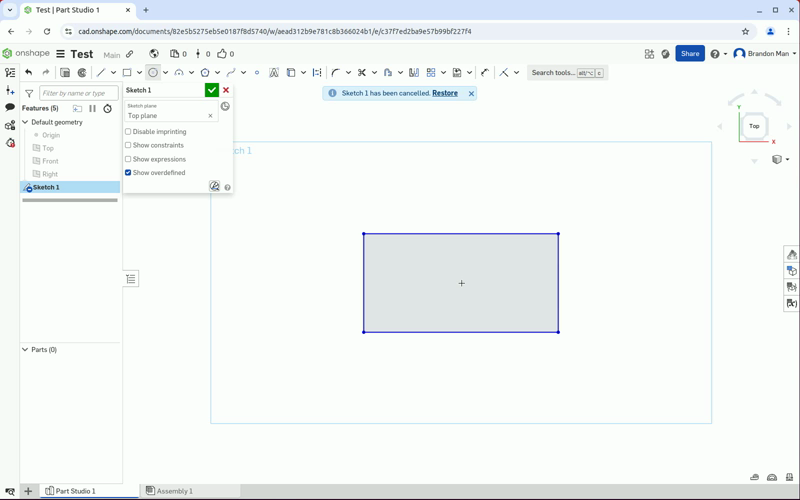
click(461, 282)
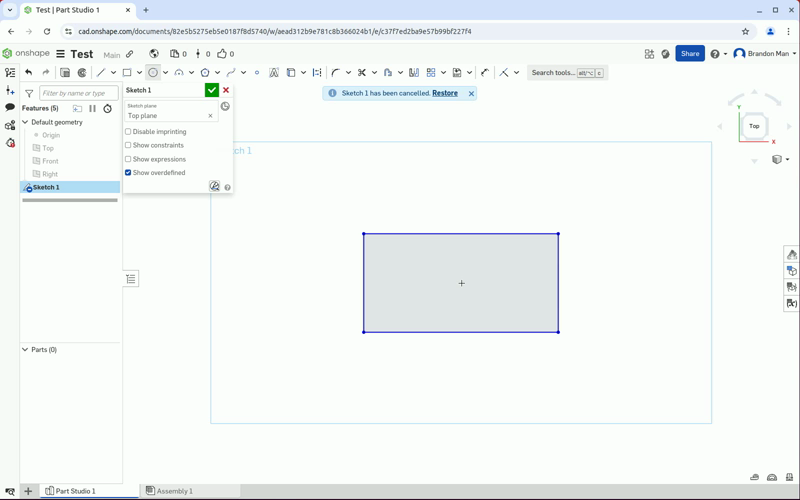
key_up(shift)
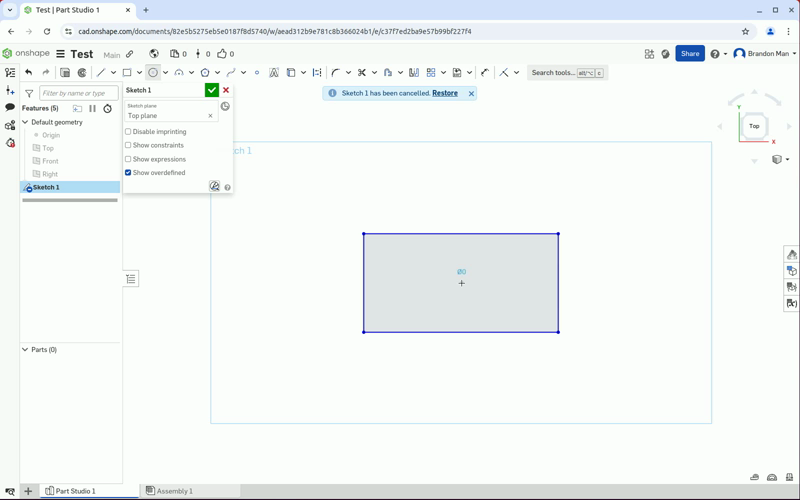
mouse_move(486, 282)
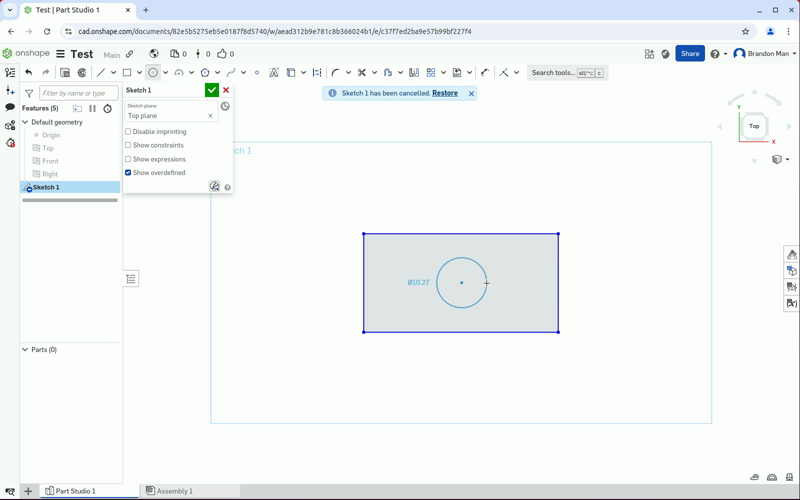
click(486, 282)
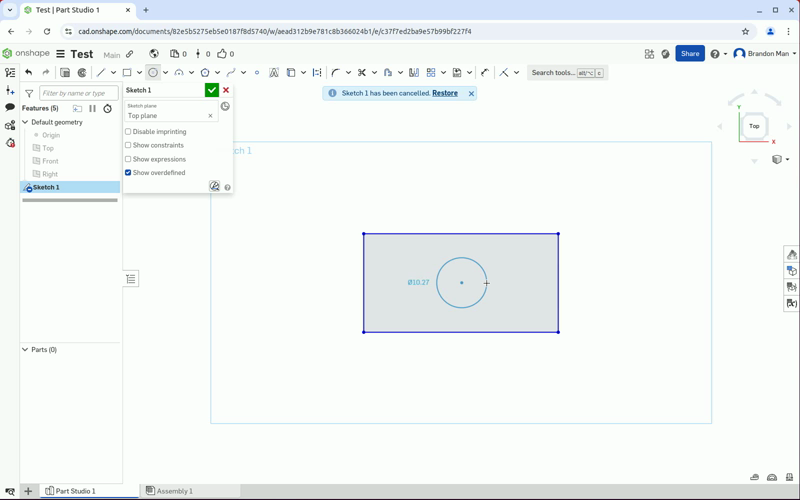
key(esc)
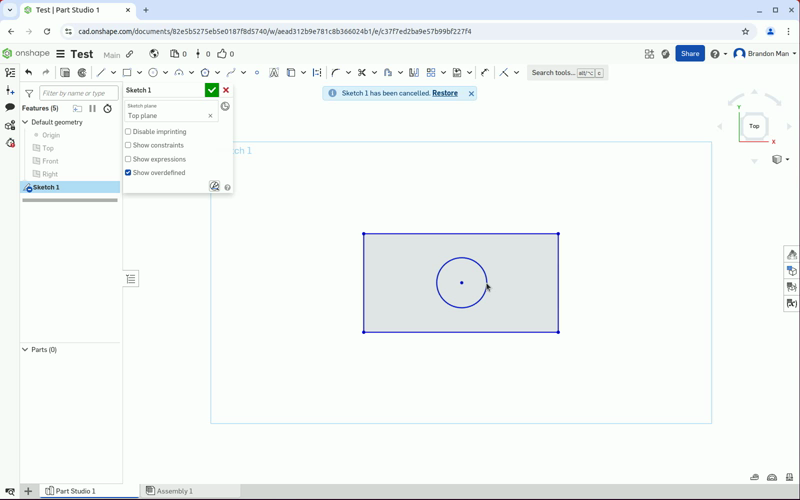
mouse_move(497, 263)
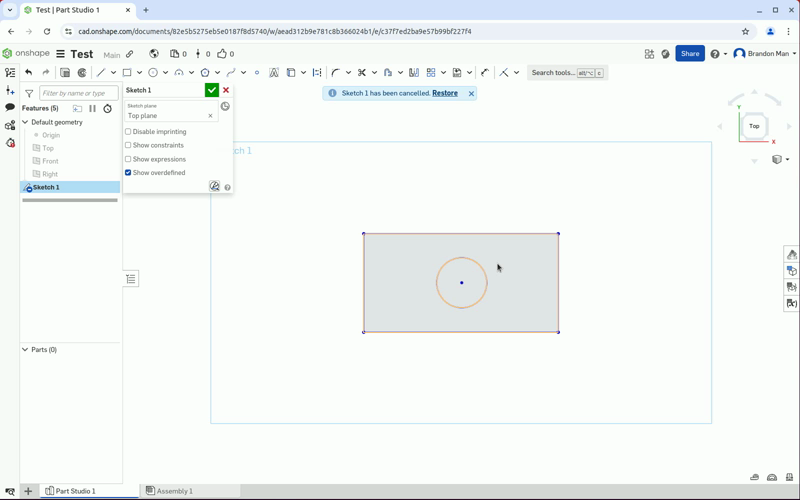
click(497, 263)
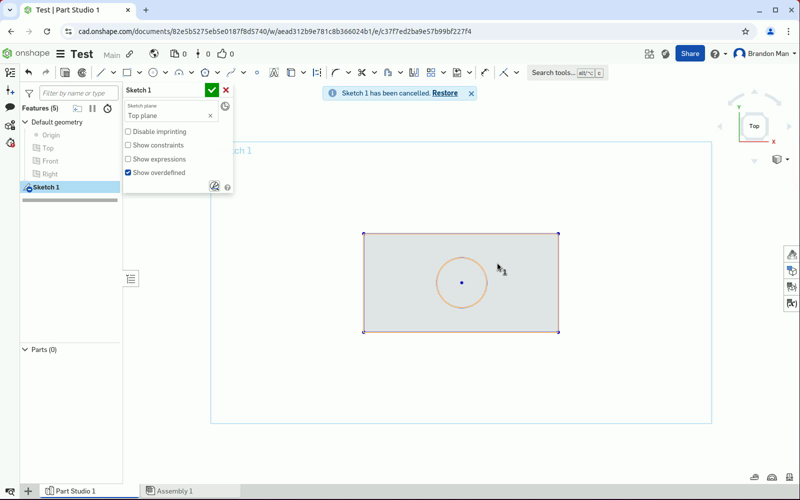
mouse_move(73, 352)
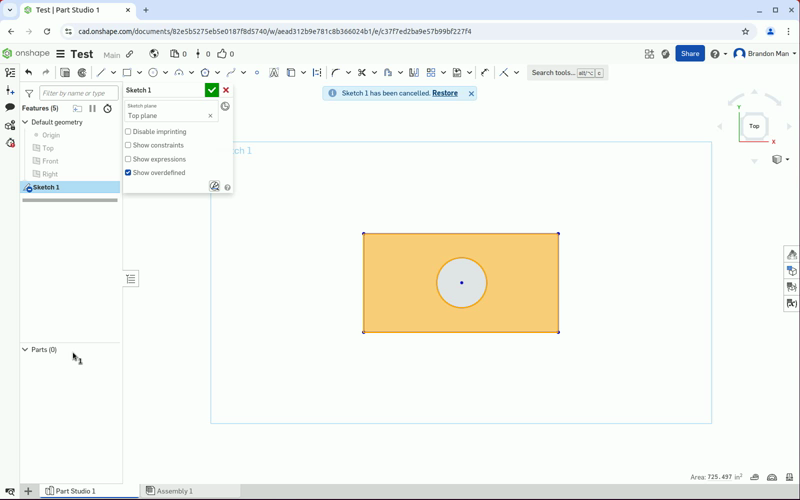
key(shift+y)
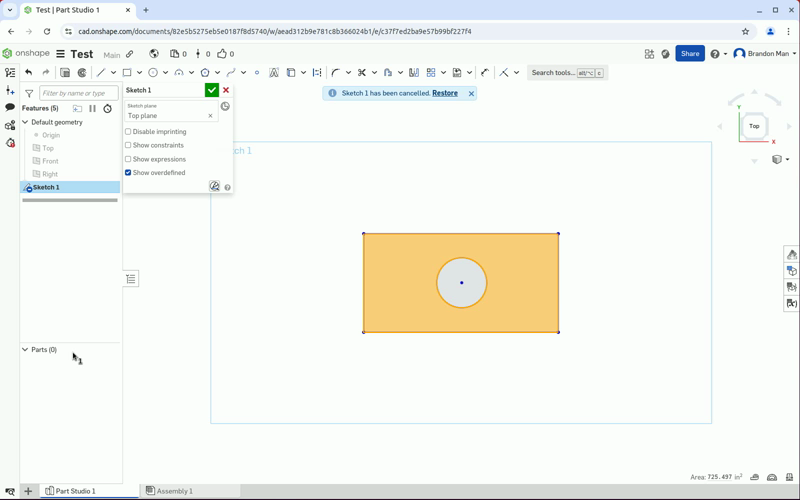
key(shift+e)
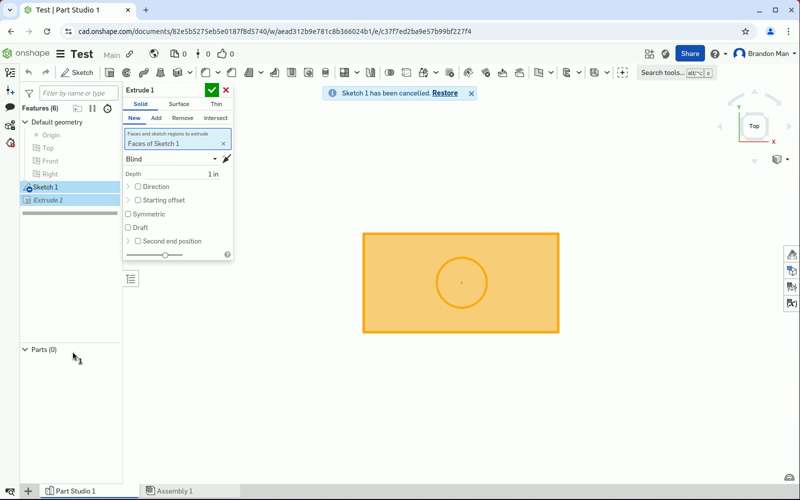
mouse_move(143, 106)
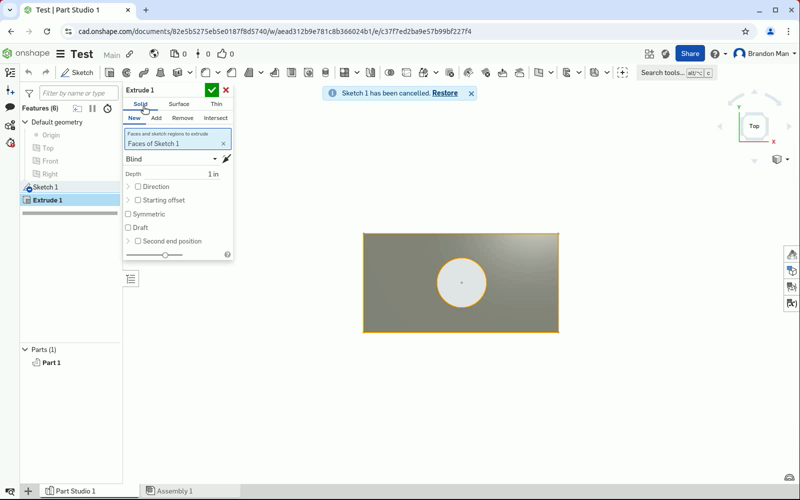
click(143, 106)
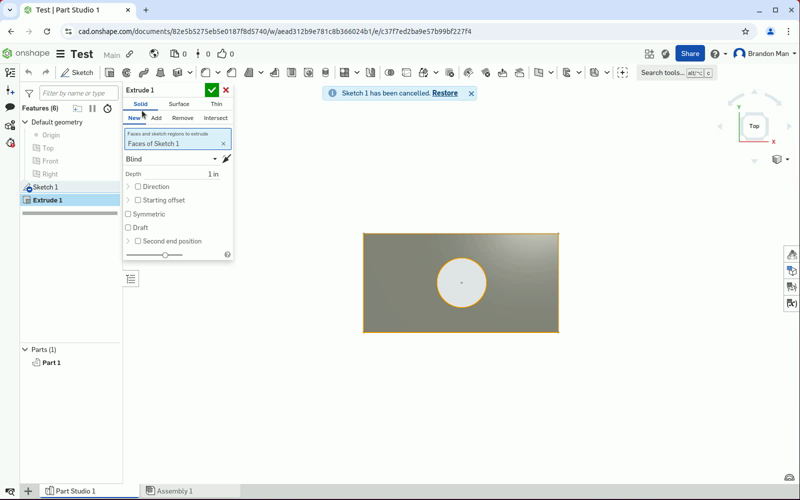
mouse_move(137, 120)
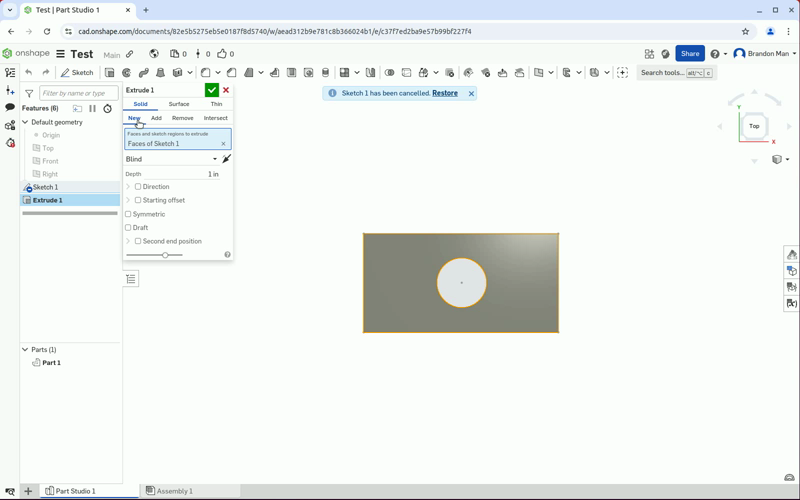
click(137, 120)
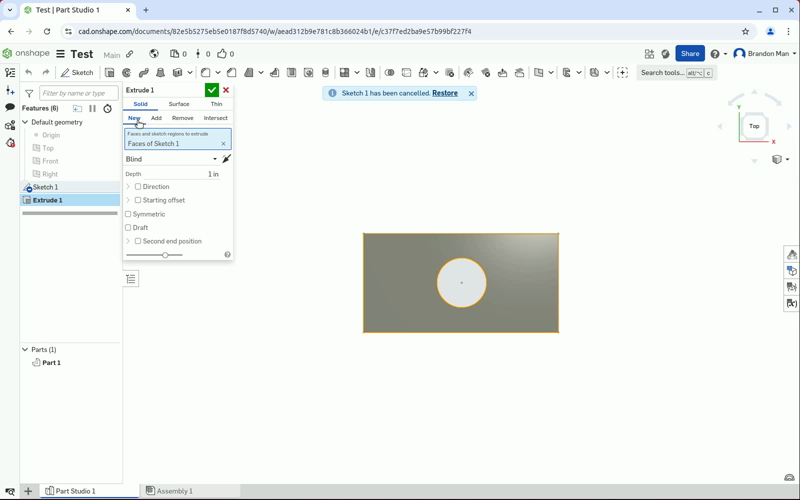
key(tab, 4)
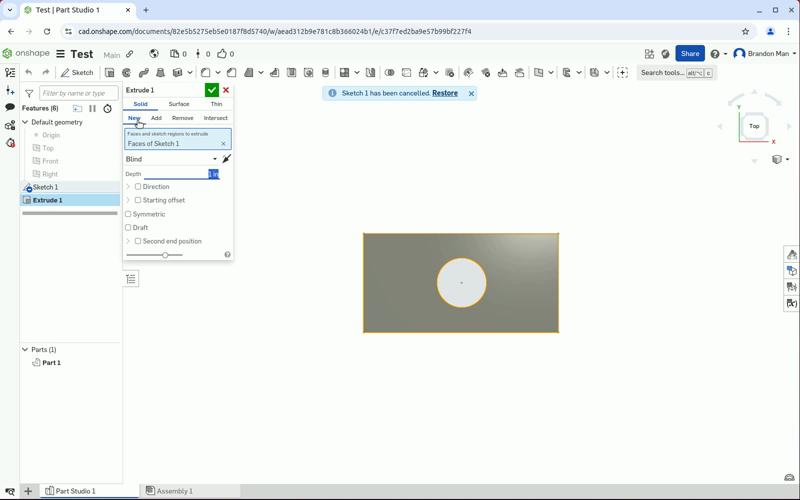
text(5.055)
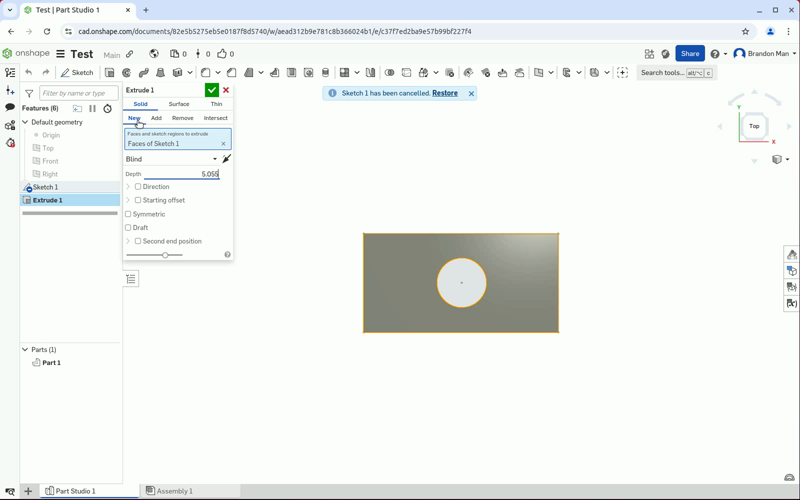
key(enter)
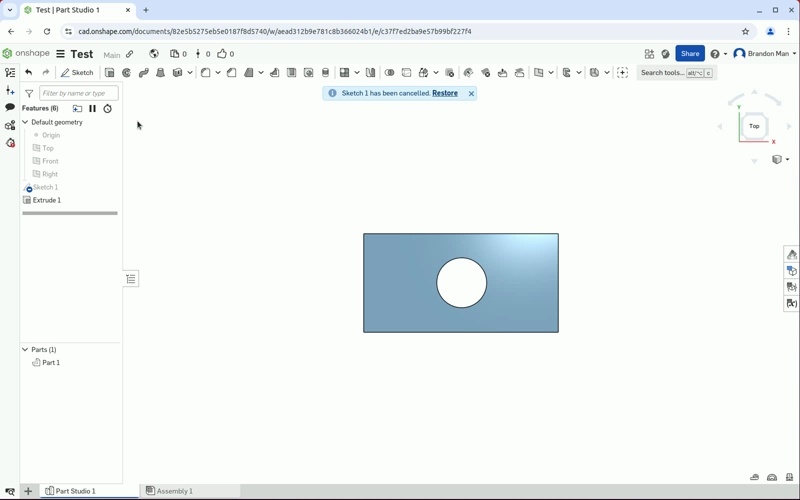
key(shift+h)
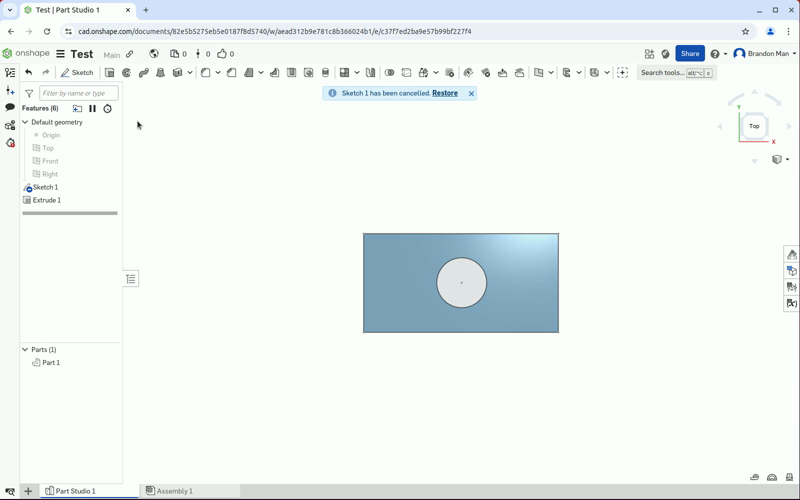
key(shift+h)
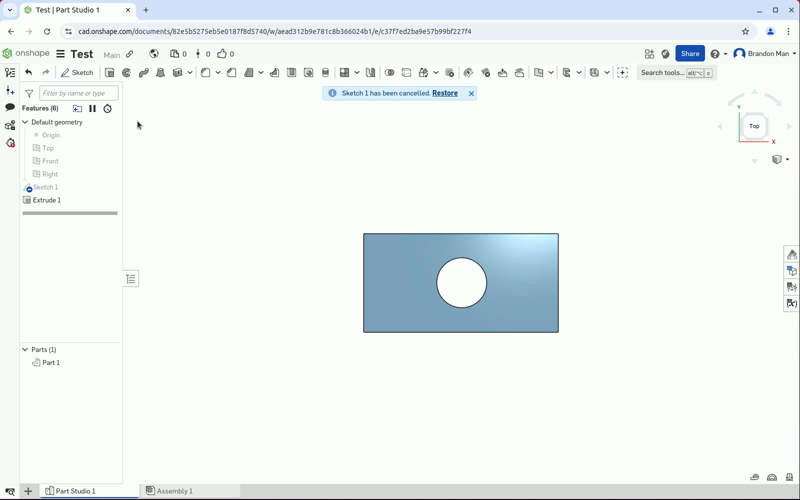
mouse_move(73, 189)
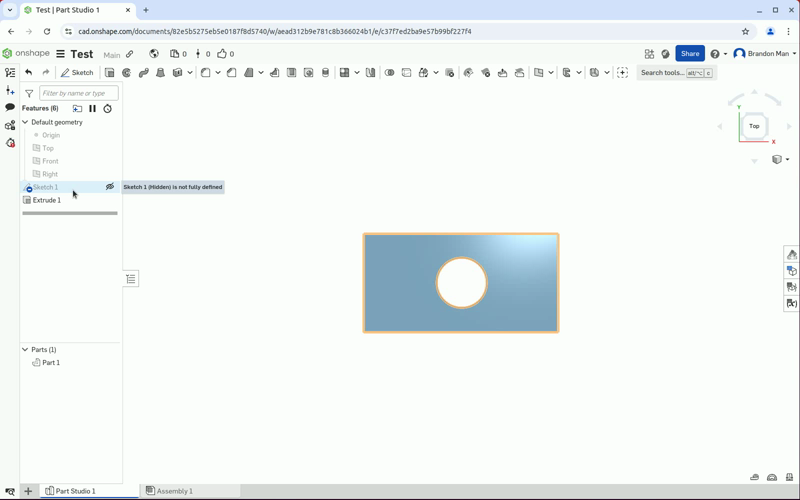
click(73, 189)
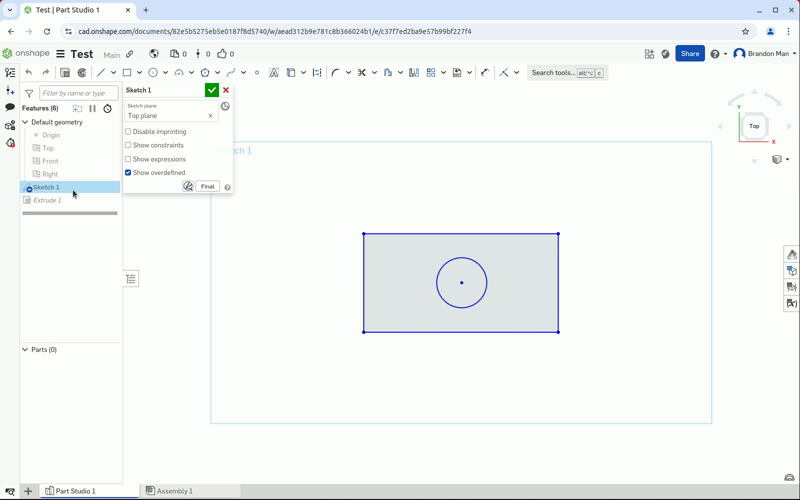
mouse_move(229, 92)
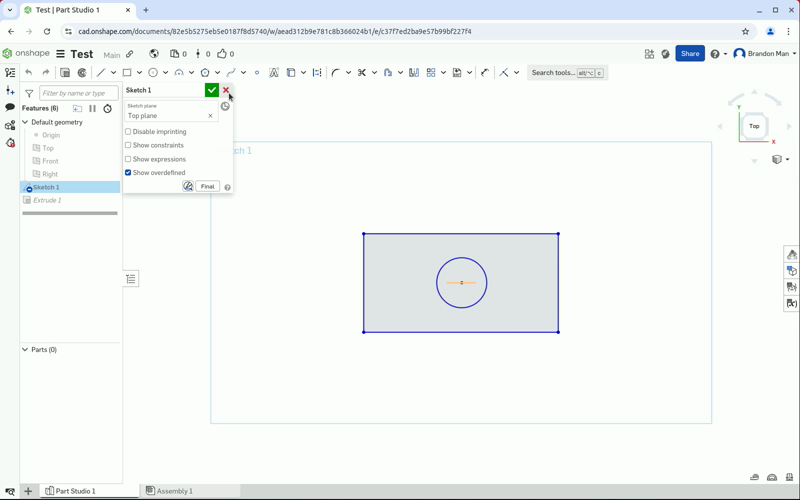
click(229, 92)
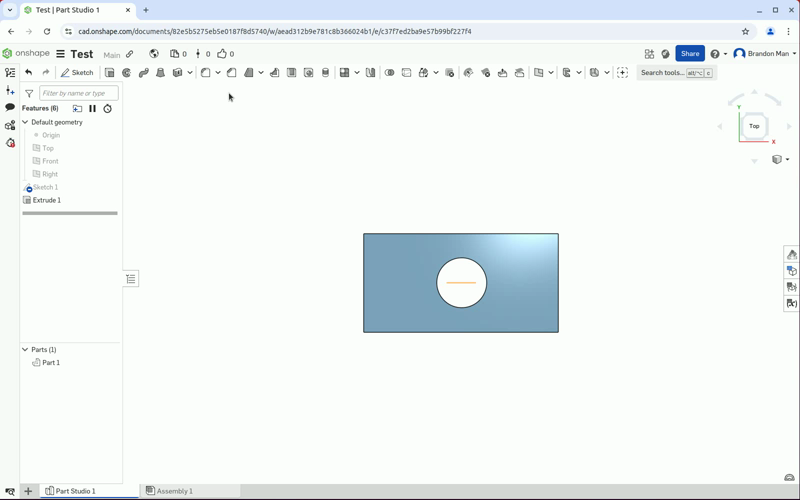
mouse_move(541, 75)
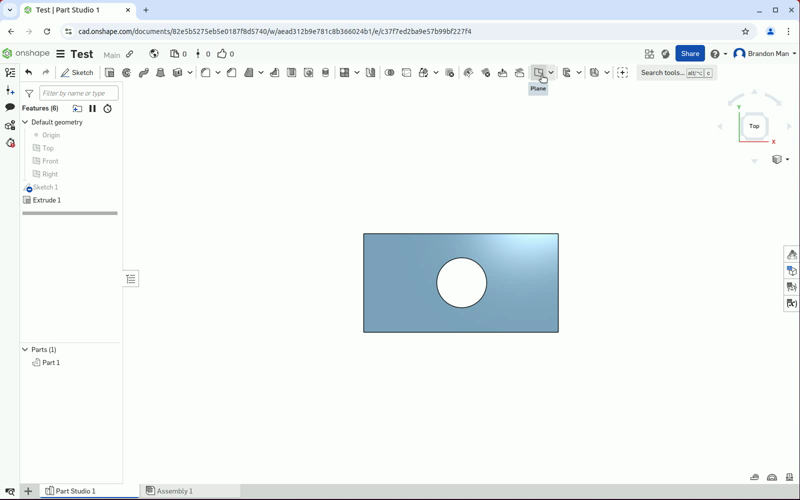
click(541, 75)
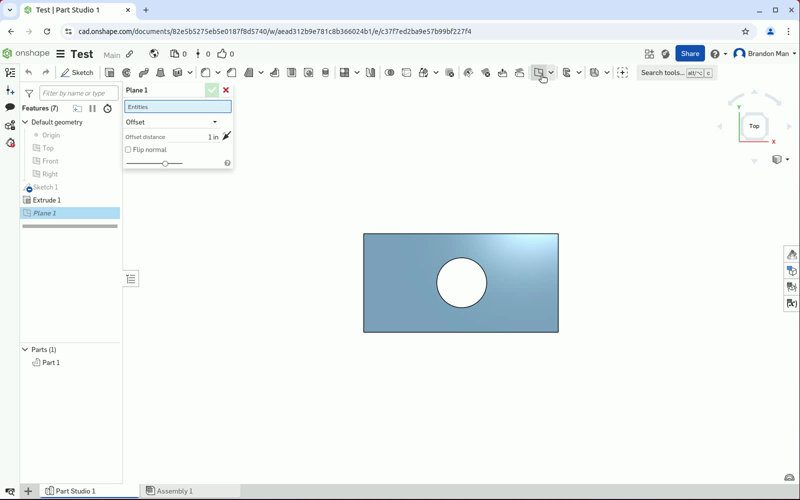
mouse_move(73, 150)
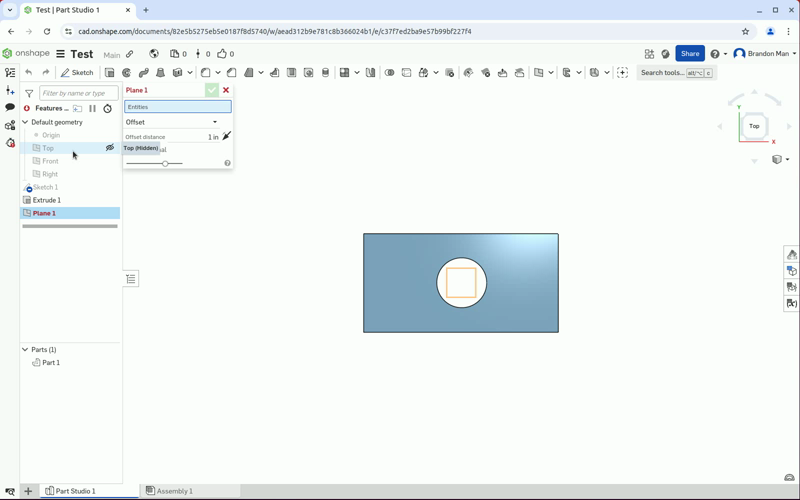
click(73, 150)
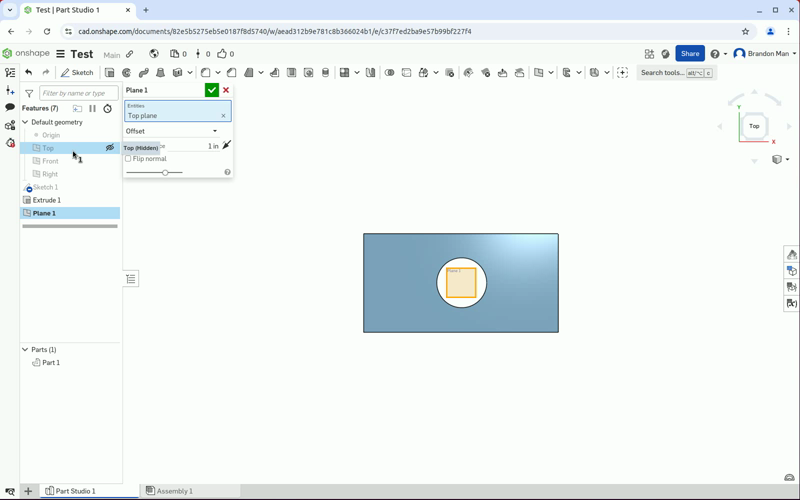
key(tab, 2)
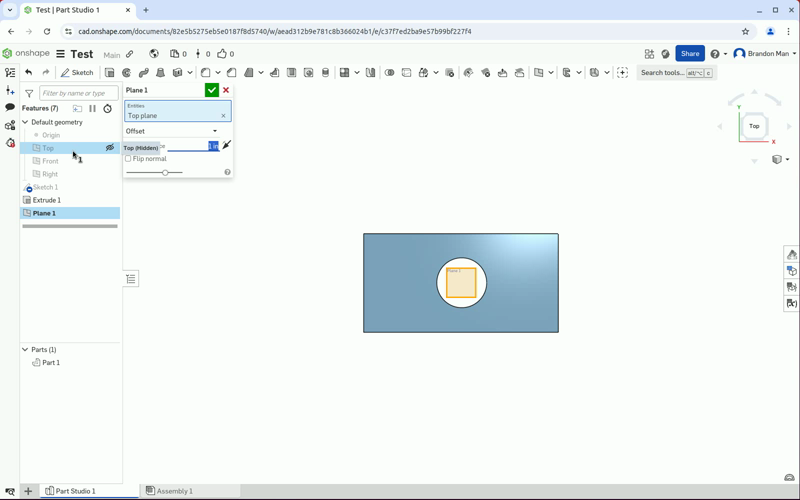
text(5.053)
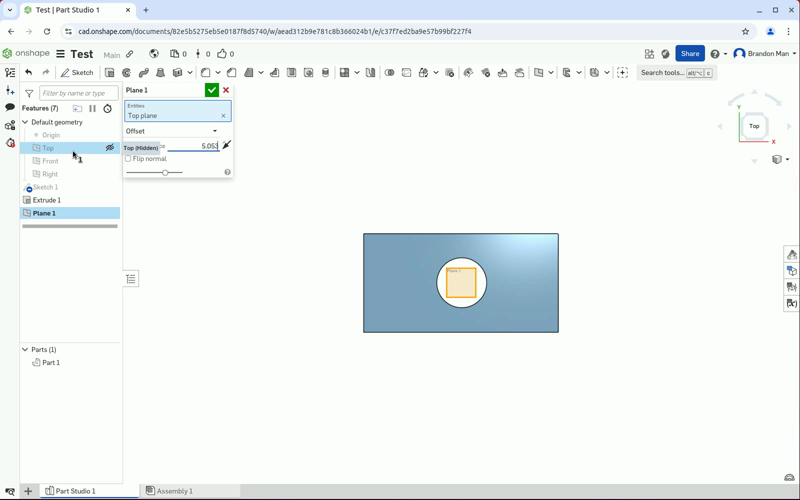
key(enter, 2)
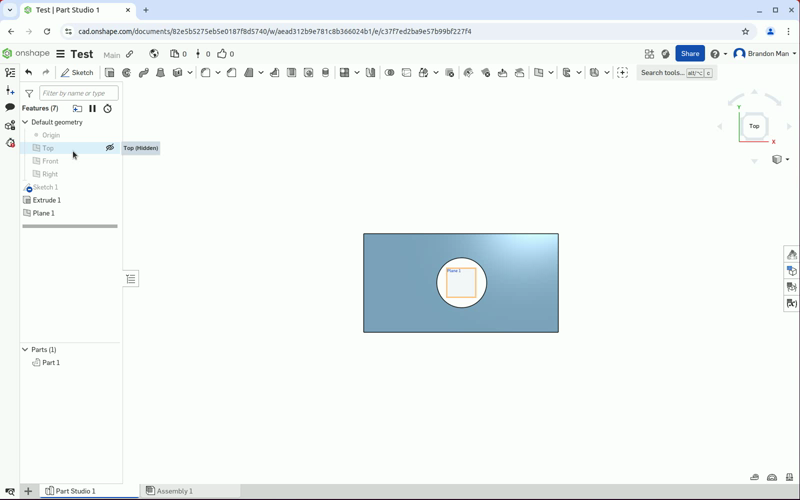
key(shift+s)
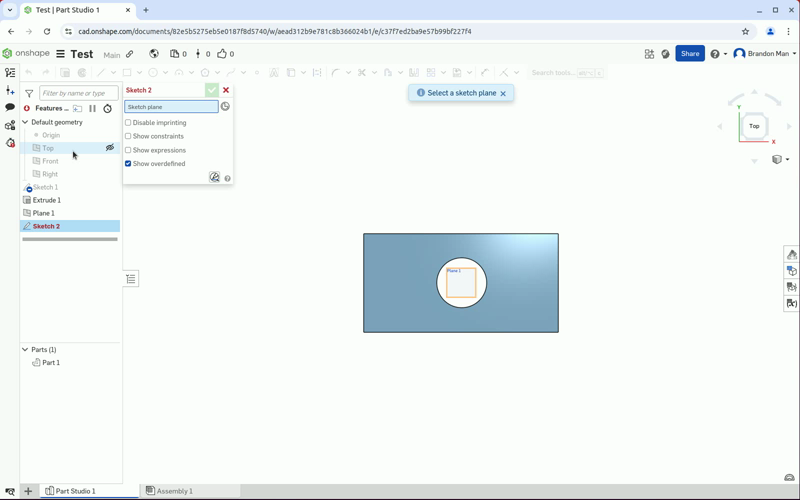
mouse_move(73, 215)
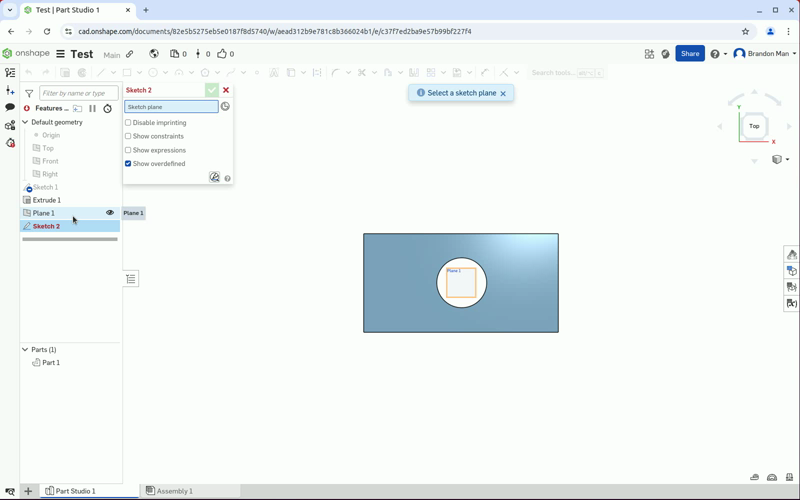
click(73, 215)
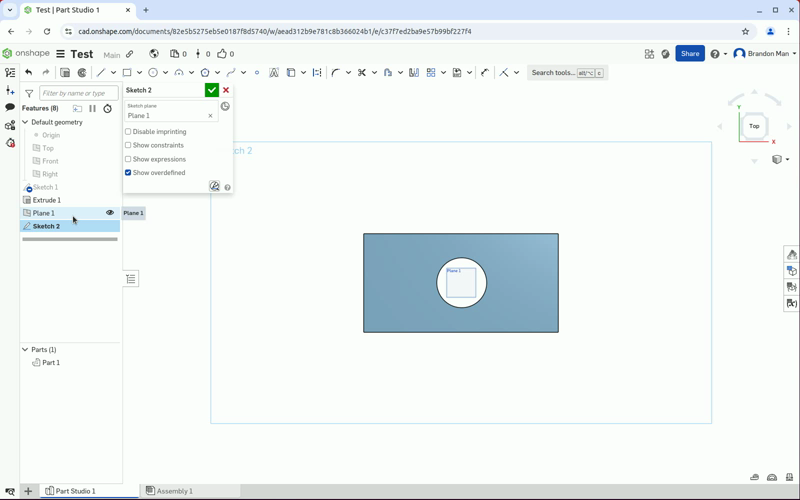
mouse_move(73, 352)
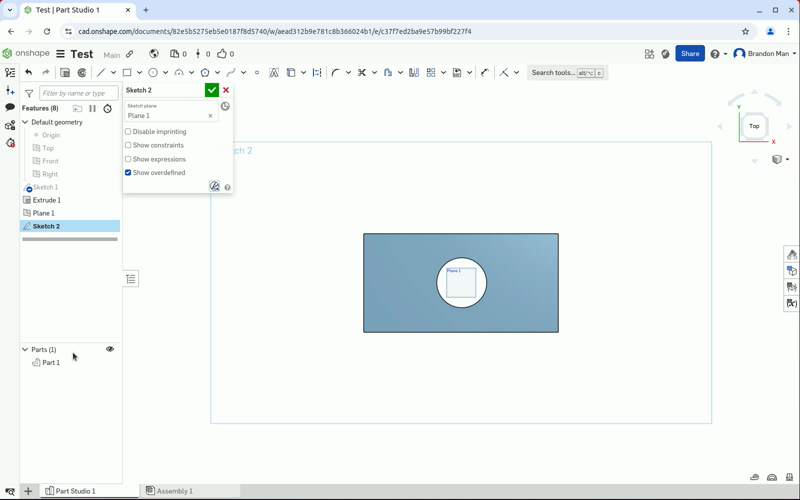
key(y)
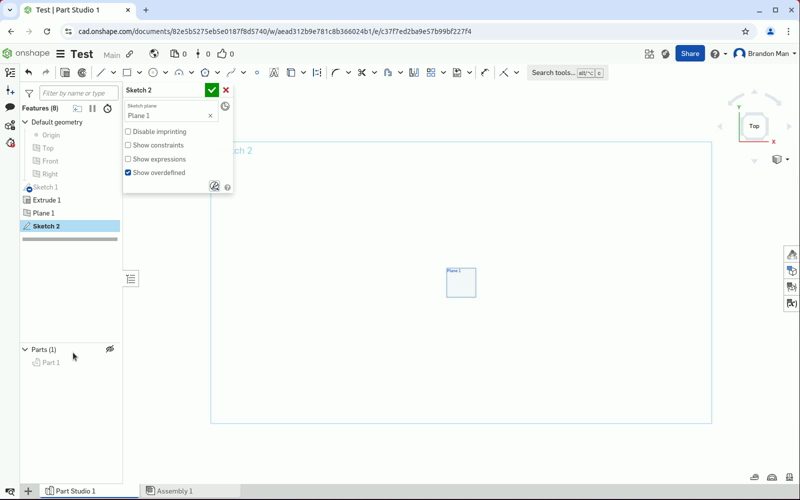
key(l)
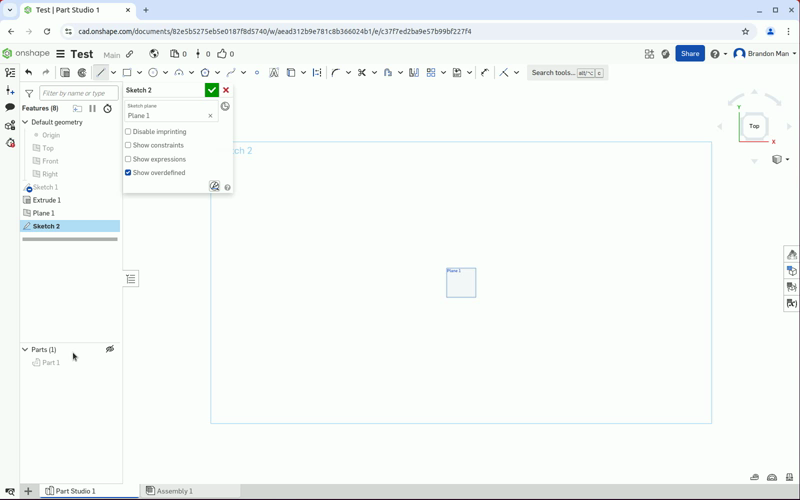
key_down(shift)
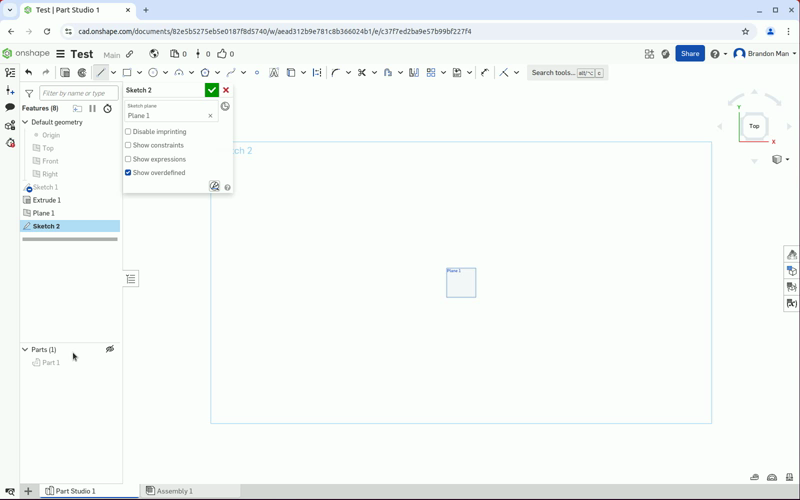
mouse_move(449, 332)
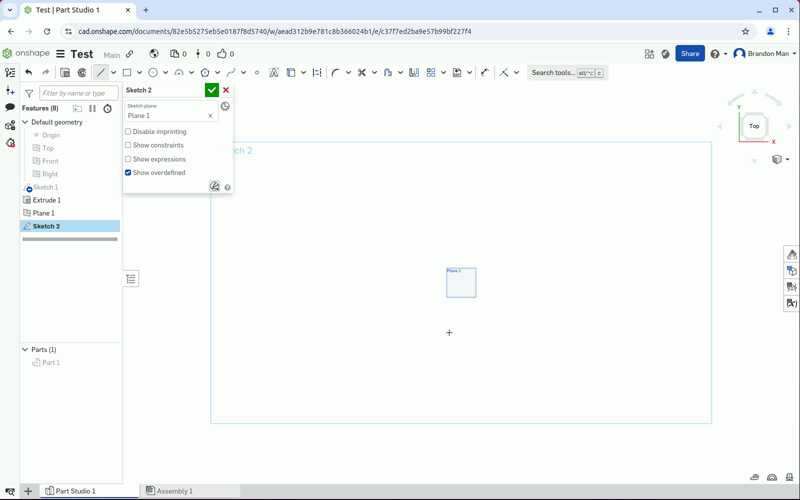
click(449, 332)
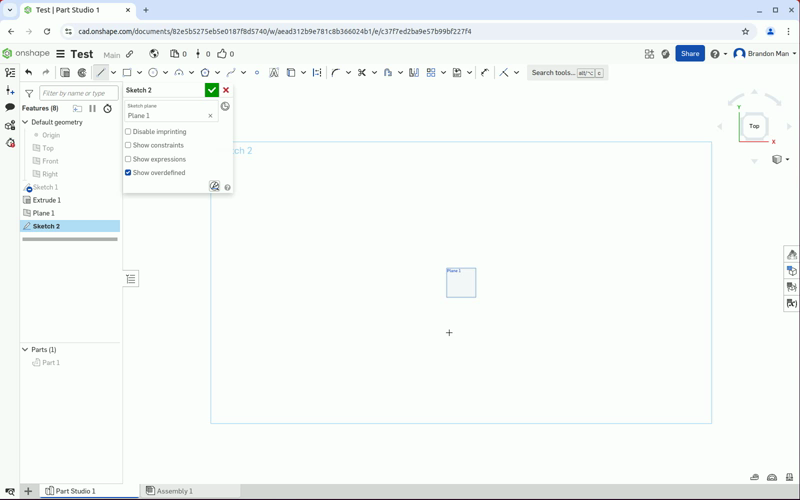
key_up(shift)
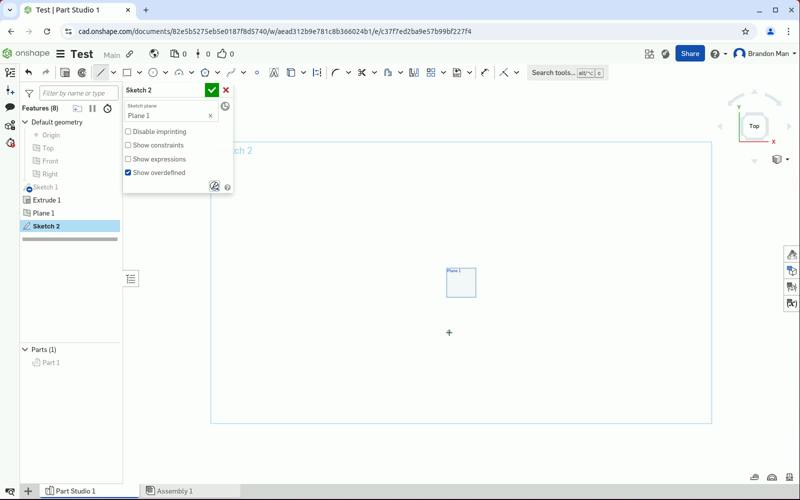
key_down(shift)
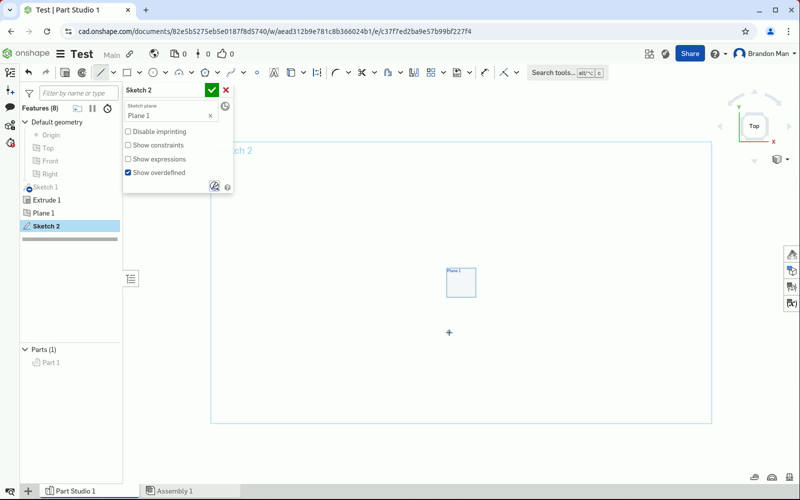
mouse_move(479, 332)
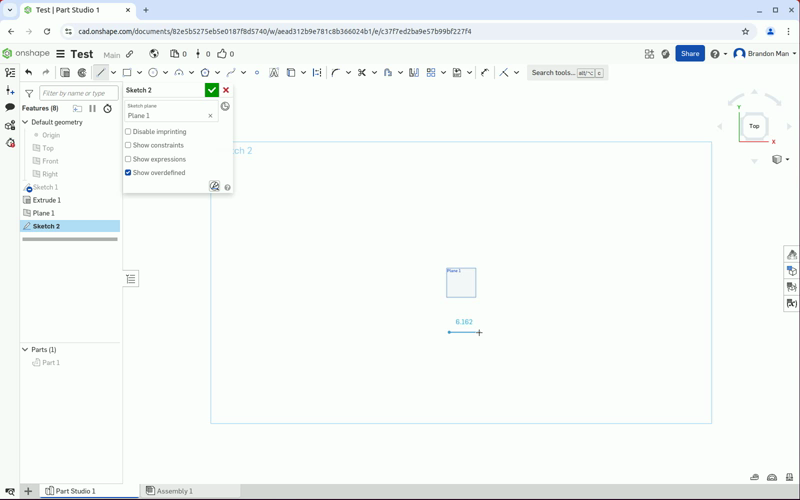
mouse_move(474, 332)
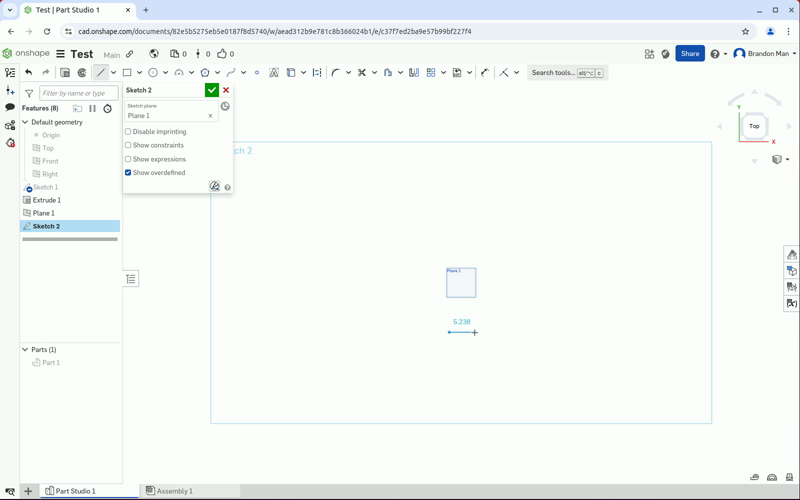
click(474, 332)
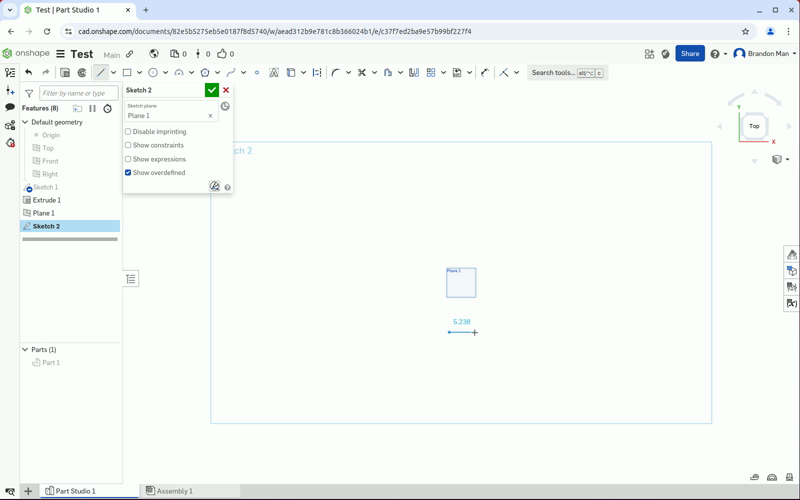
key_up(shift)
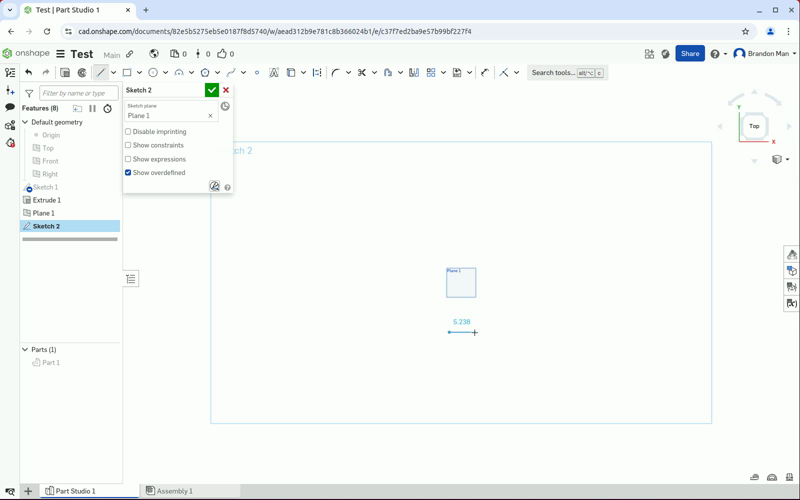
key_down(shift)
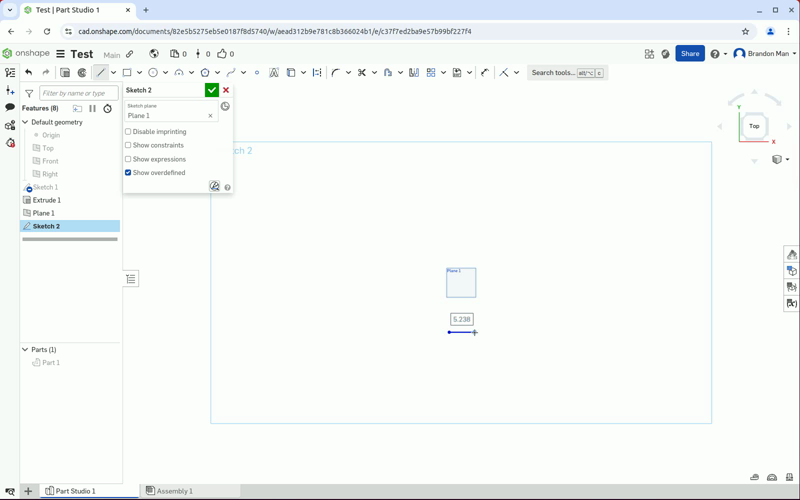
mouse_move(504, 332)
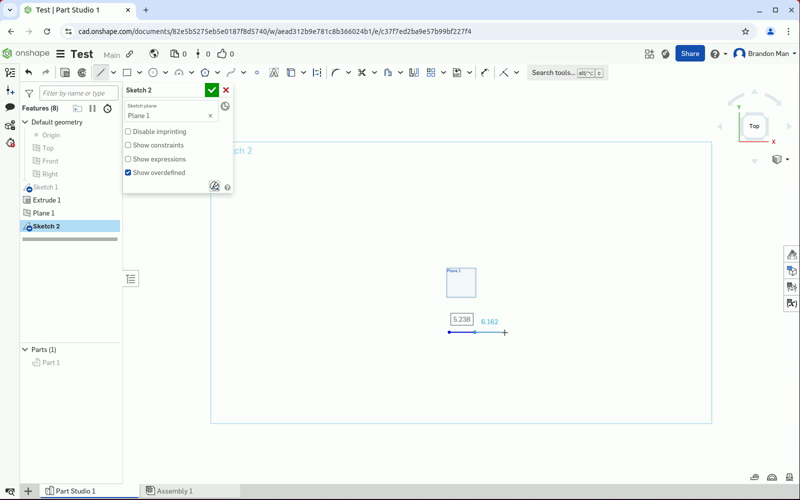
mouse_move(474, 303)
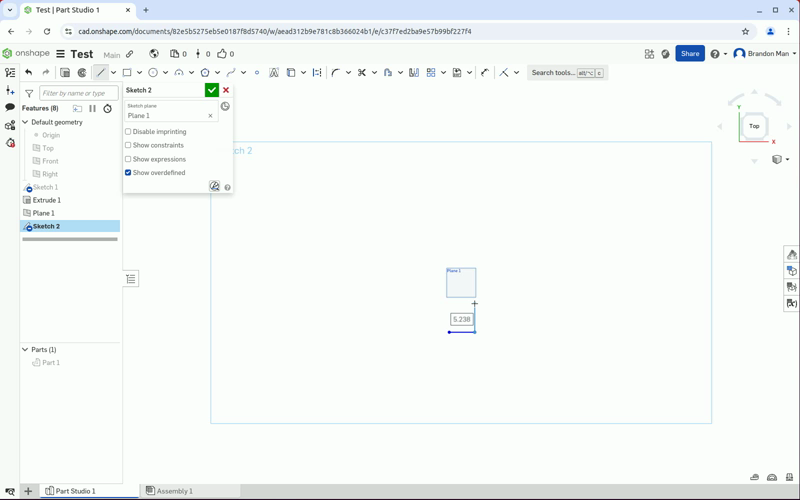
click(474, 303)
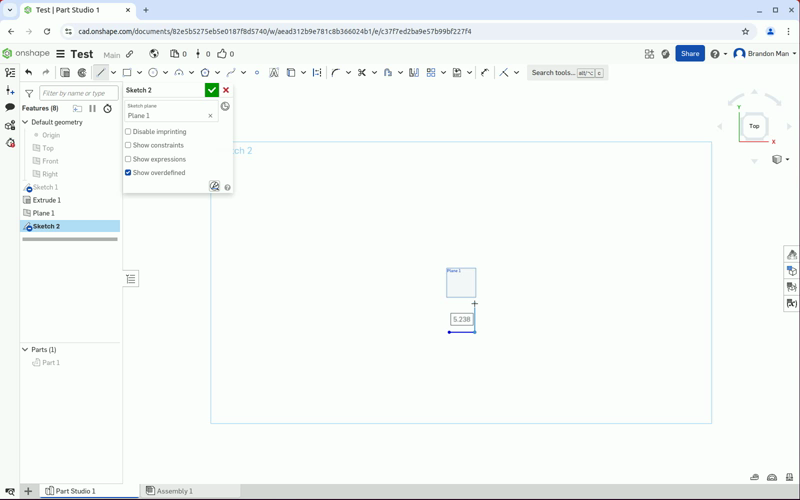
key_up(shift)
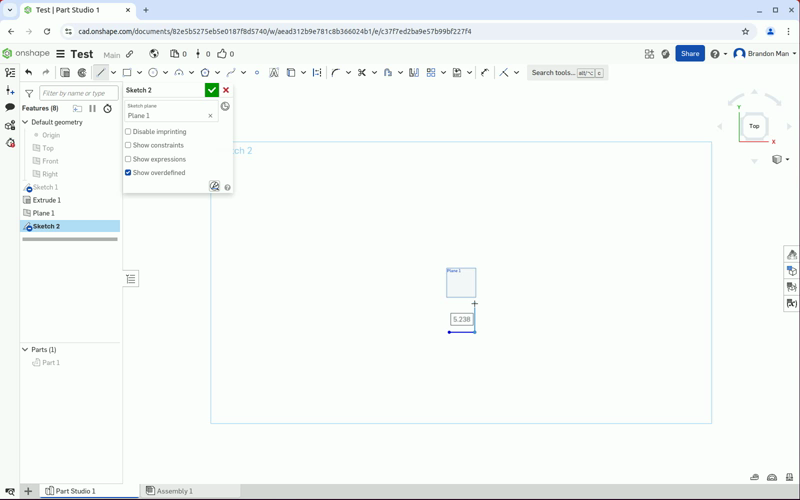
key(esc)
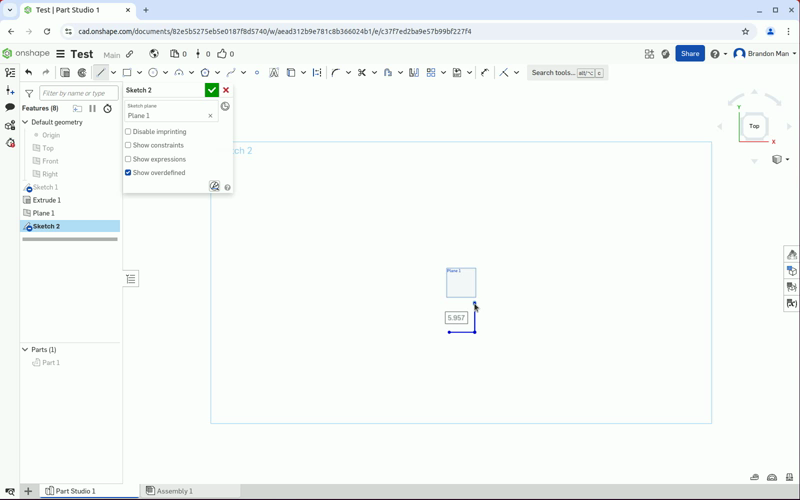
key(a)
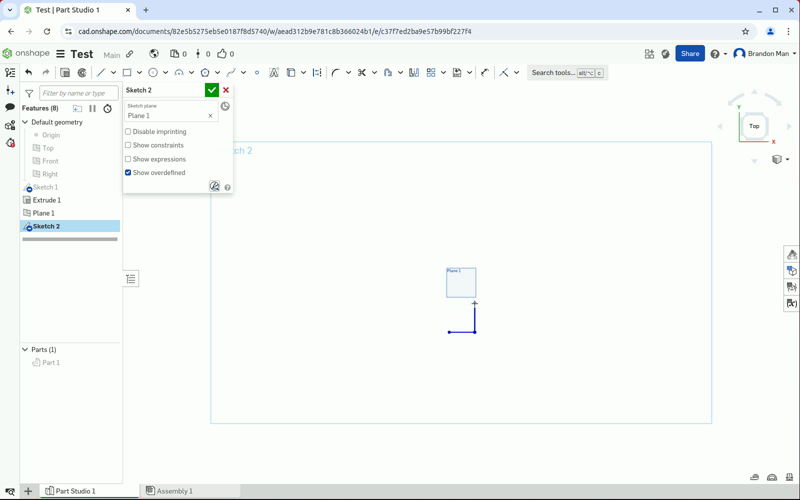
mouse_move(474, 303)
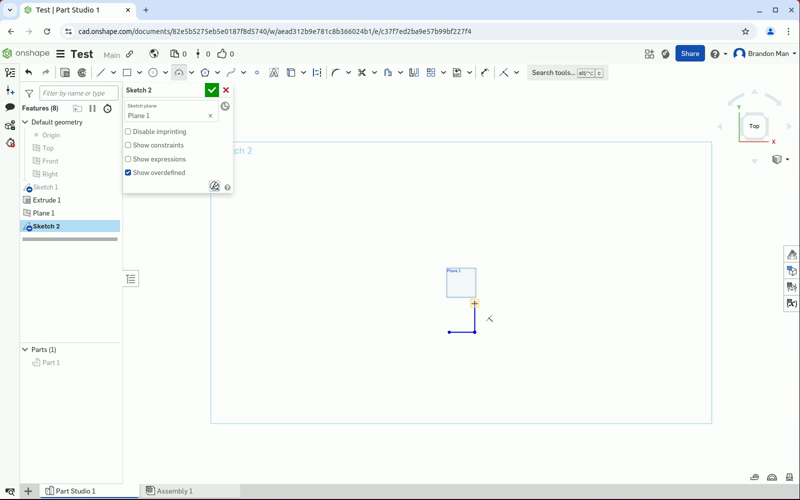
click(474, 303)
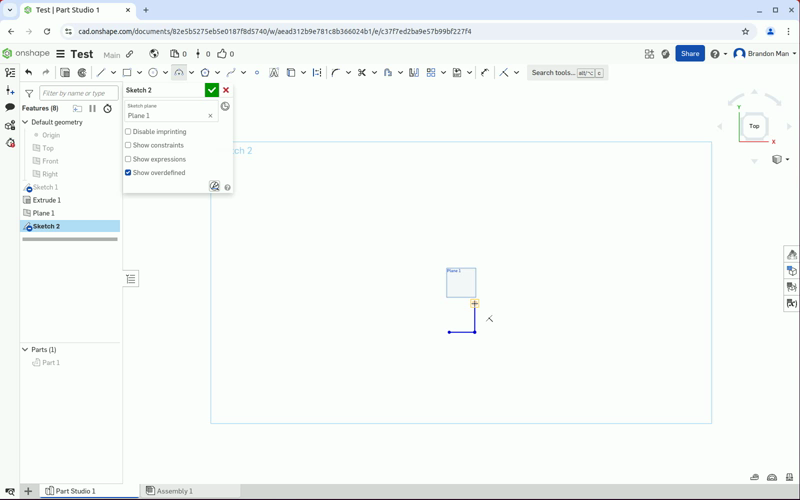
key_down(shift)
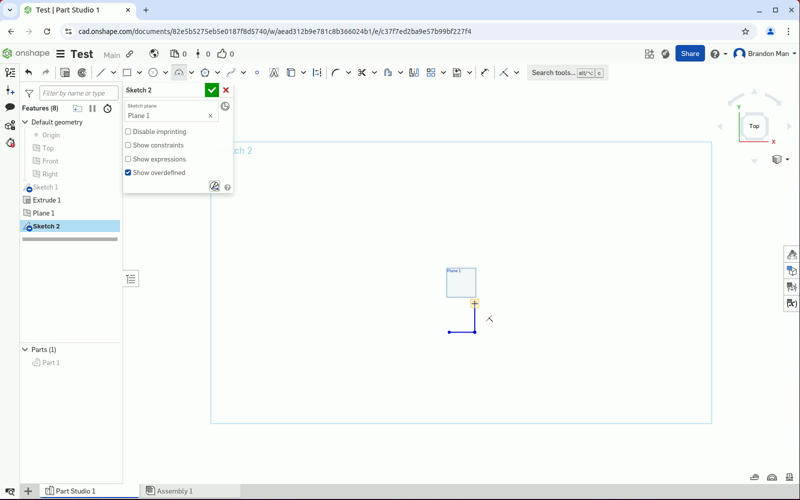
mouse_move(449, 303)
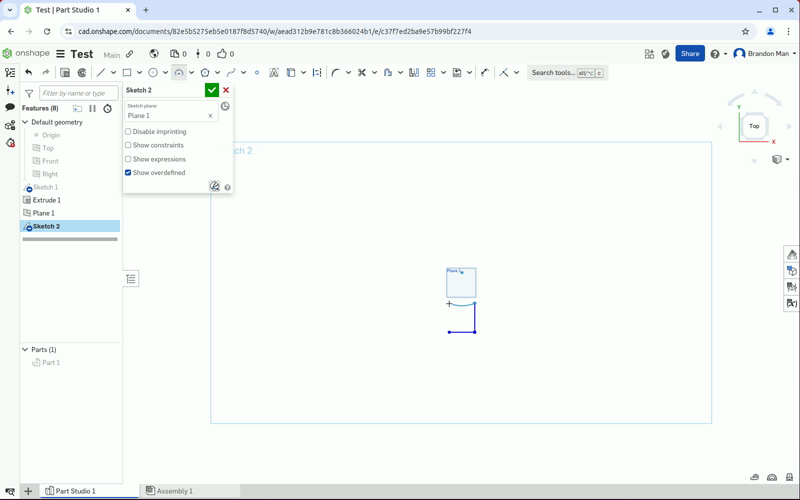
click(449, 303)
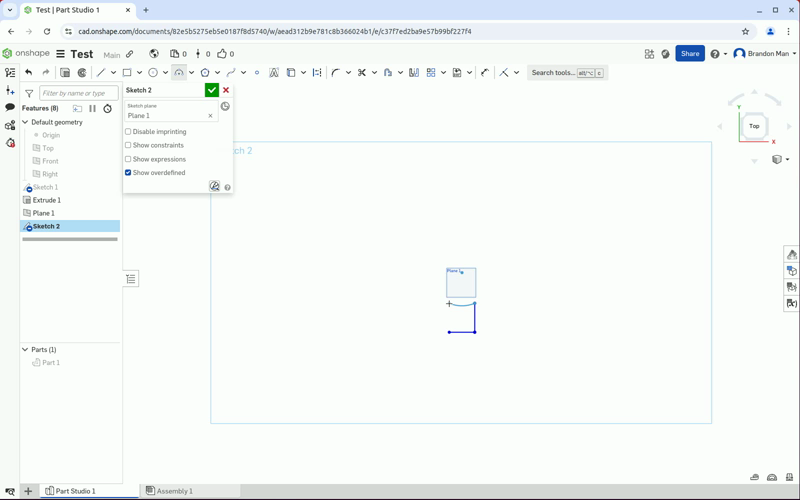
mouse_move(461, 306)
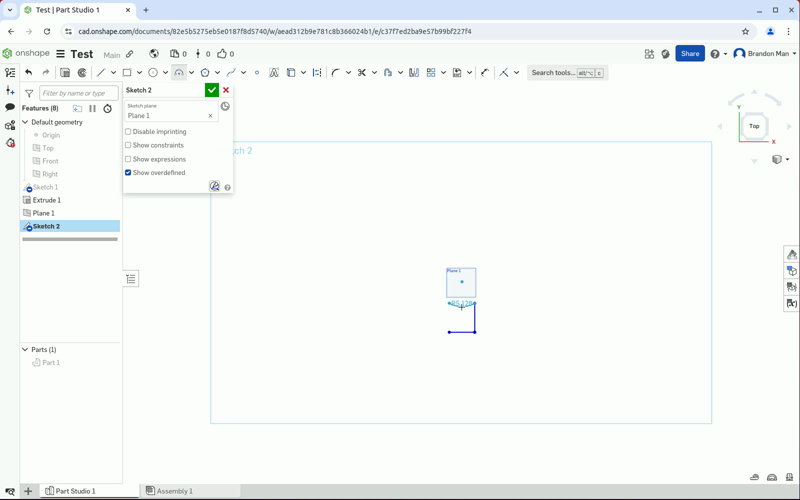
click(461, 306)
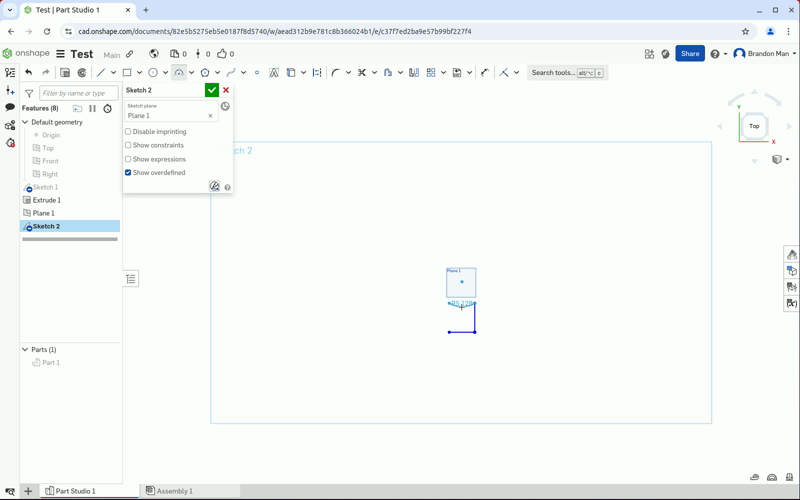
key_up(shift)
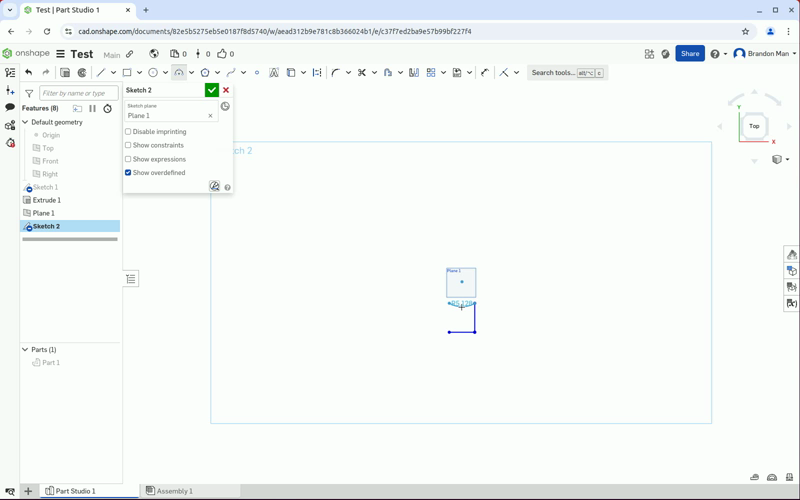
key(esc)
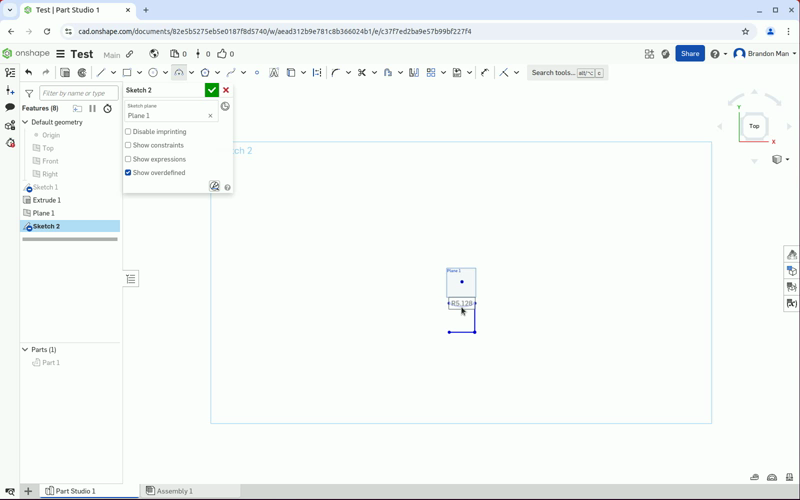
key(l)
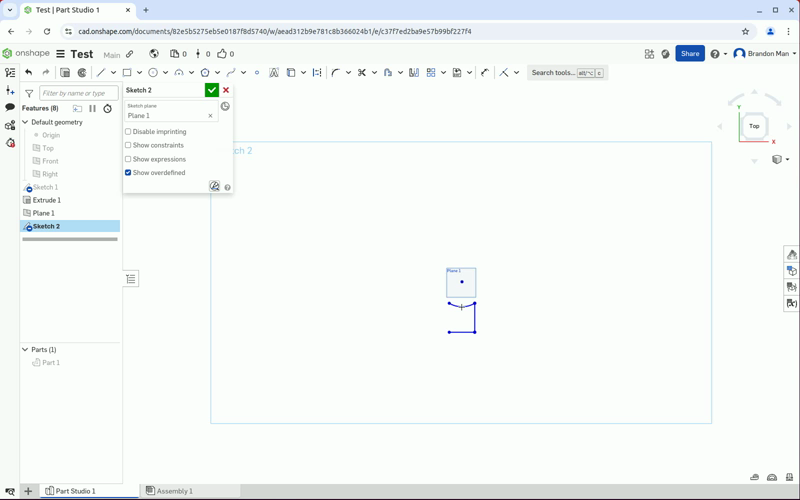
mouse_move(449, 303)
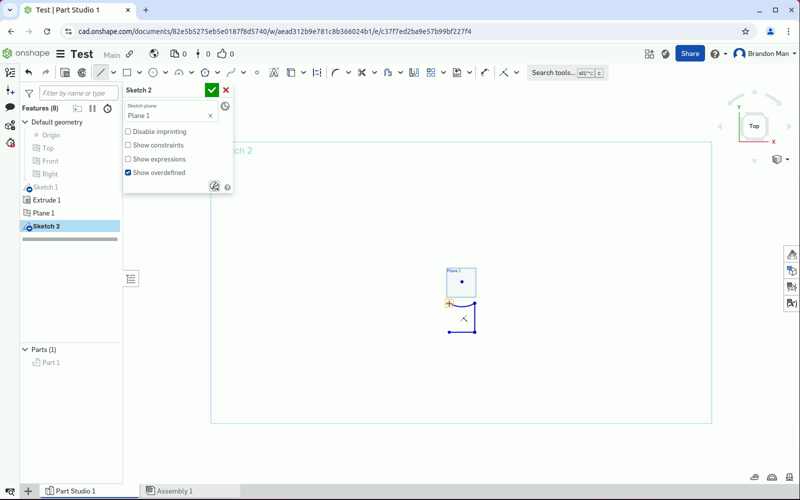
click(449, 303)
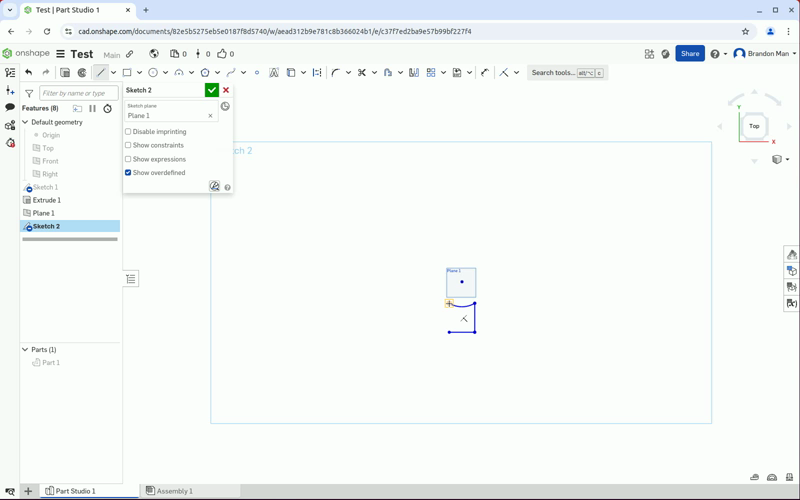
mouse_move(479, 303)
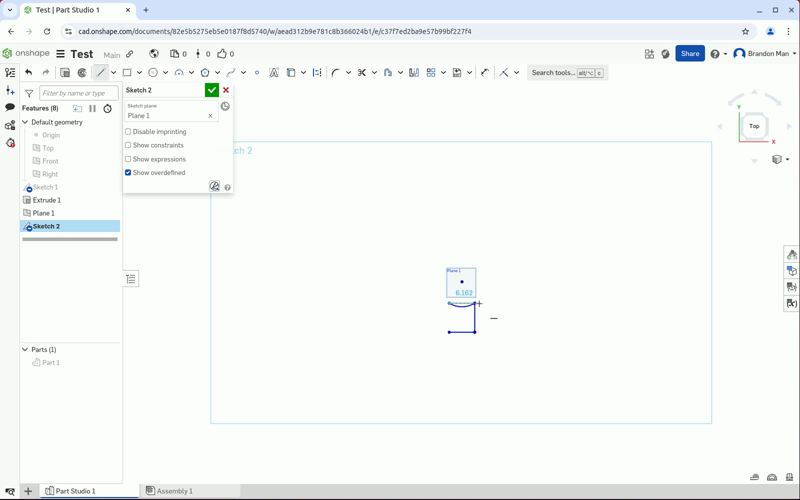
key_down(shift)
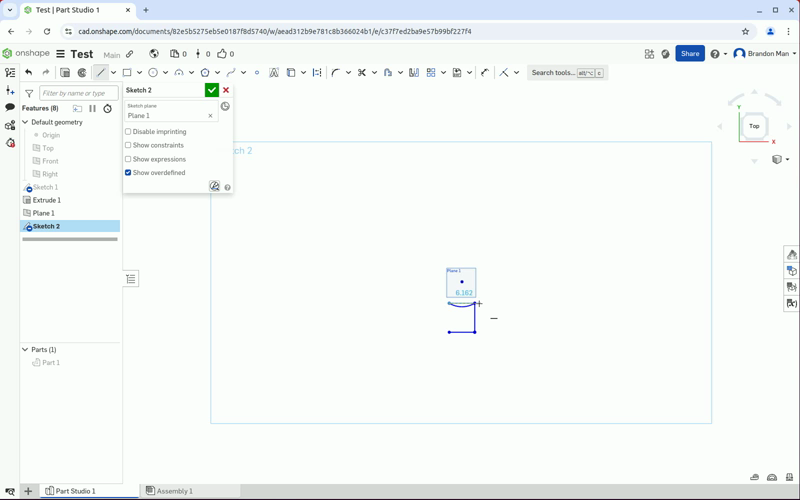
mouse_move(449, 332)
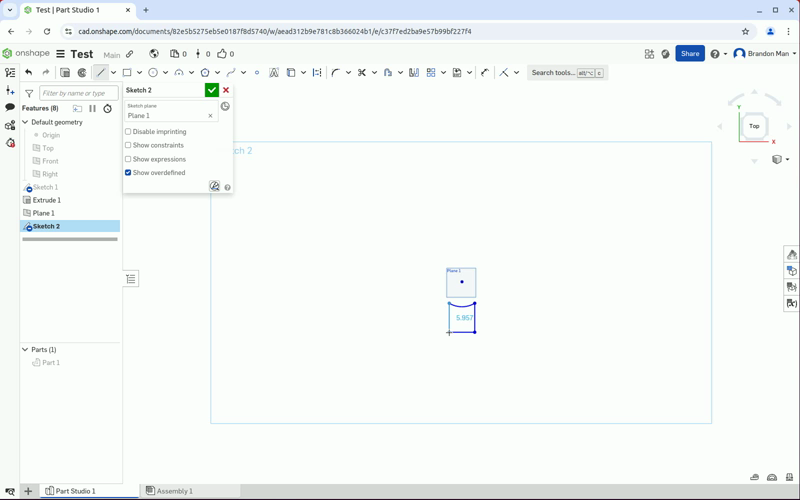
key_up(shift)
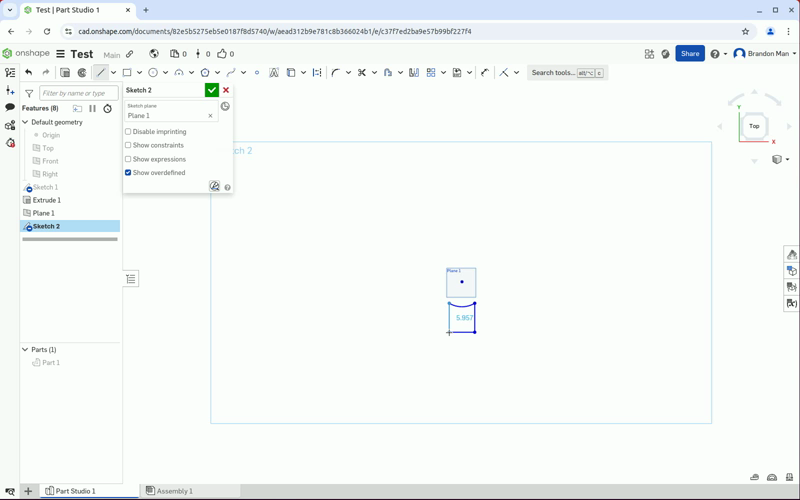
click(449, 332)
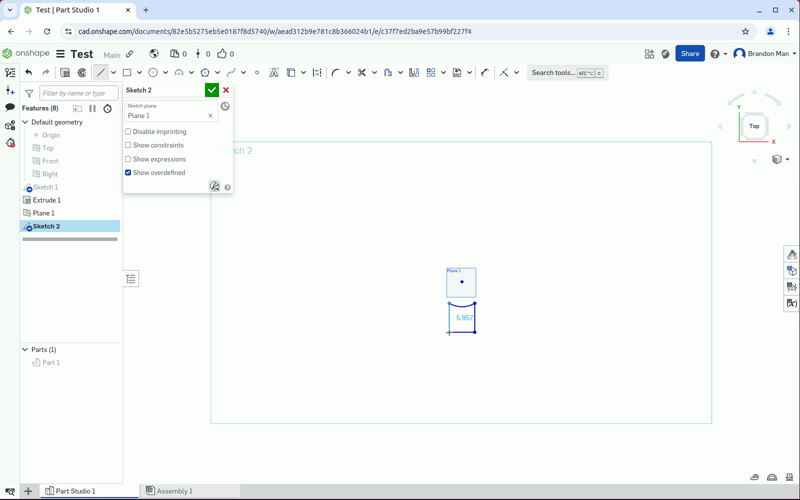
key(esc)
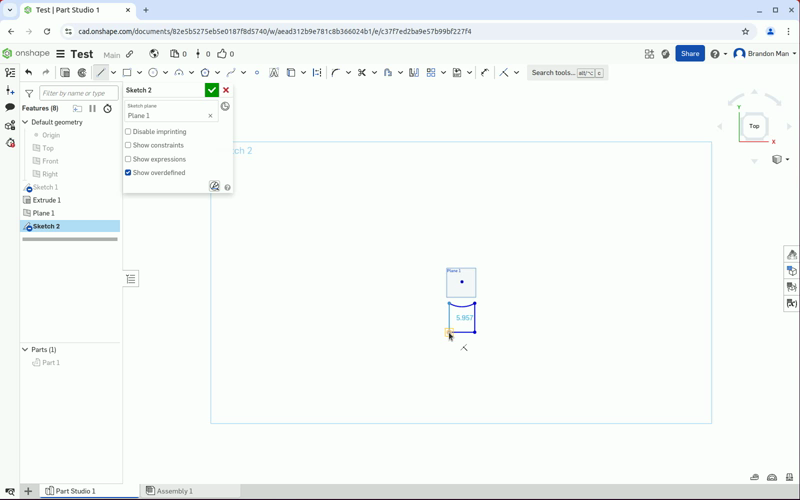
mouse_move(467, 308)
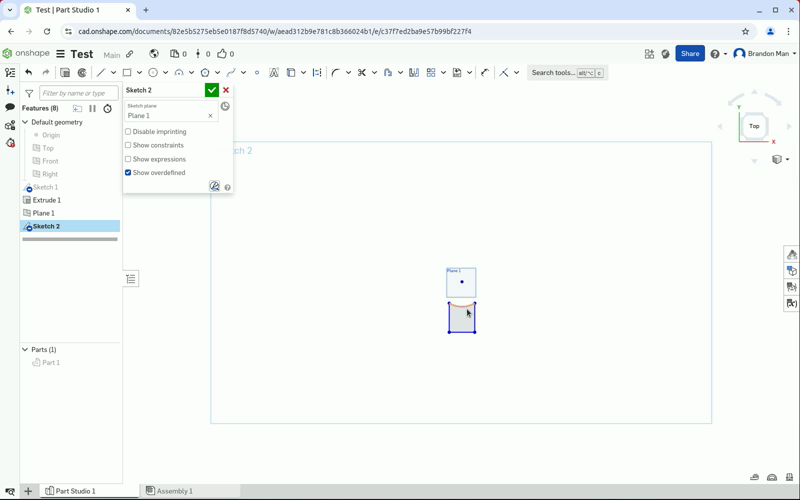
scroll(6)
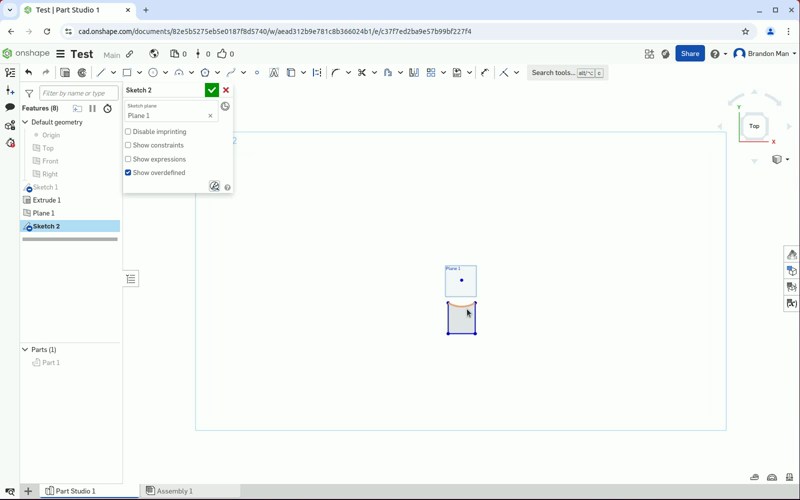
scroll(6)
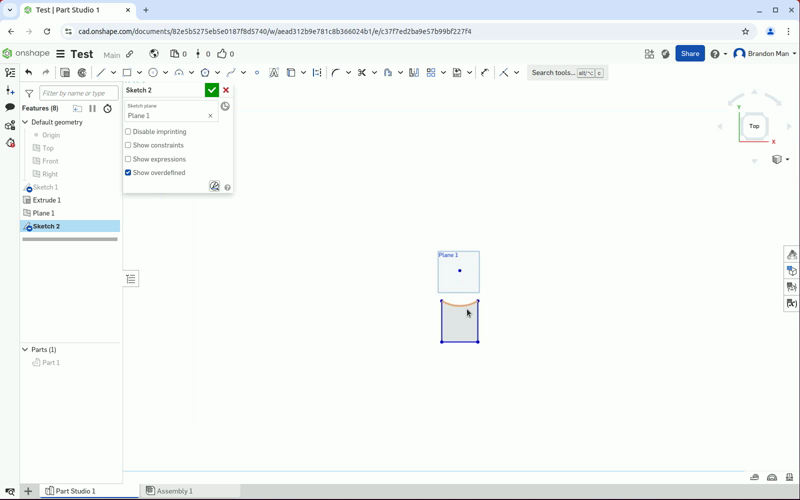
scroll(6)
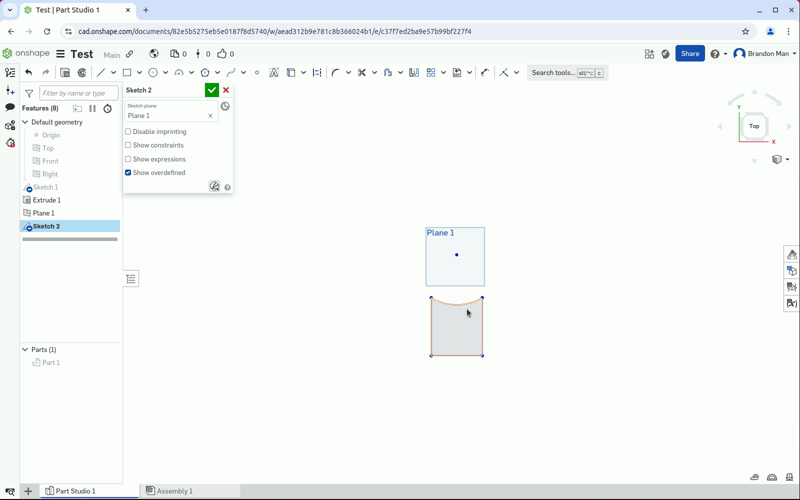
scroll(6)
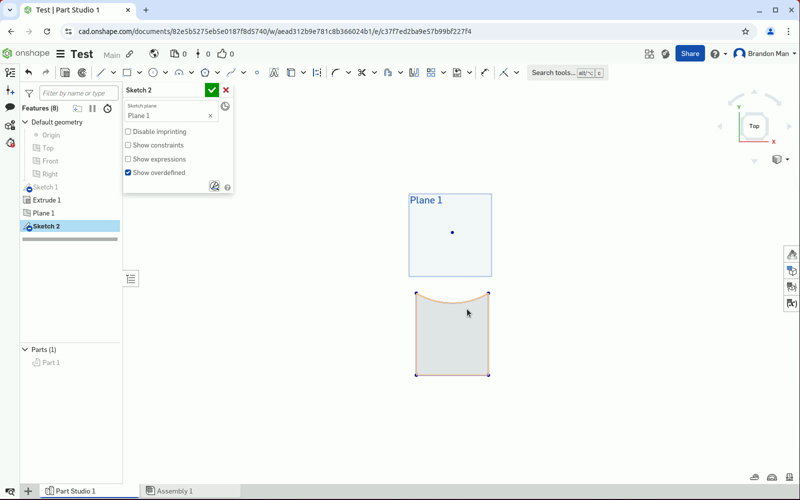
scroll(6)
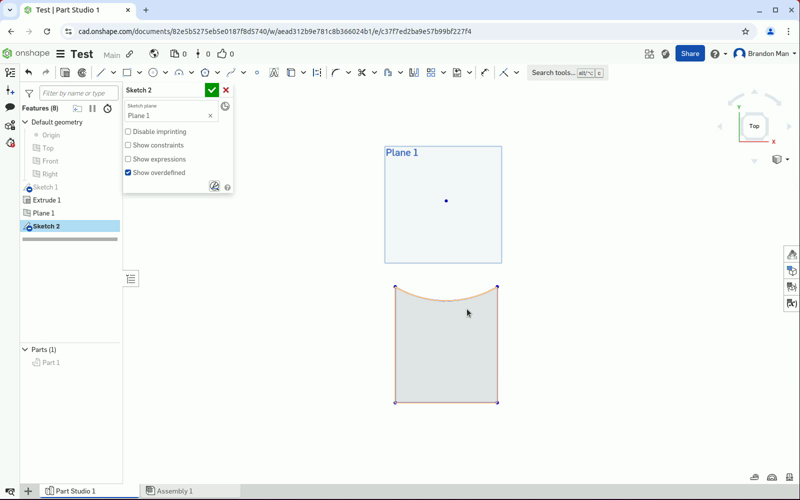
scroll(6)
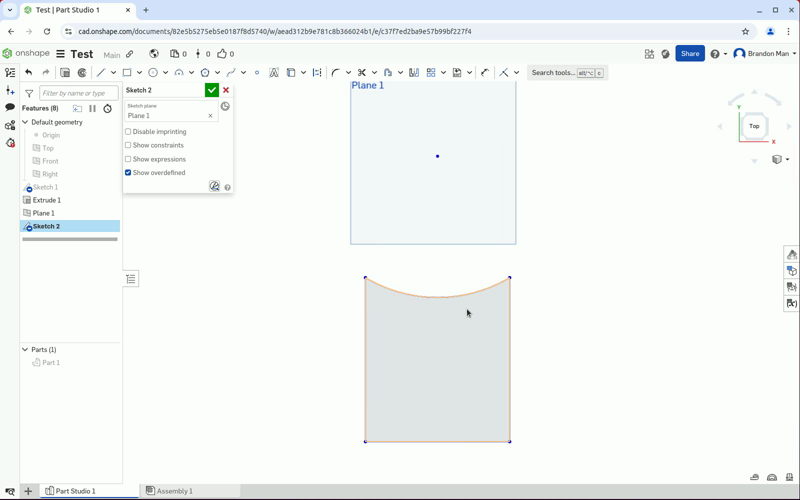
scroll(6)
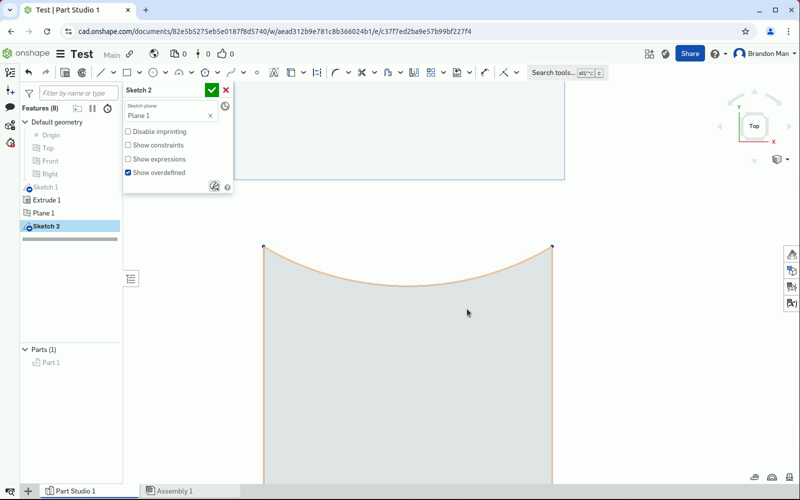
click(467, 308)
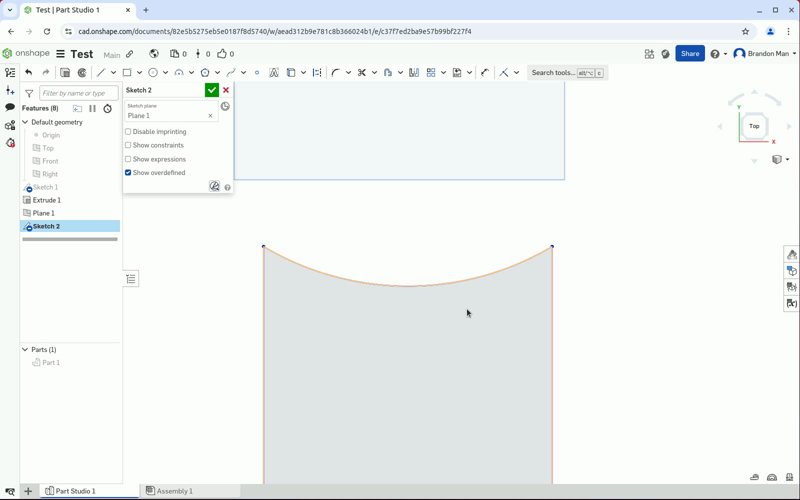
scroll(-6)
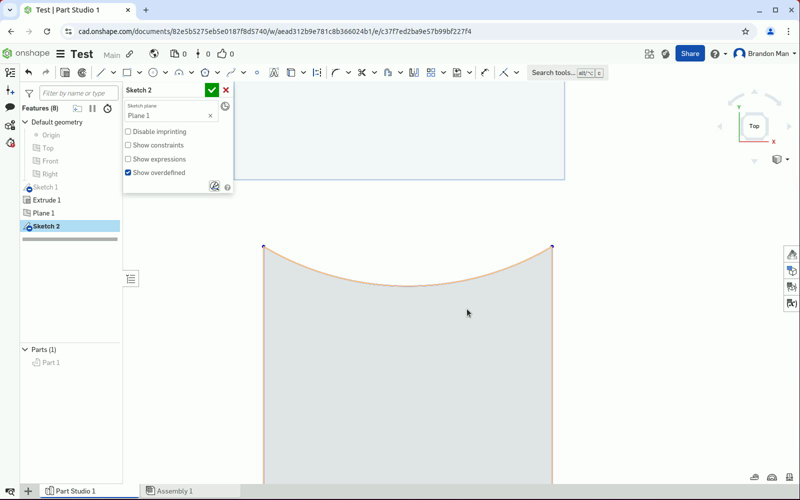
scroll(-6)
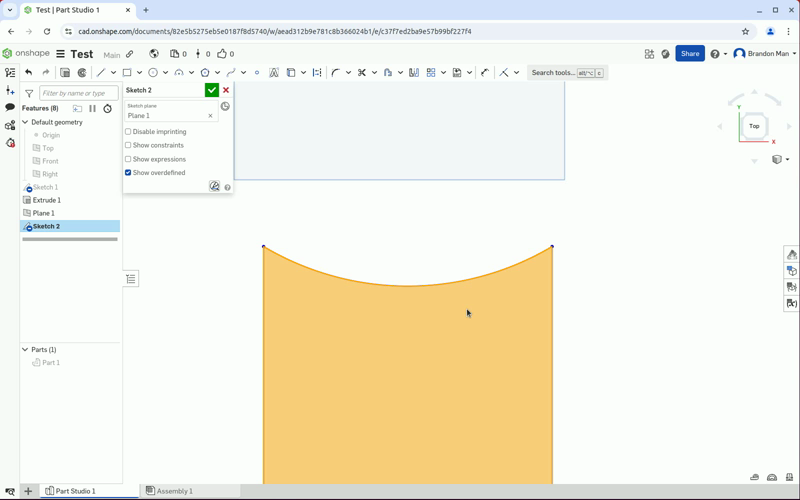
scroll(-6)
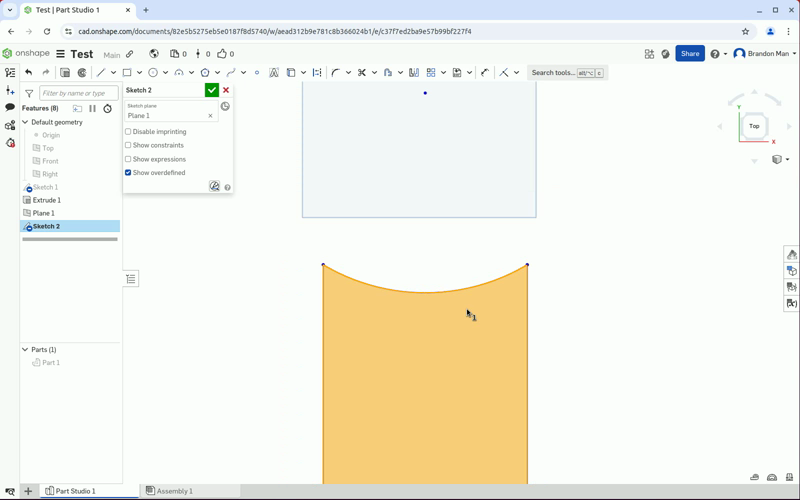
scroll(-6)
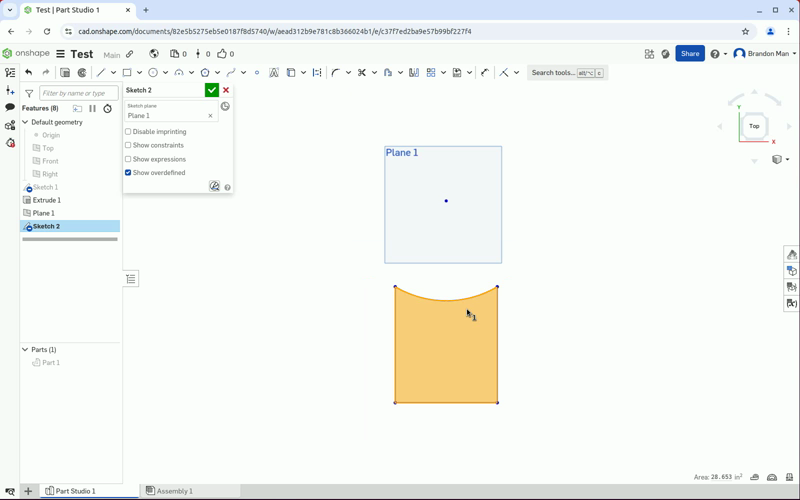
scroll(-6)
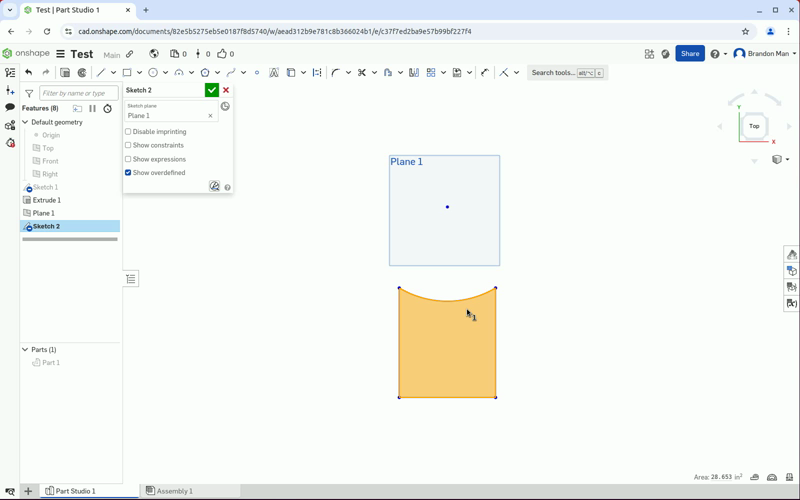
scroll(-6)
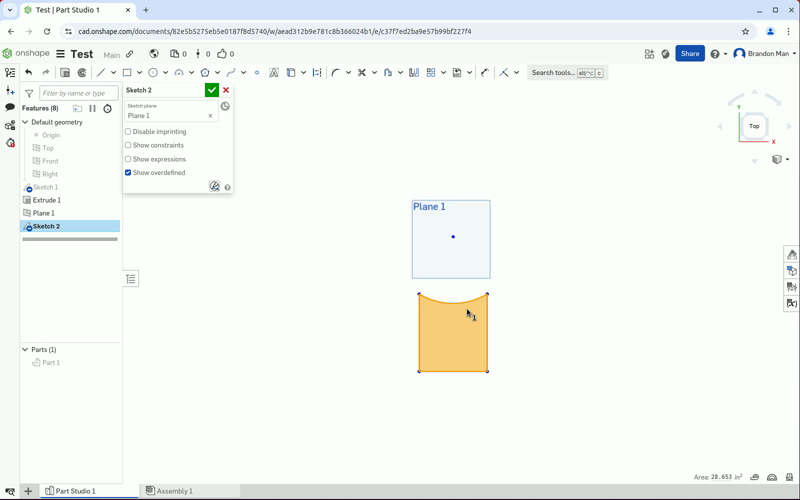
scroll(-6)
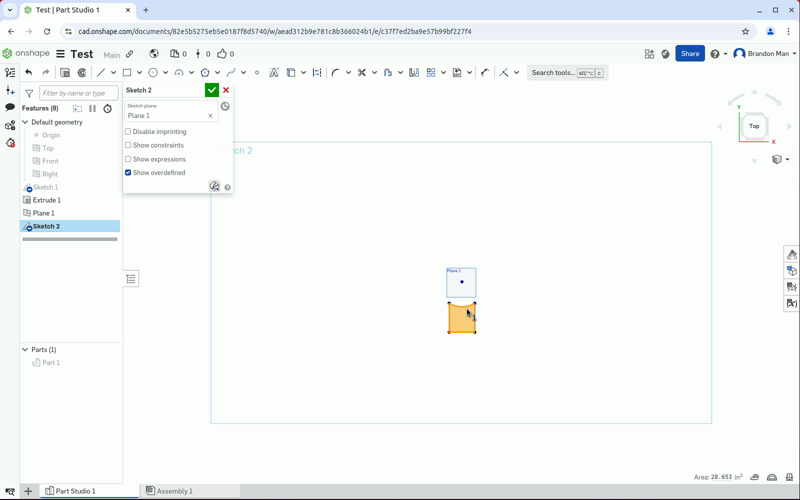
mouse_move(73, 352)
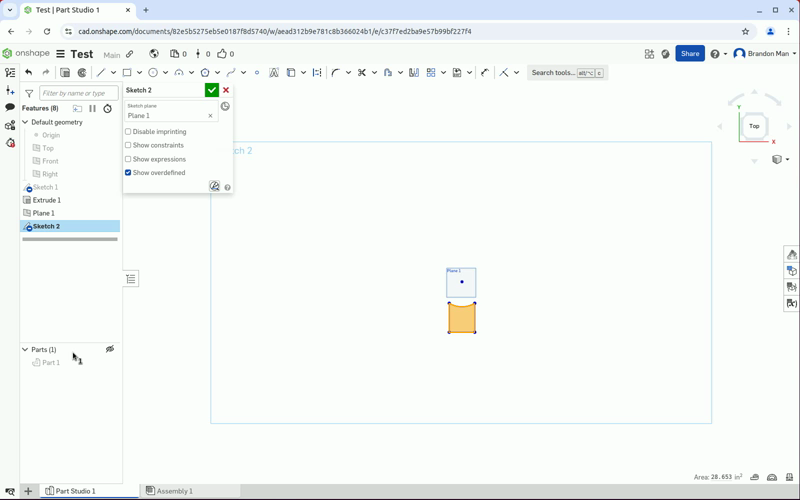
key(shift+y)
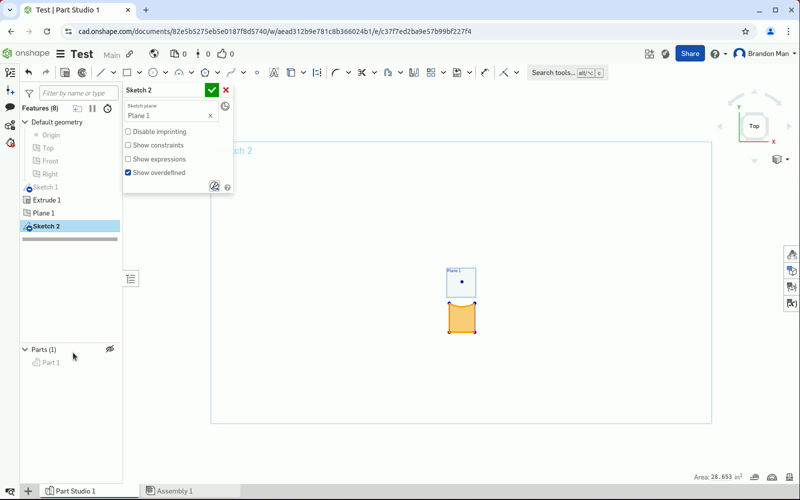
key(shift+e)
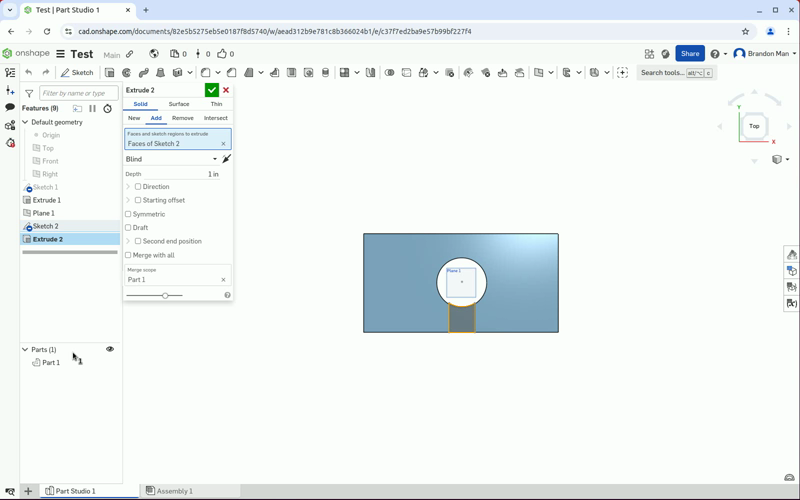
mouse_move(143, 106)
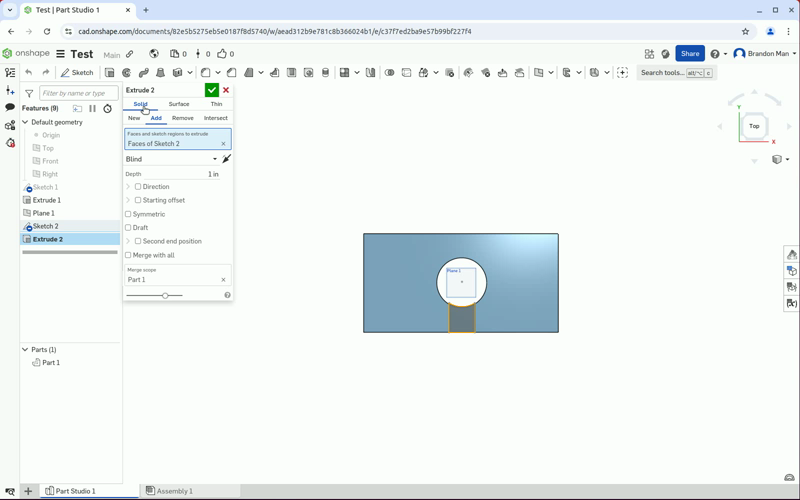
click(143, 106)
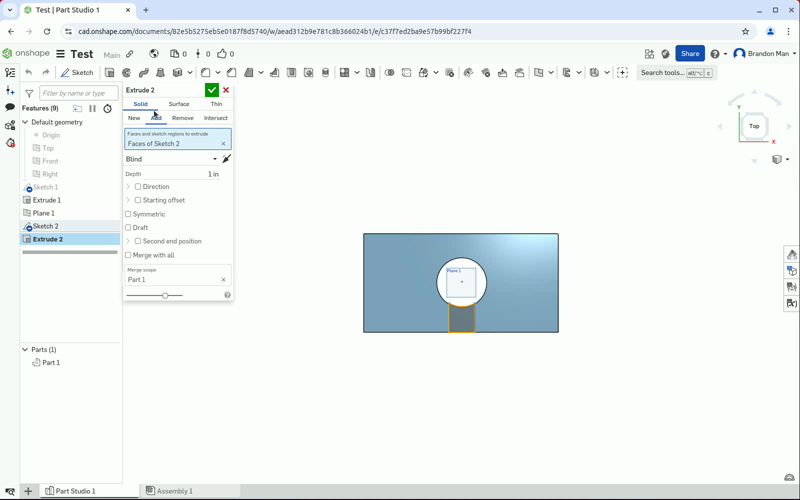
mouse_move(186, 120)
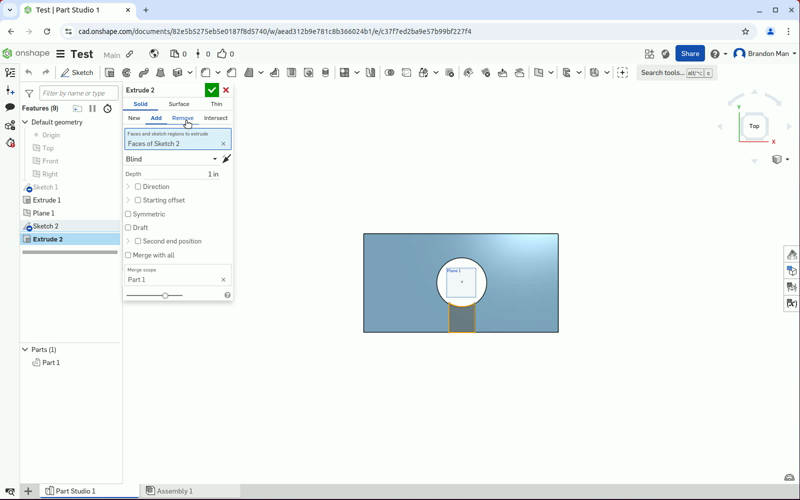
click(186, 120)
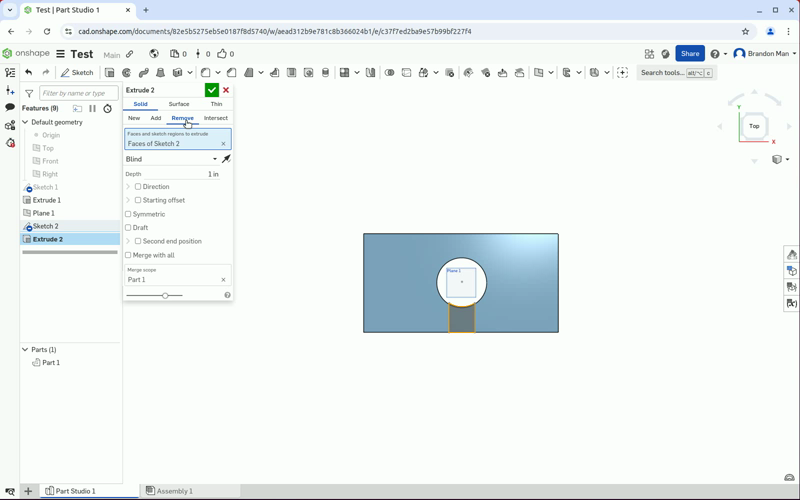
key(tab, 4)
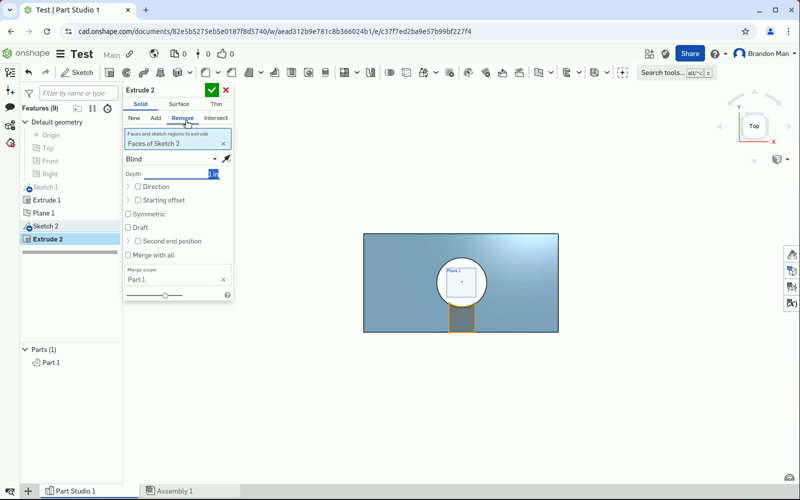
text(1.926)
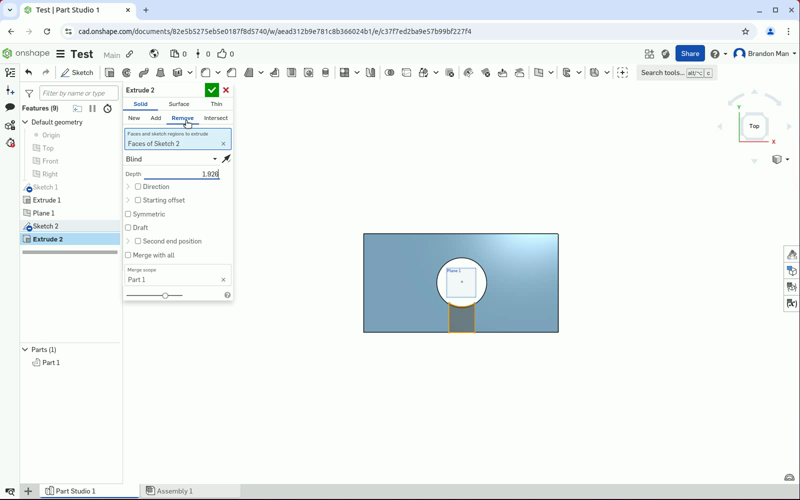
key(tab, 6)
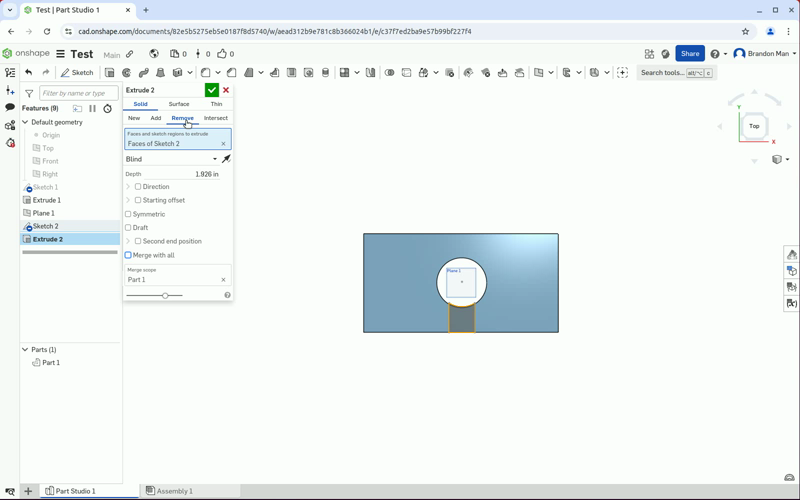
key(space)
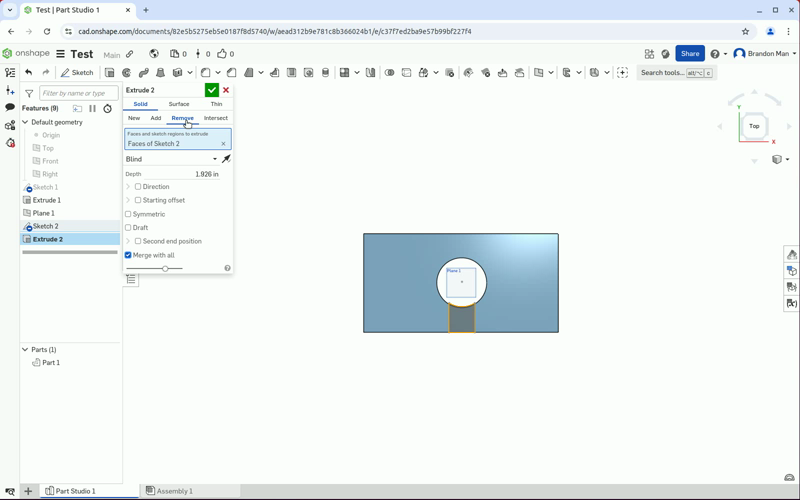
key(enter)
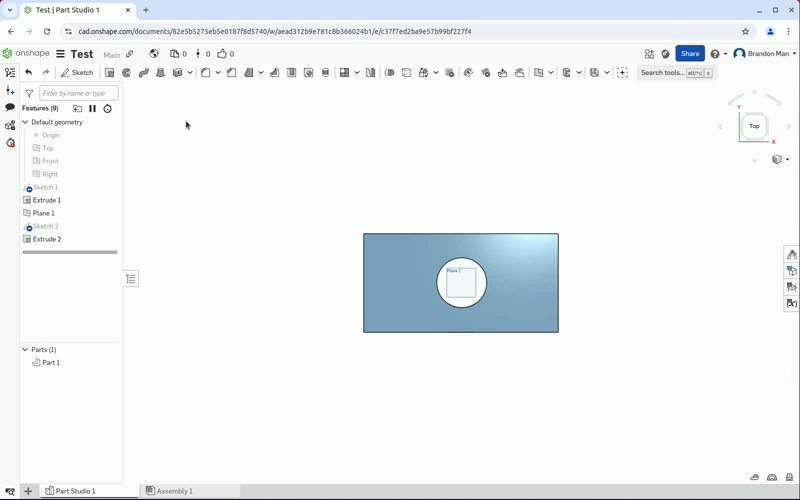
key(shift+h)
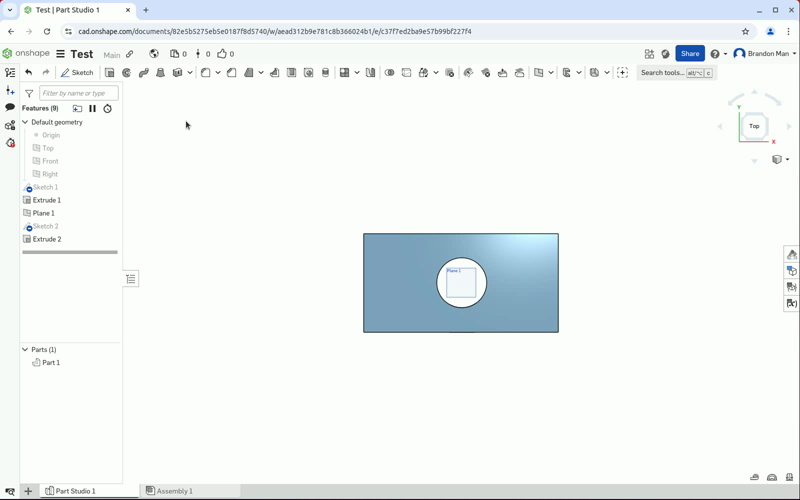
key(shift+h)
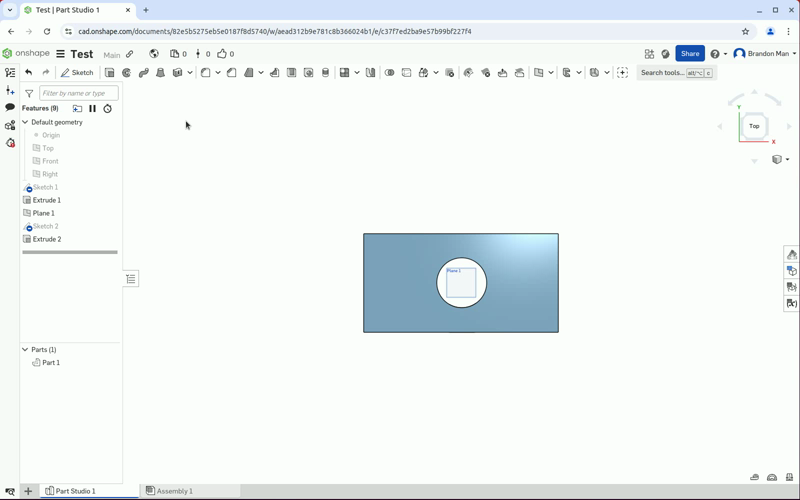
mouse_move(73, 189)
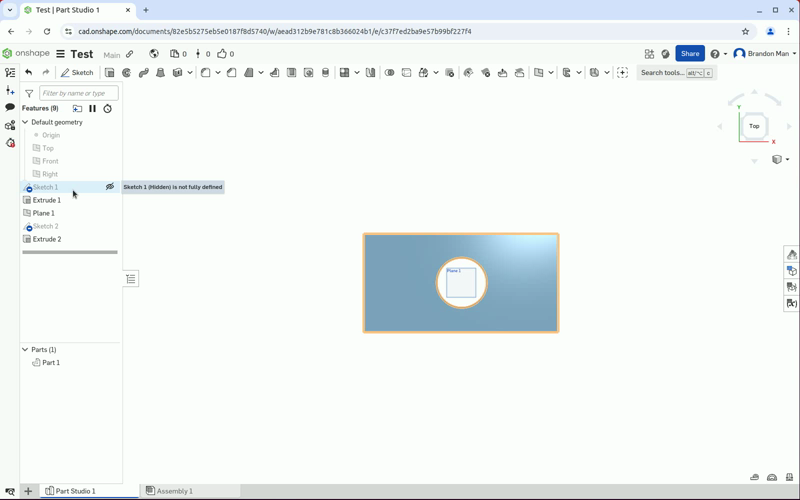
click(73, 189)
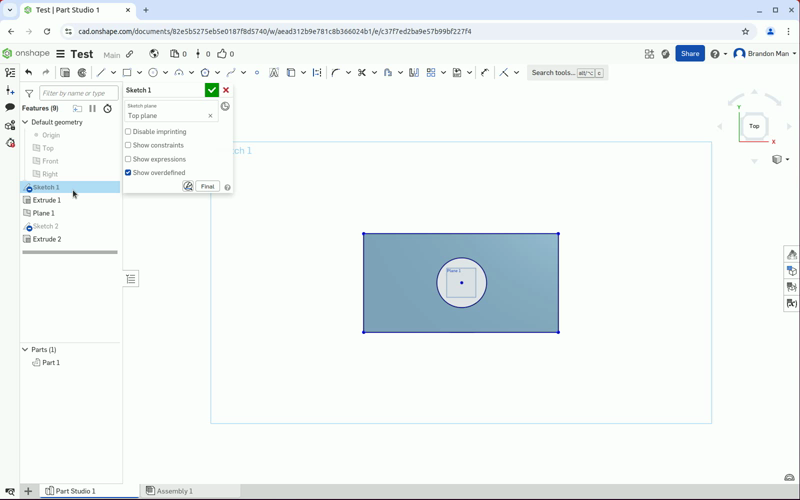
mouse_move(229, 92)
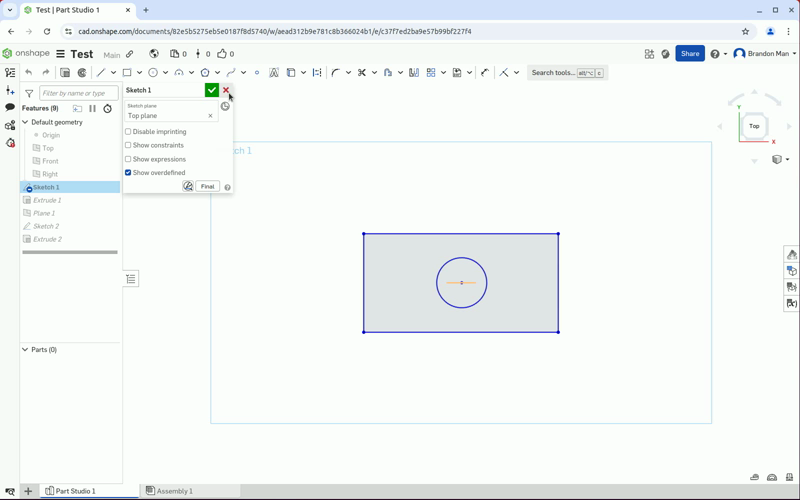
click(229, 92)
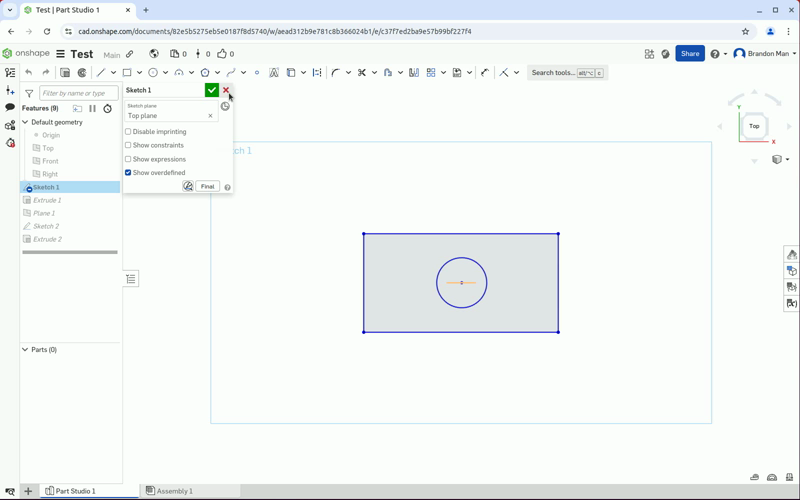
key(shift+s)
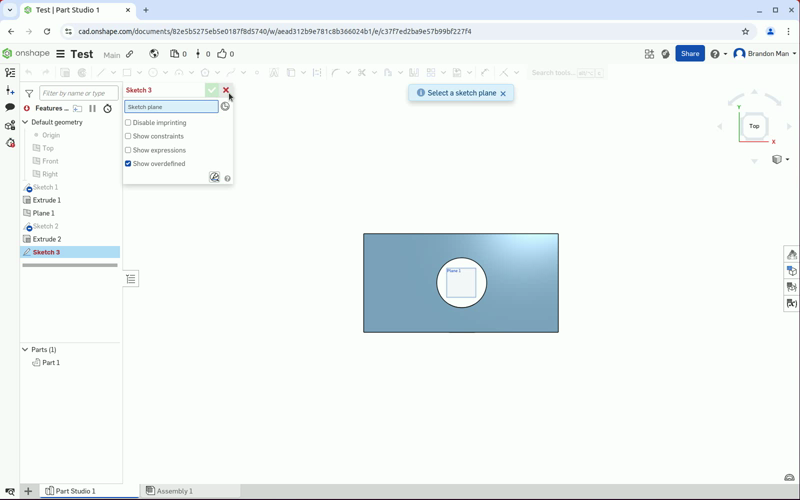
mouse_move(73, 215)
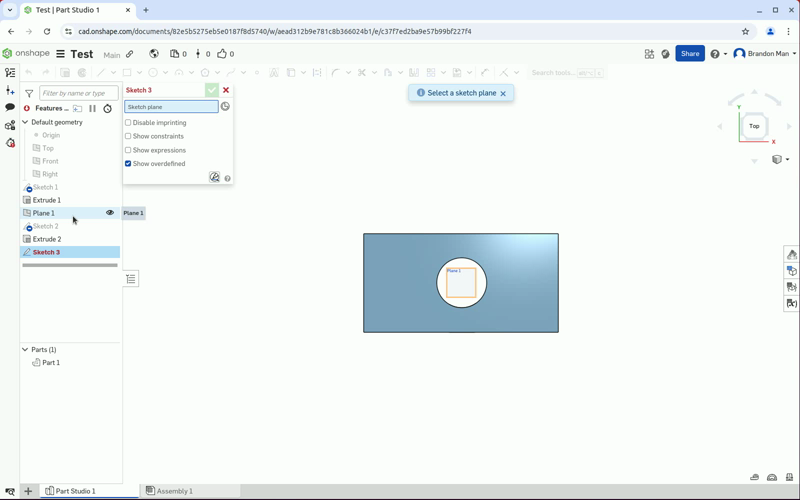
click(73, 215)
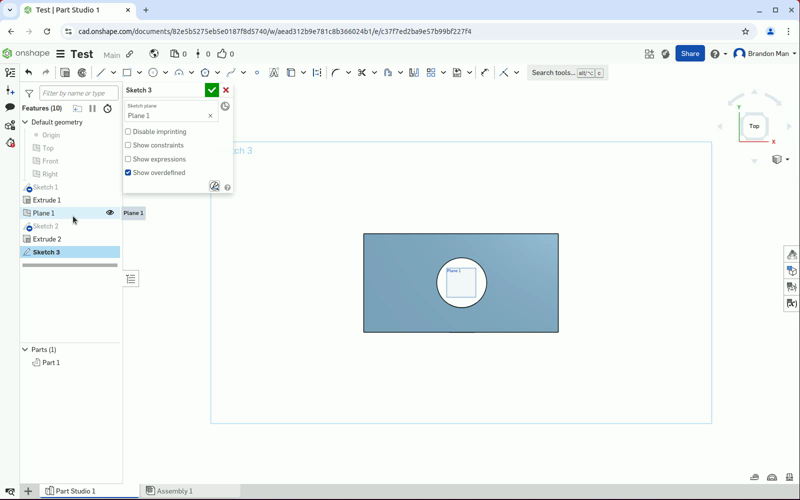
mouse_move(73, 352)
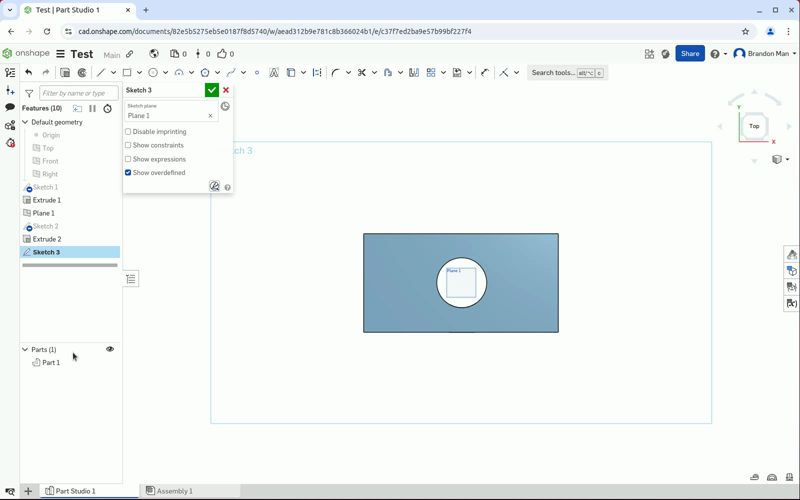
key(y)
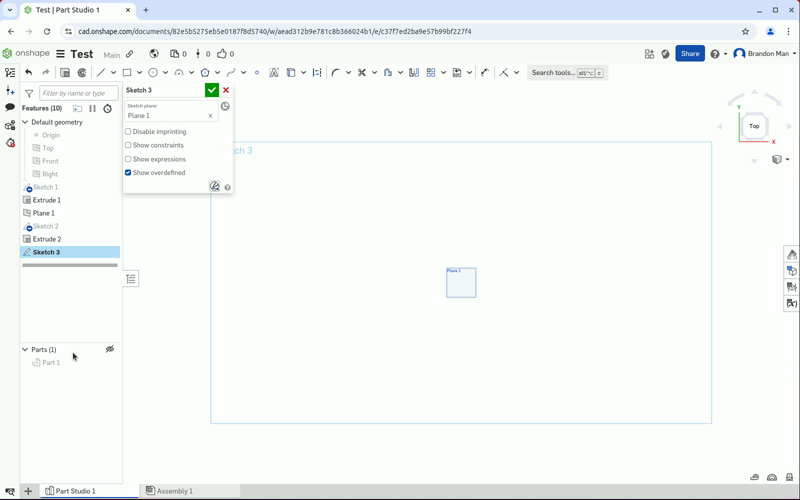
key(a)
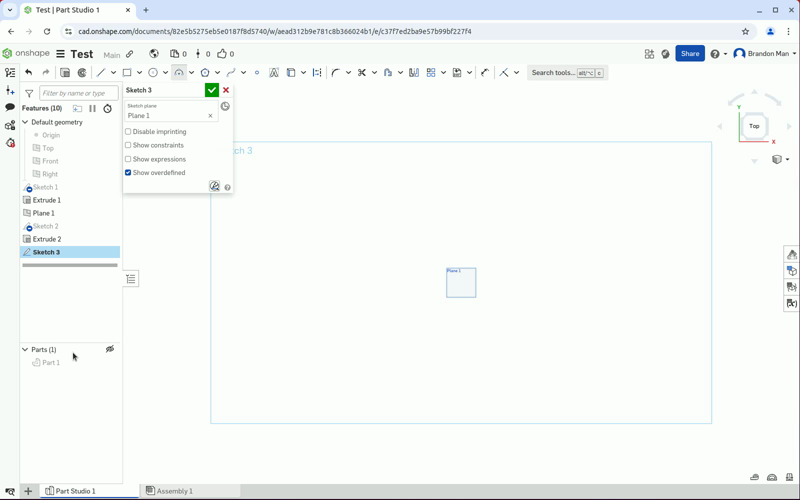
key_down(shift)
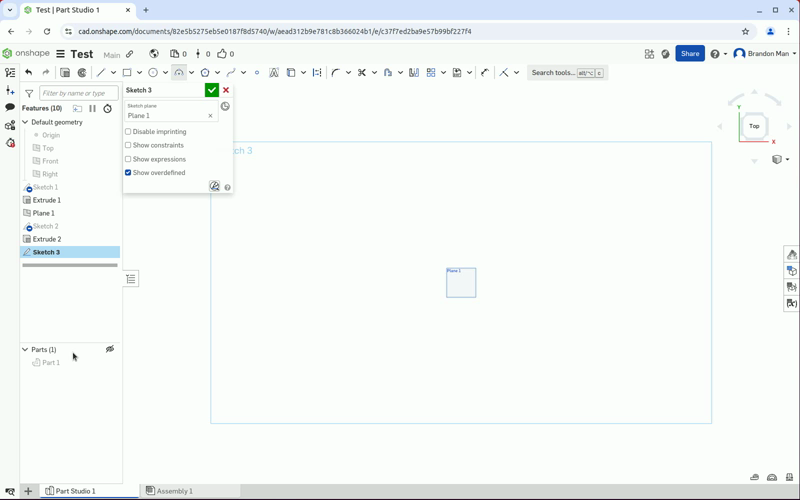
mouse_move(449, 261)
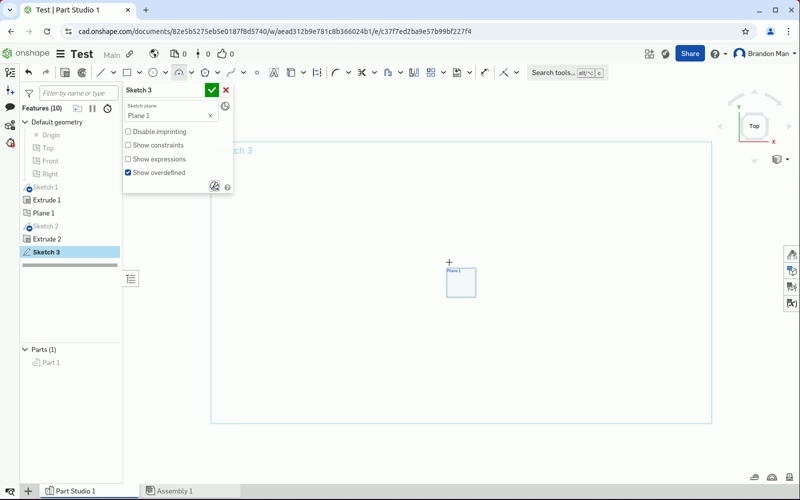
click(449, 261)
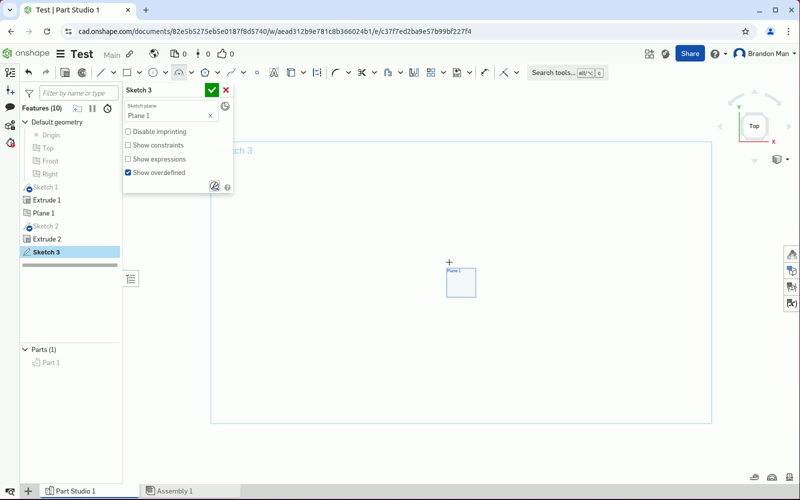
key_up(shift)
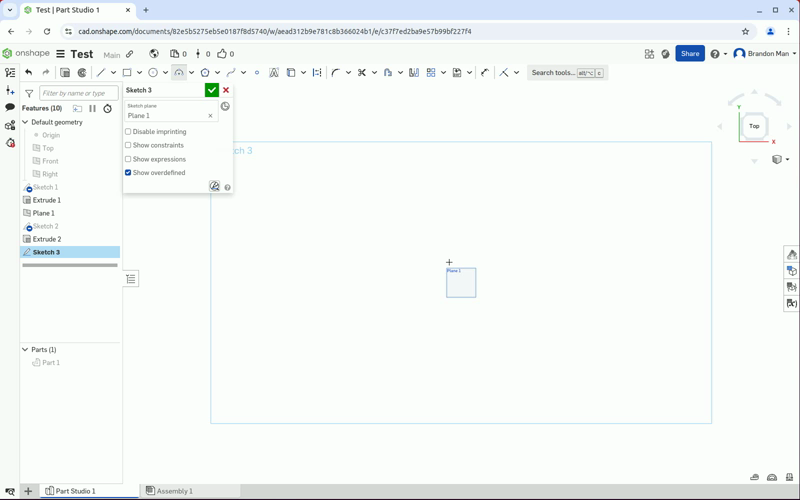
key_down(shift)
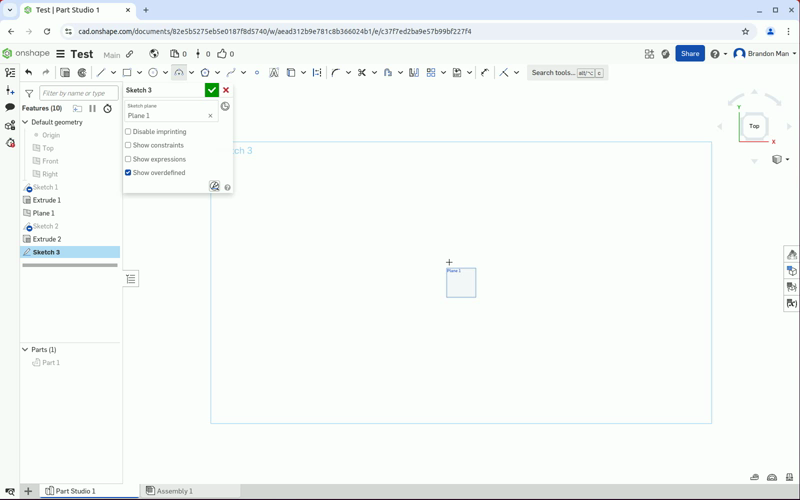
mouse_move(474, 261)
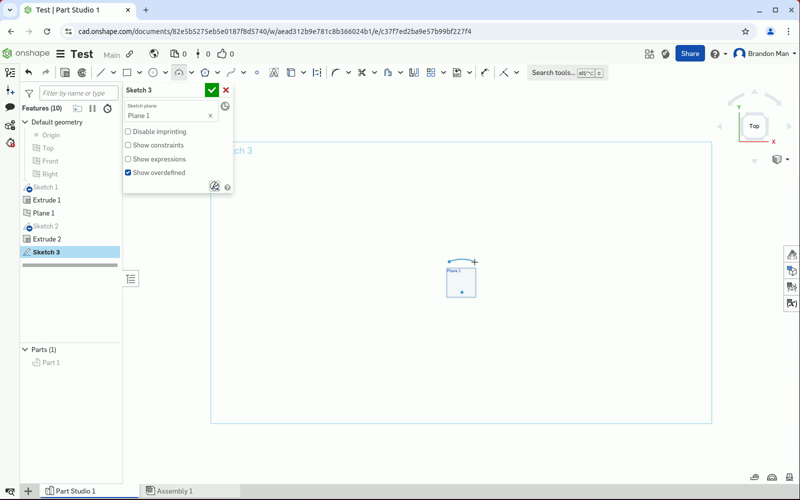
click(474, 261)
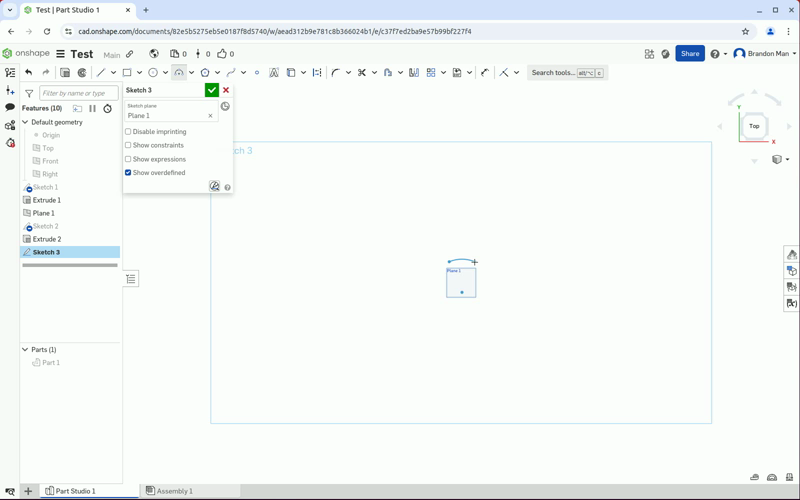
mouse_move(461, 258)
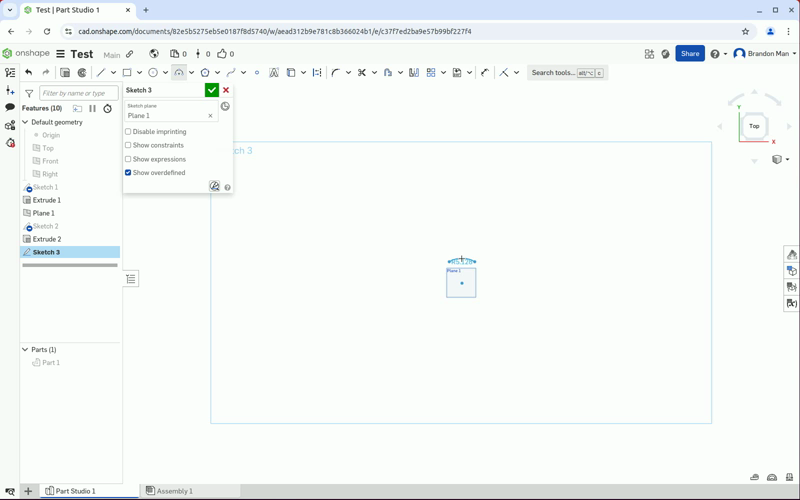
click(461, 258)
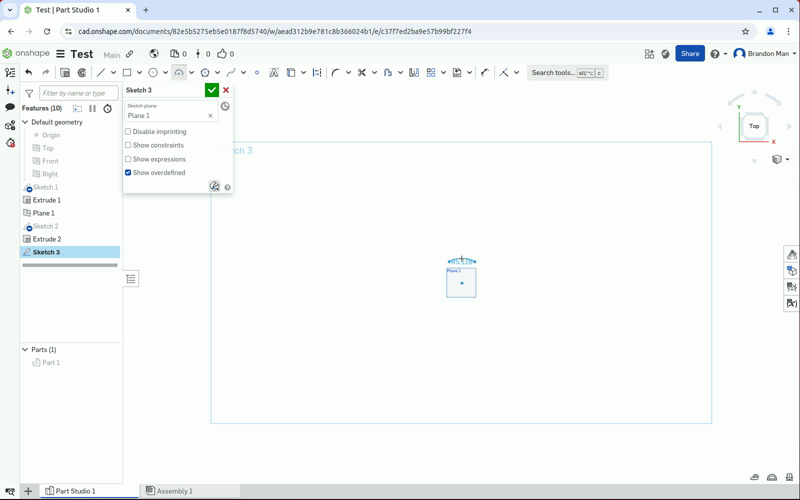
key_up(shift)
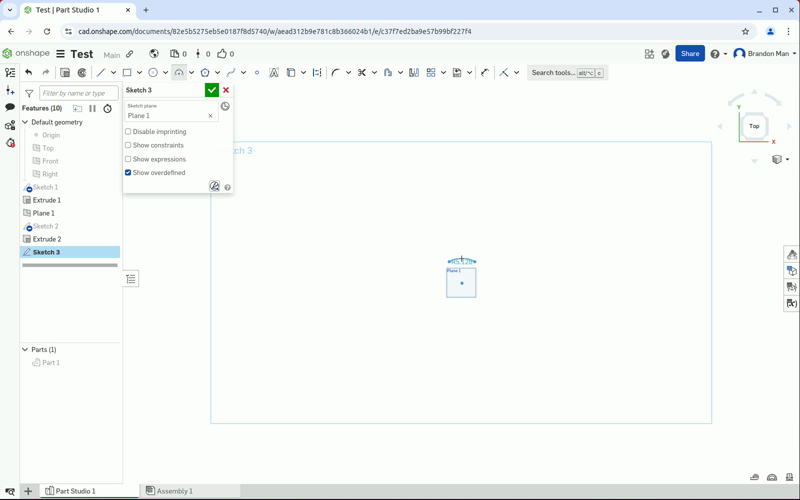
key(esc)
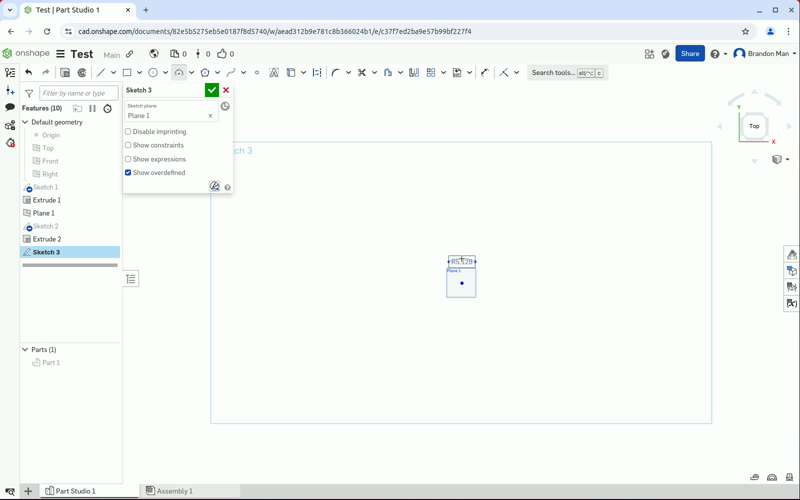
key(l)
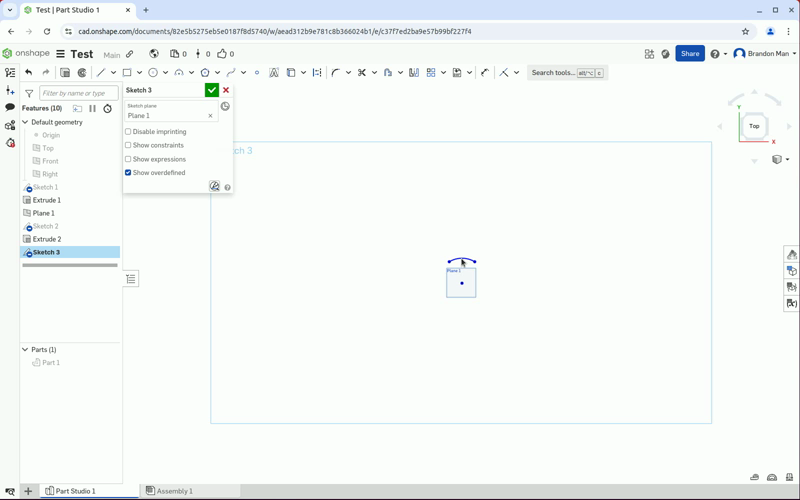
mouse_move(474, 261)
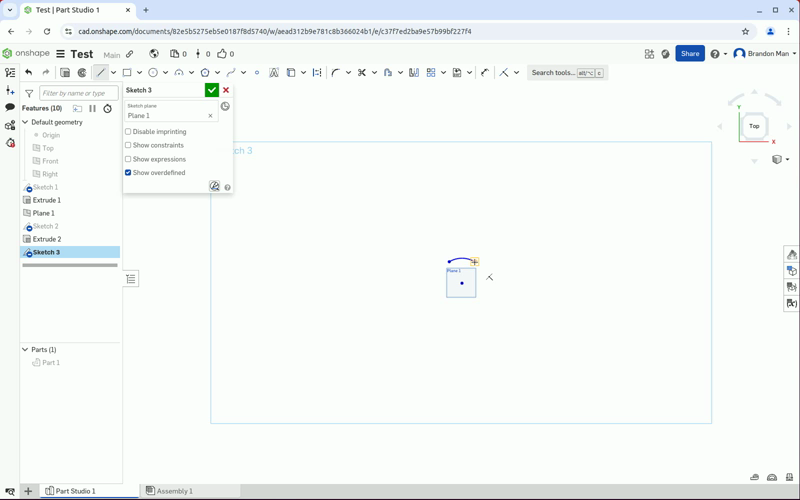
click(474, 261)
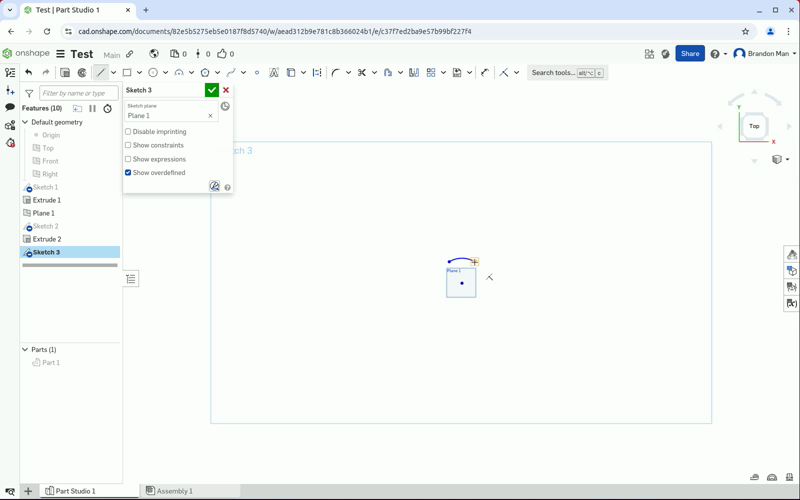
key_down(shift)
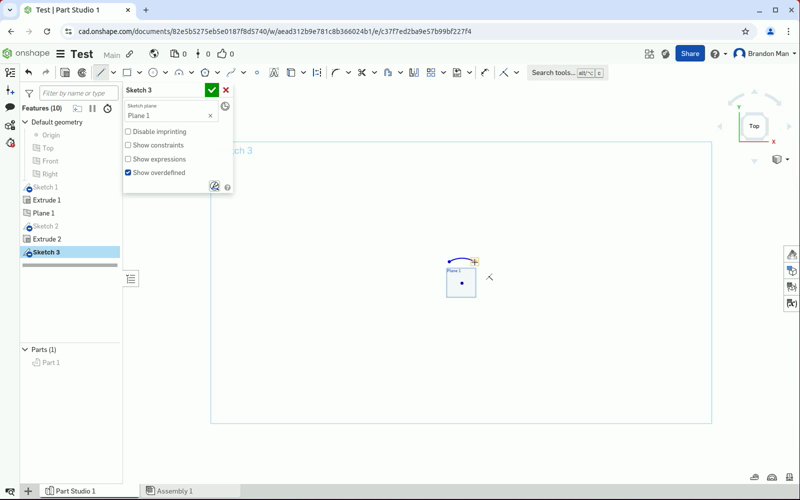
mouse_move(504, 261)
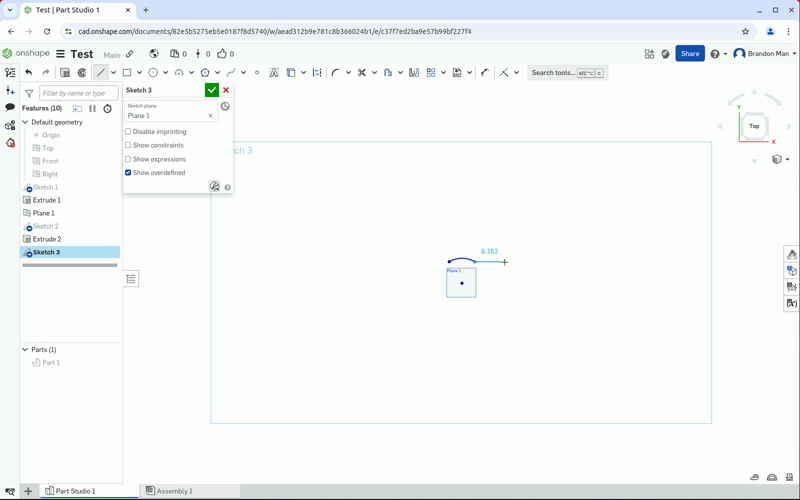
mouse_move(474, 232)
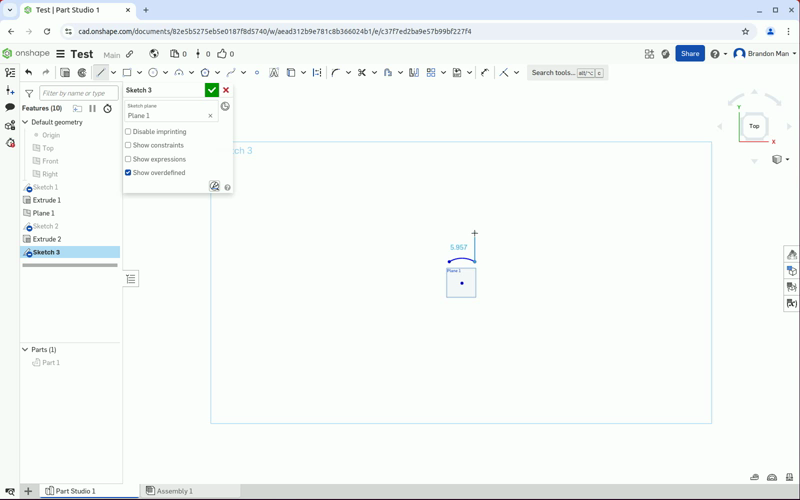
click(474, 232)
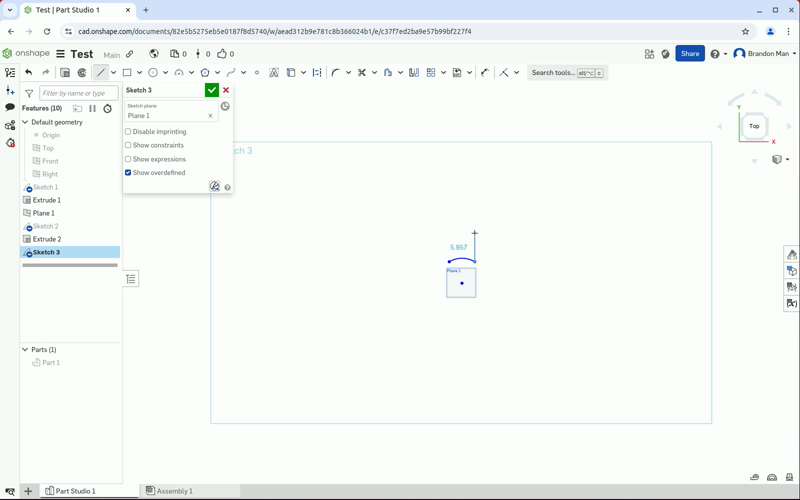
key_up(shift)
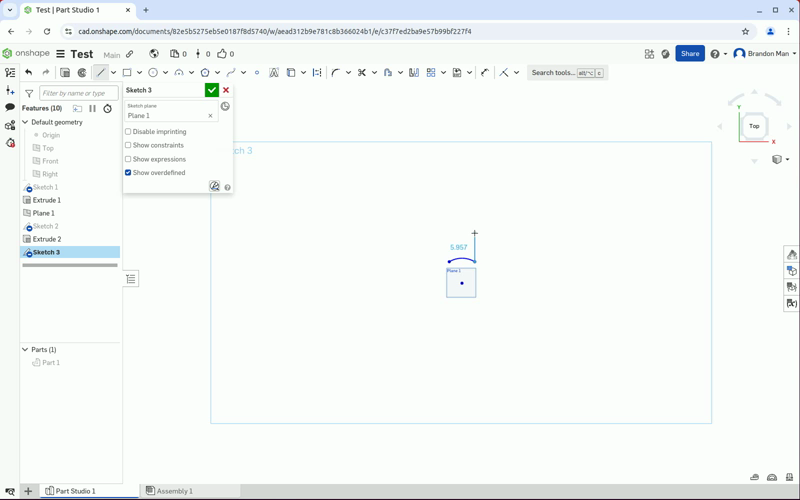
key_down(shift)
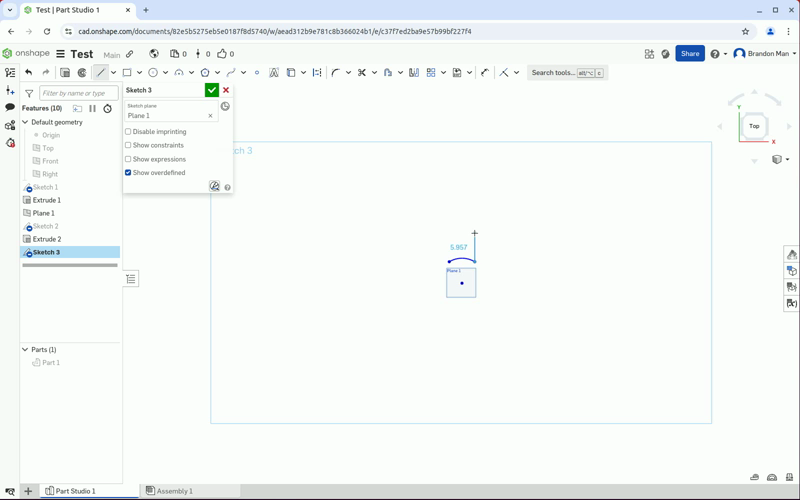
mouse_move(504, 232)
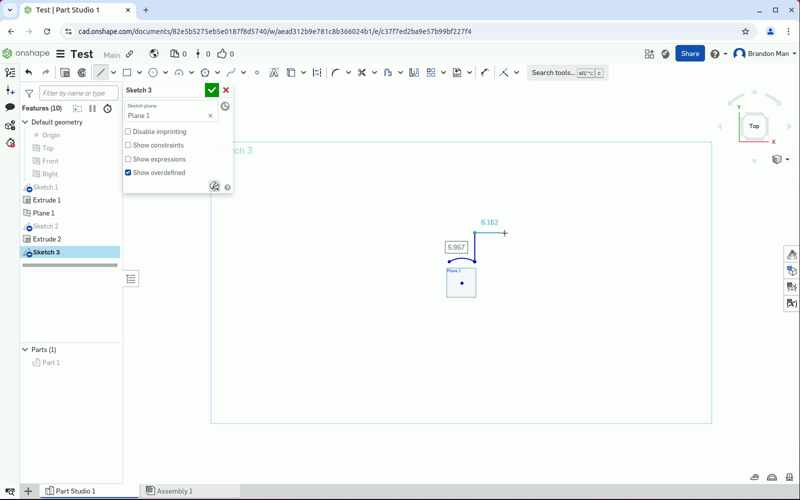
mouse_move(449, 232)
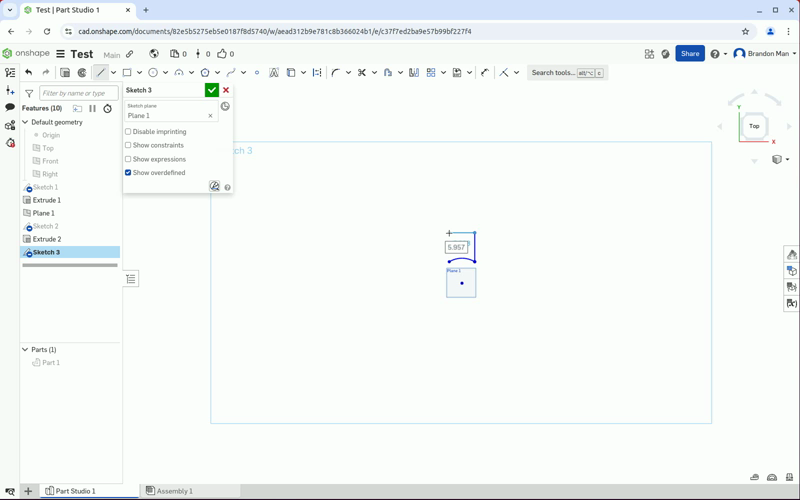
click(449, 232)
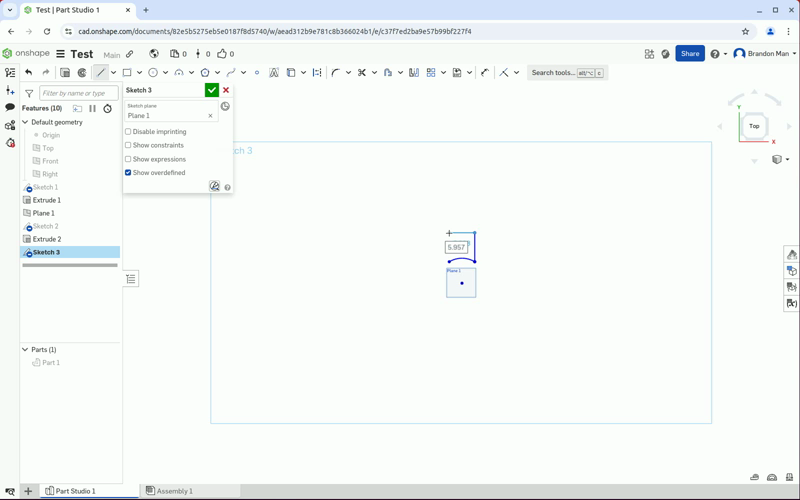
key_up(shift)
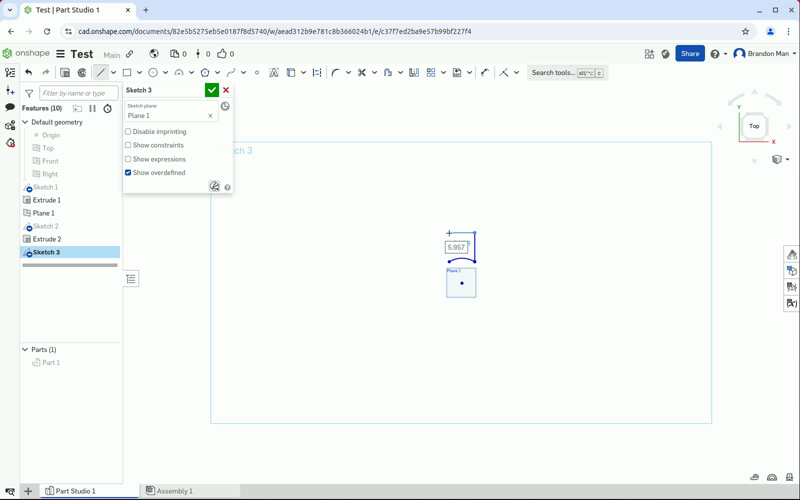
mouse_move(479, 232)
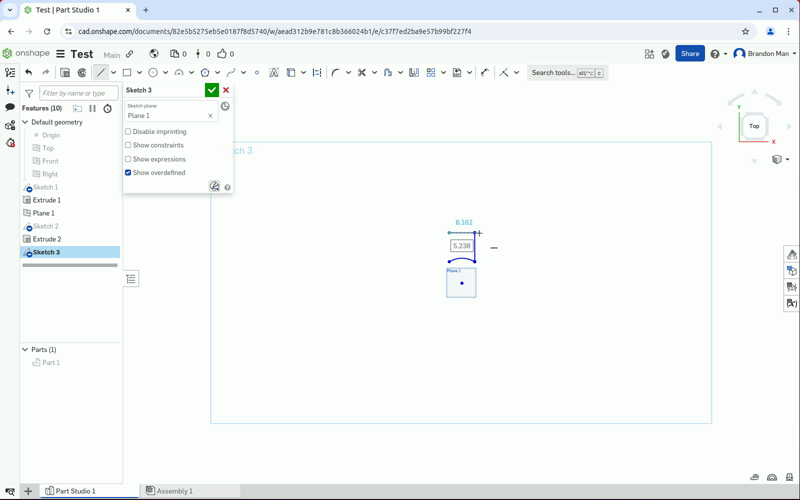
key_down(shift)
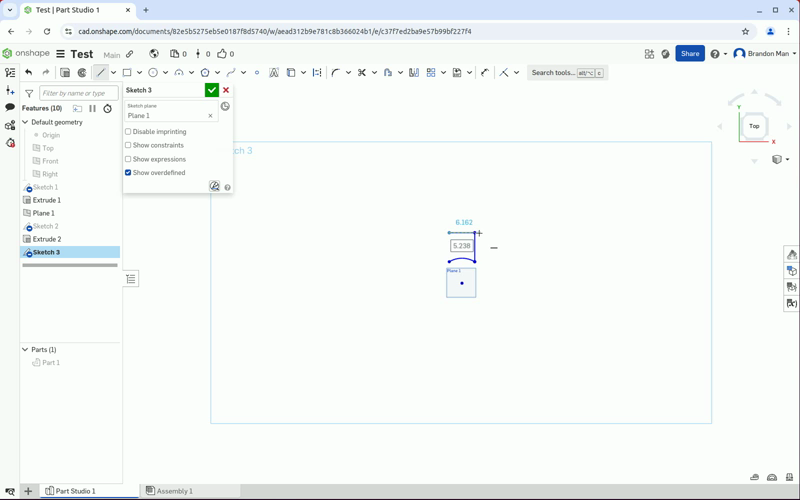
mouse_move(449, 261)
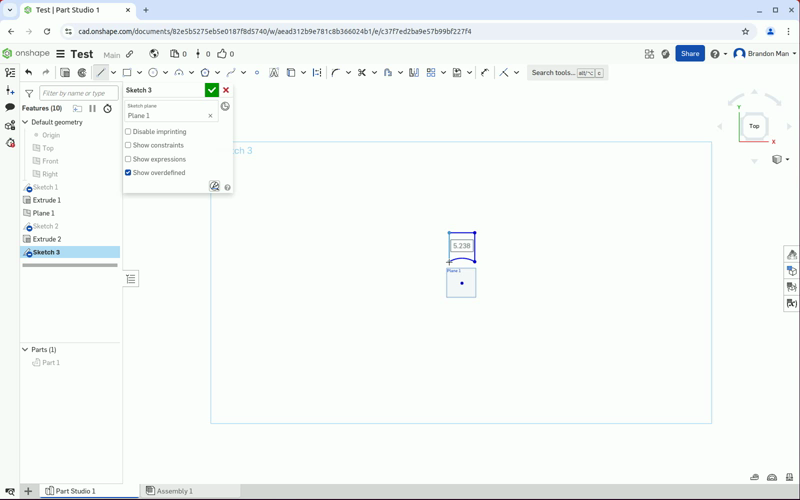
key_up(shift)
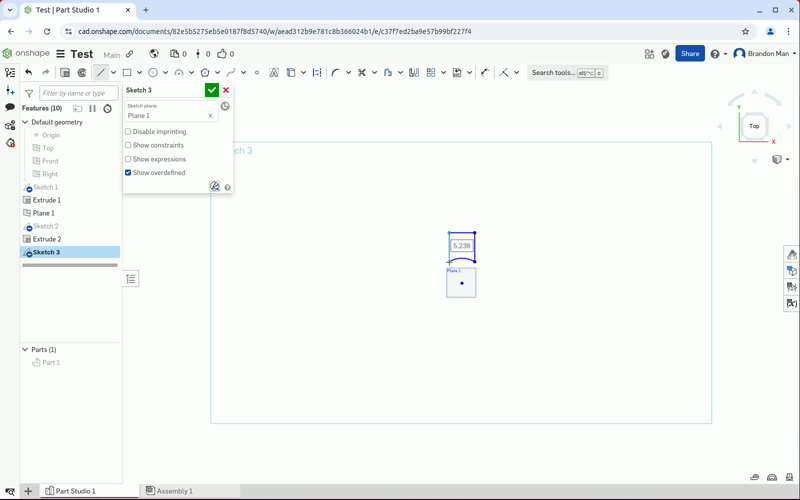
click(449, 261)
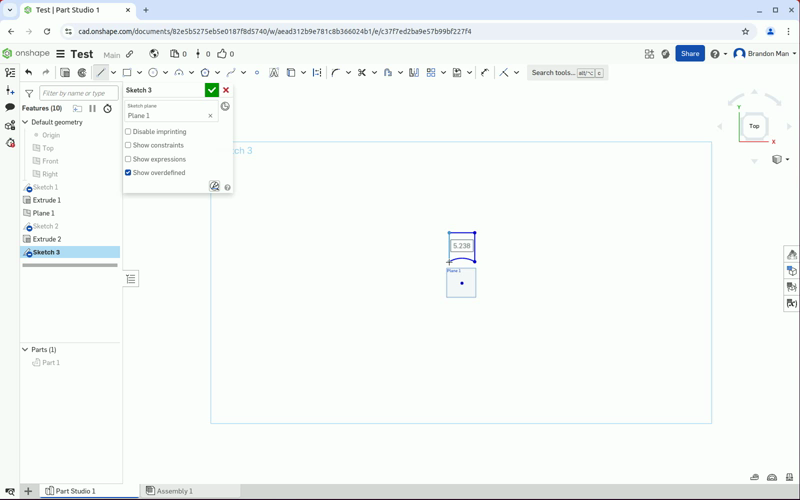
key(esc)
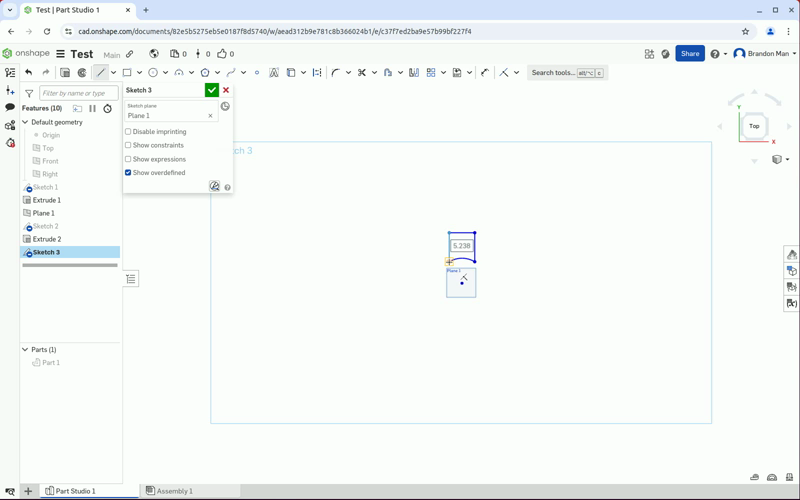
mouse_move(456, 247)
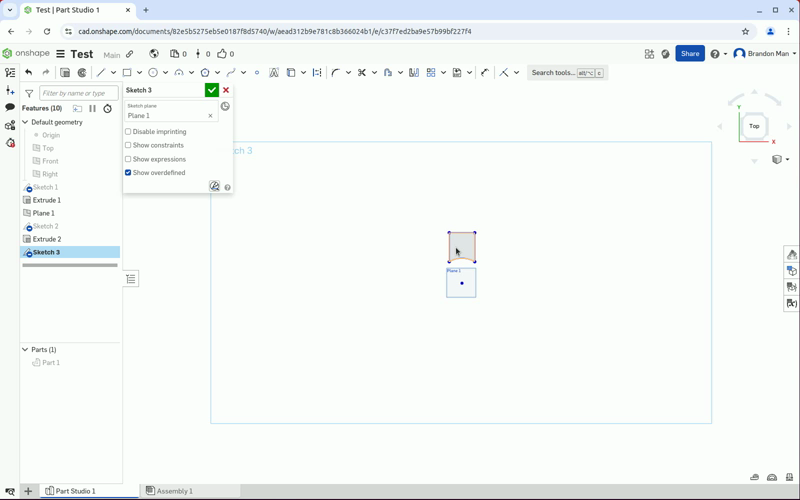
scroll(6)
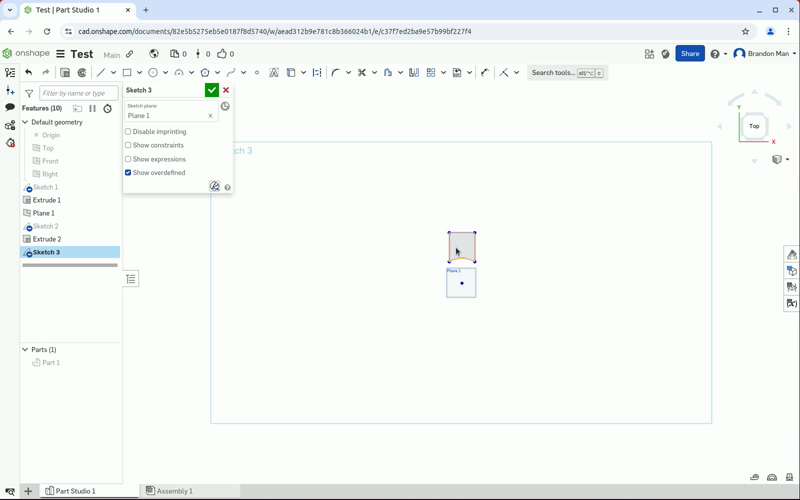
scroll(6)
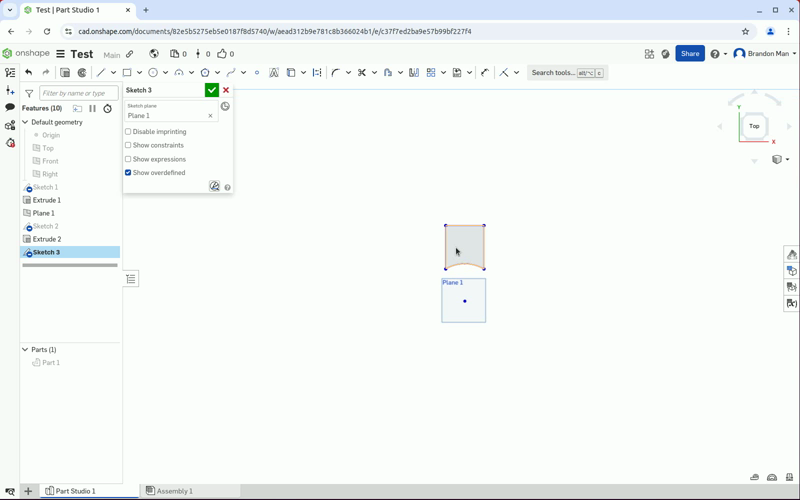
scroll(6)
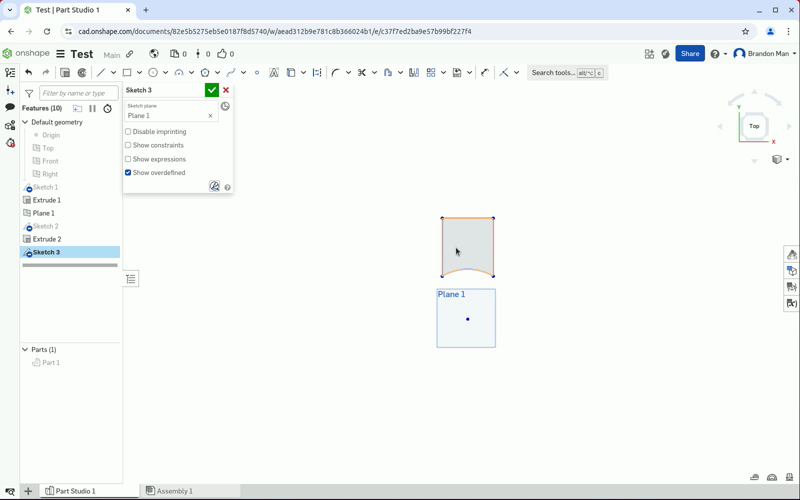
scroll(6)
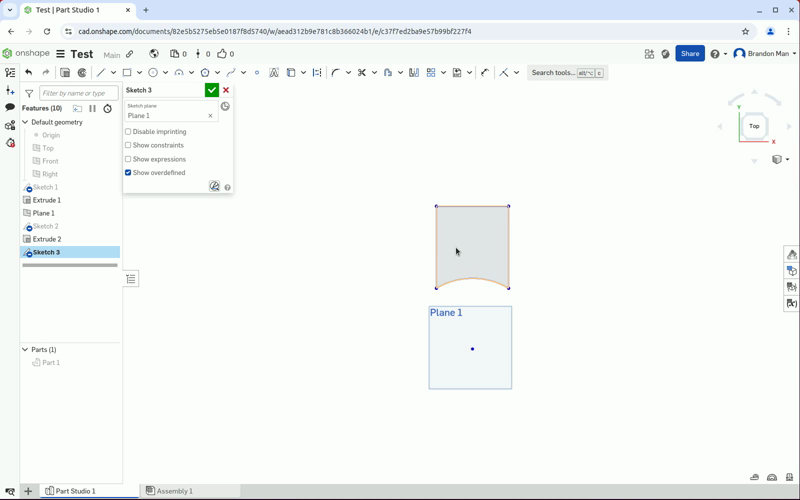
scroll(6)
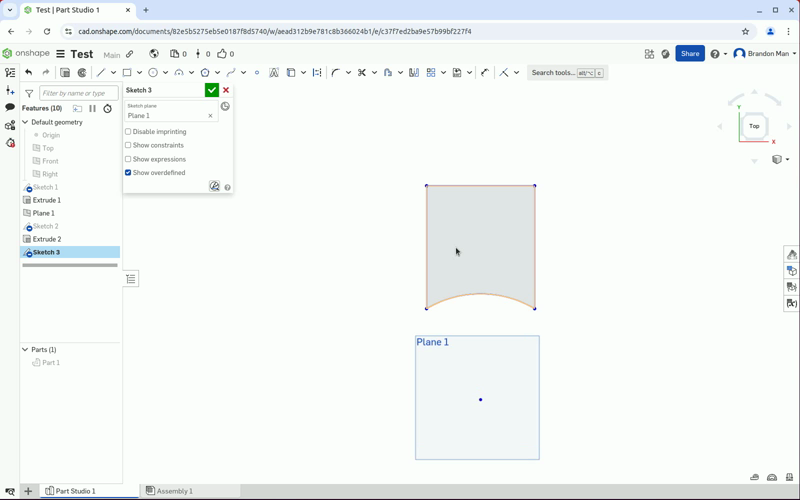
scroll(6)
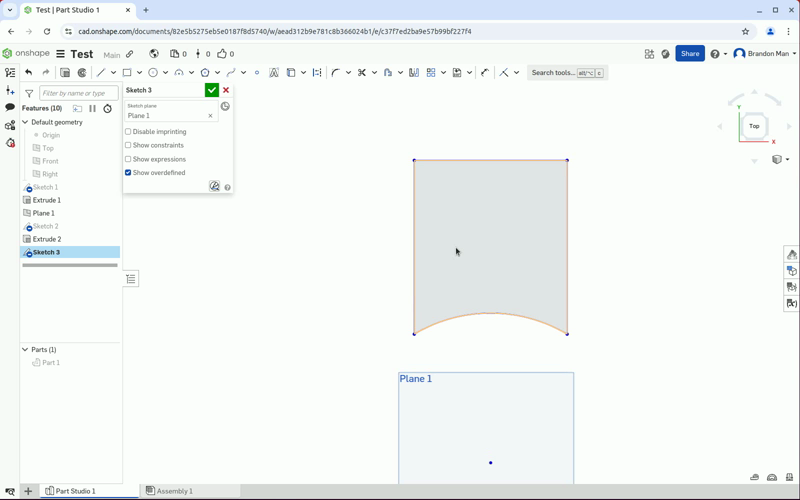
scroll(6)
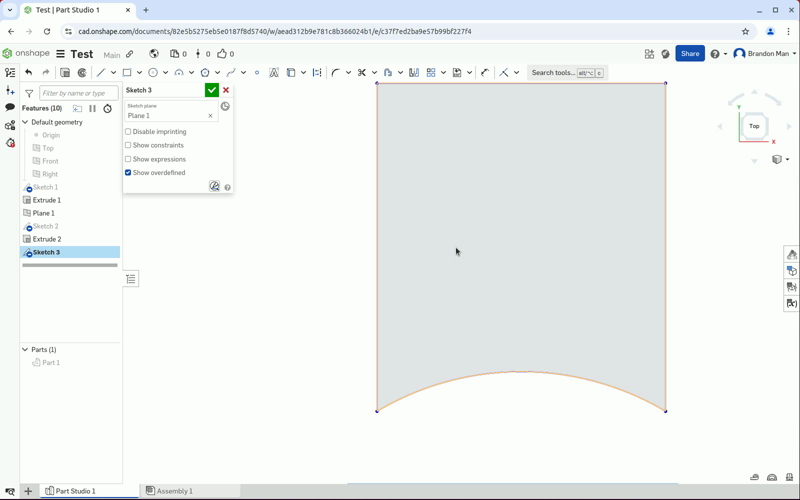
click(456, 247)
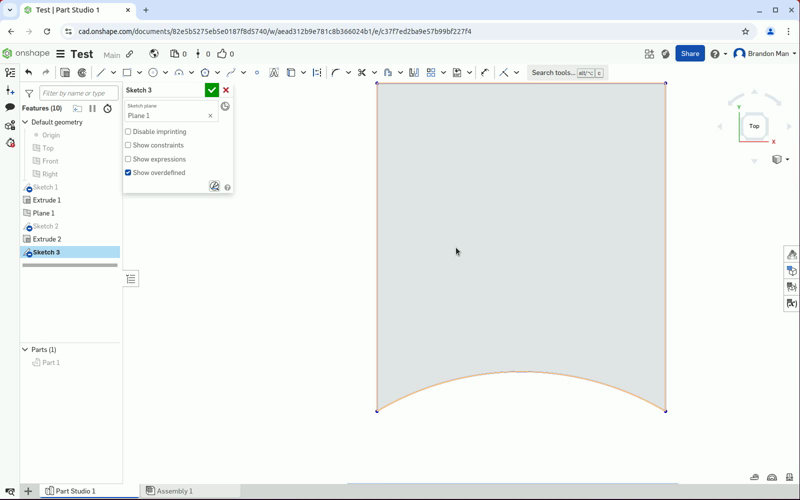
scroll(-6)
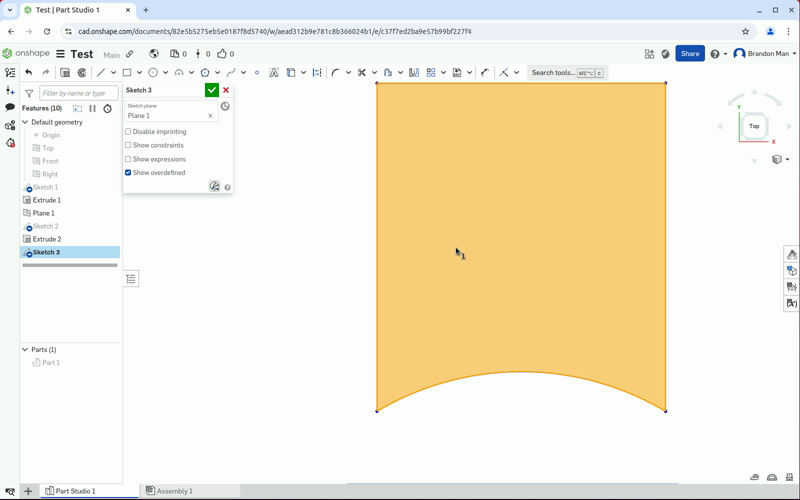
scroll(-6)
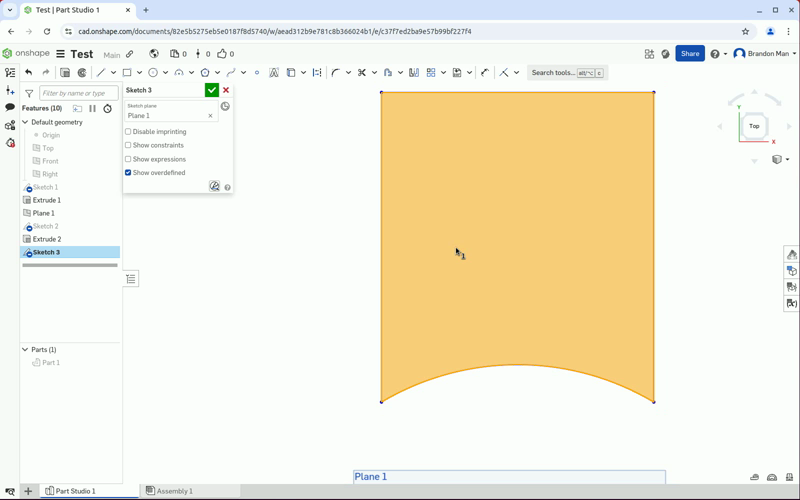
scroll(-6)
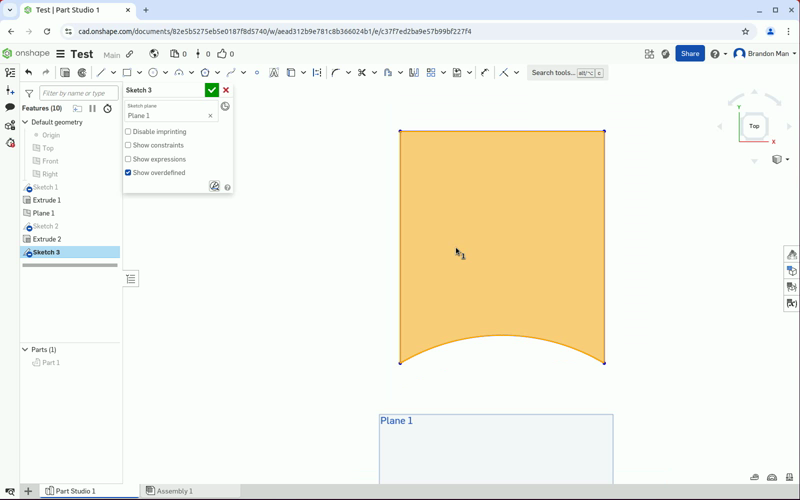
scroll(-6)
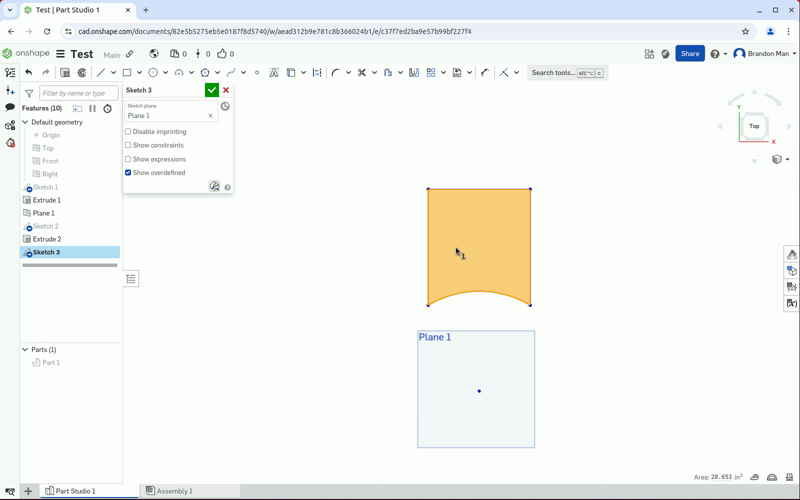
scroll(-6)
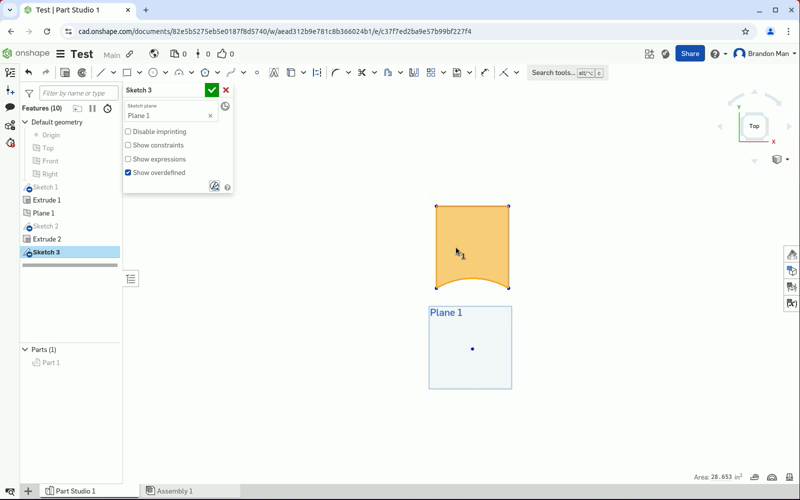
scroll(-6)
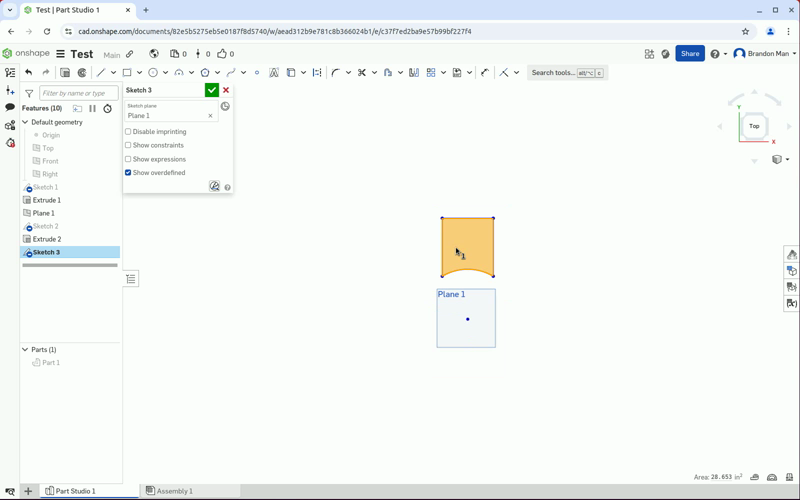
scroll(-6)
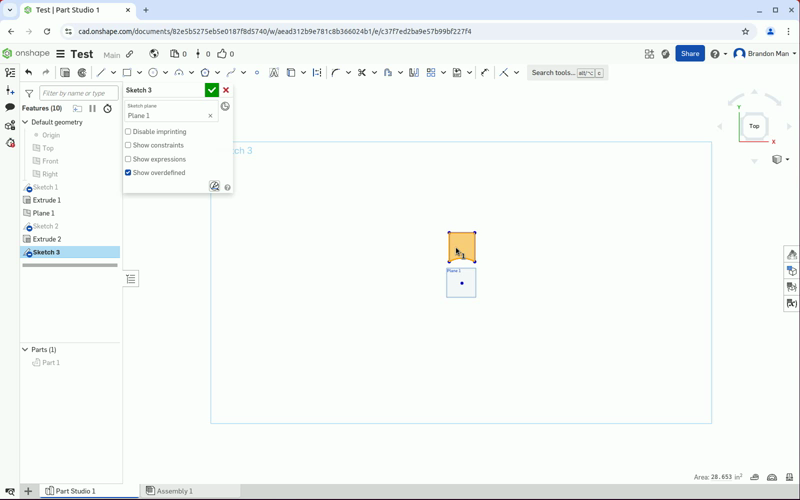
mouse_move(73, 352)
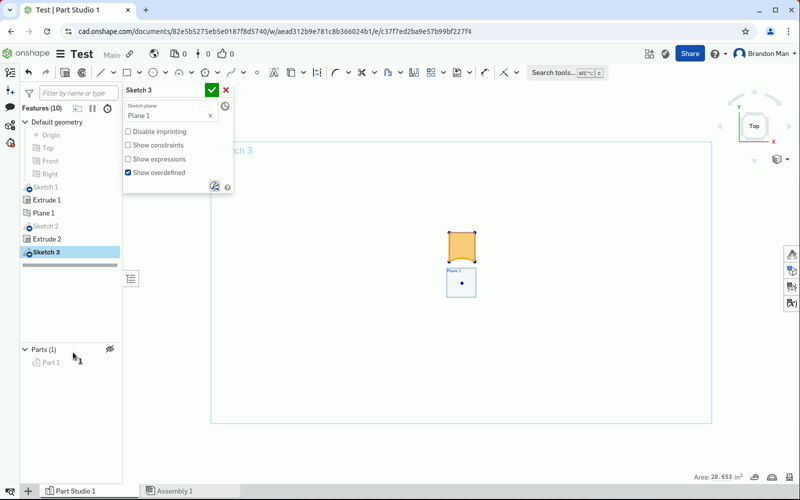
key(shift+y)
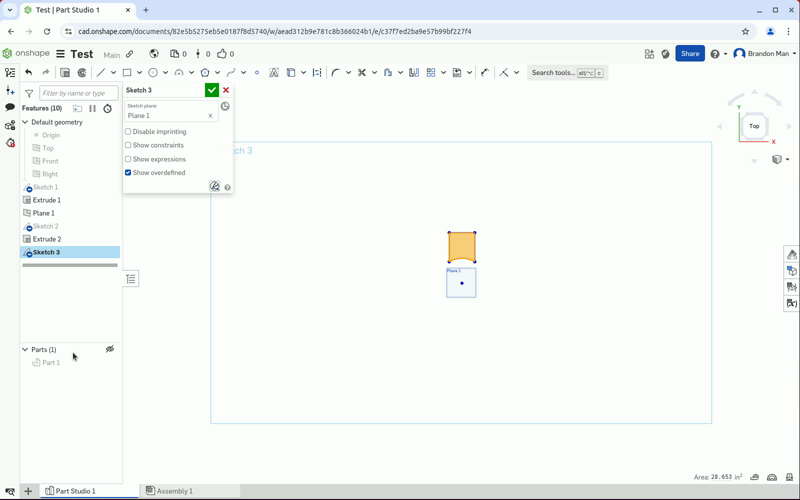
key(shift+e)
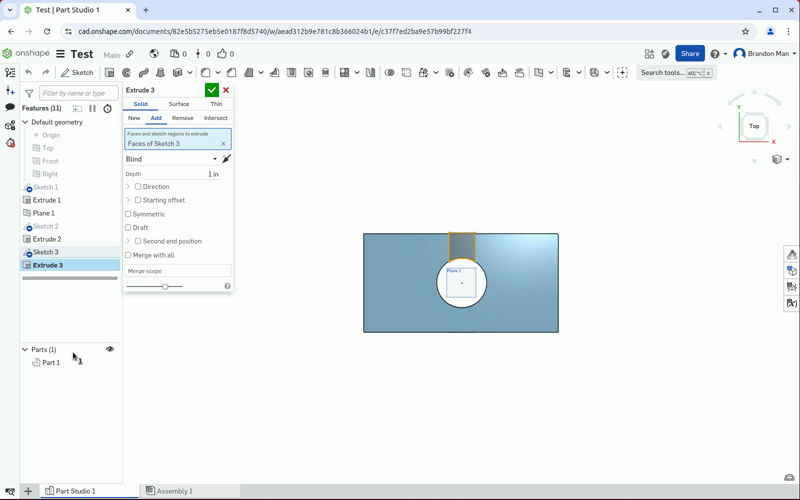
mouse_move(143, 106)
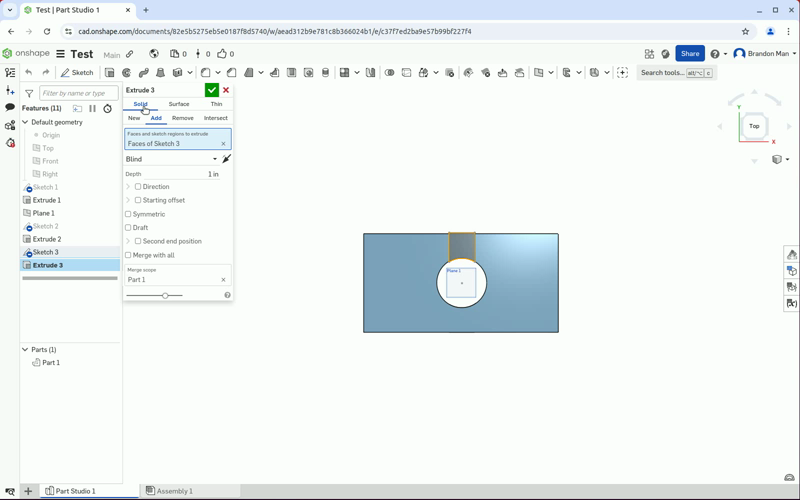
click(143, 106)
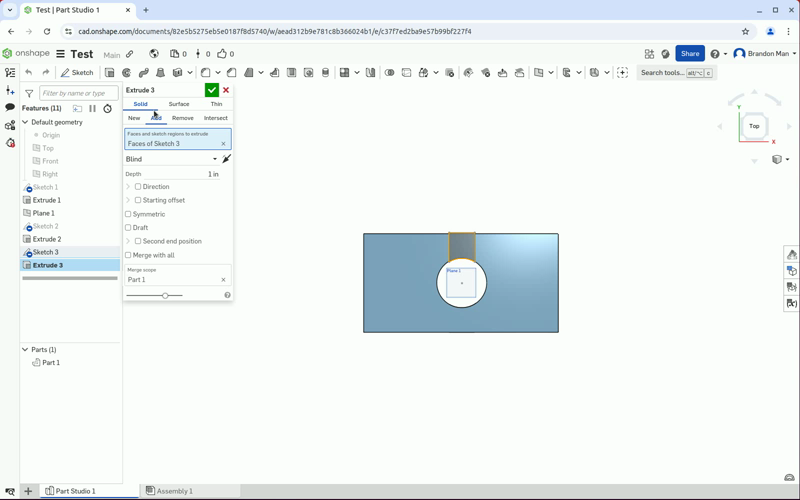
mouse_move(186, 120)
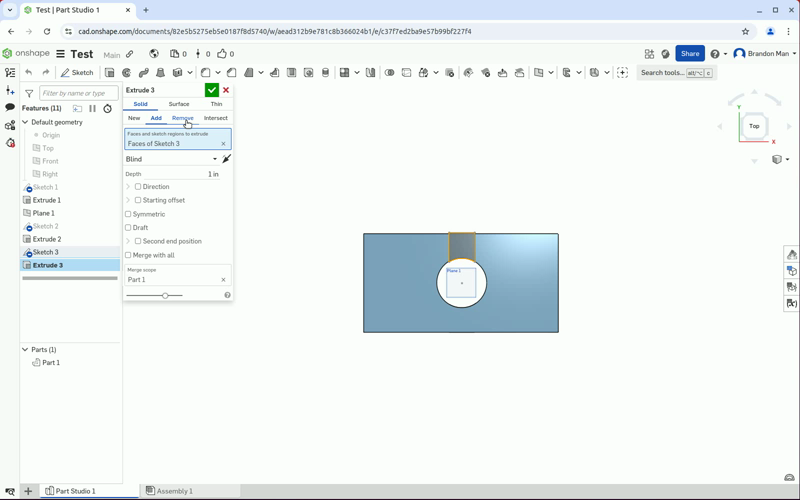
click(186, 120)
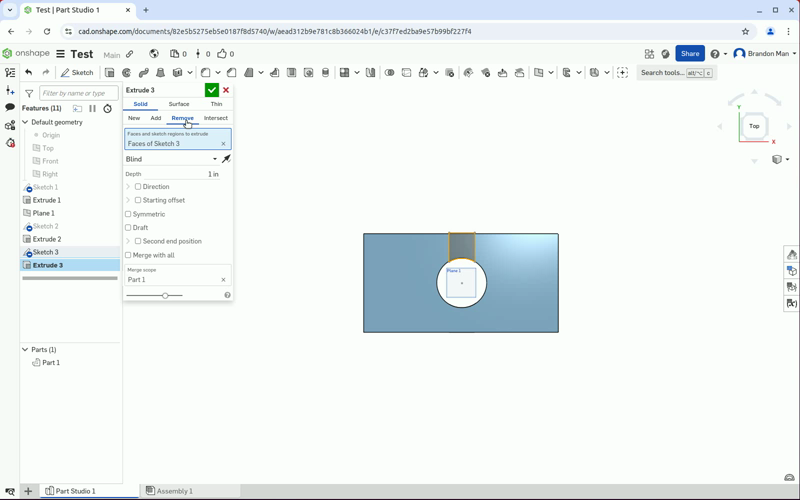
key(tab, 4)
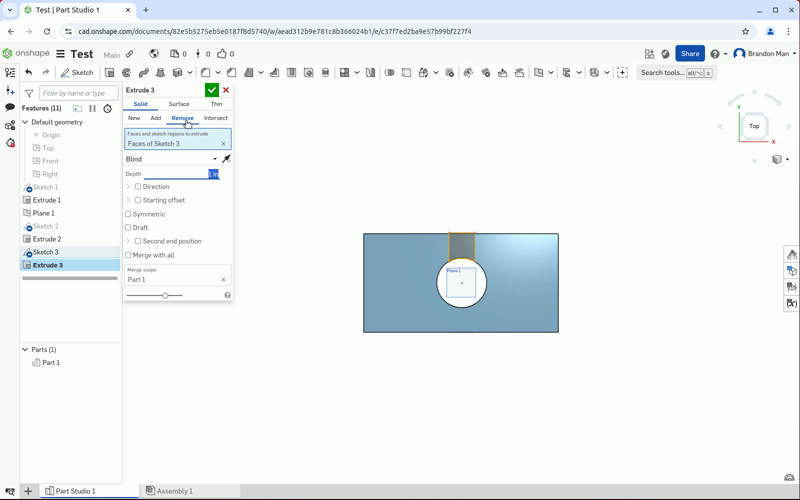
text(1.926)
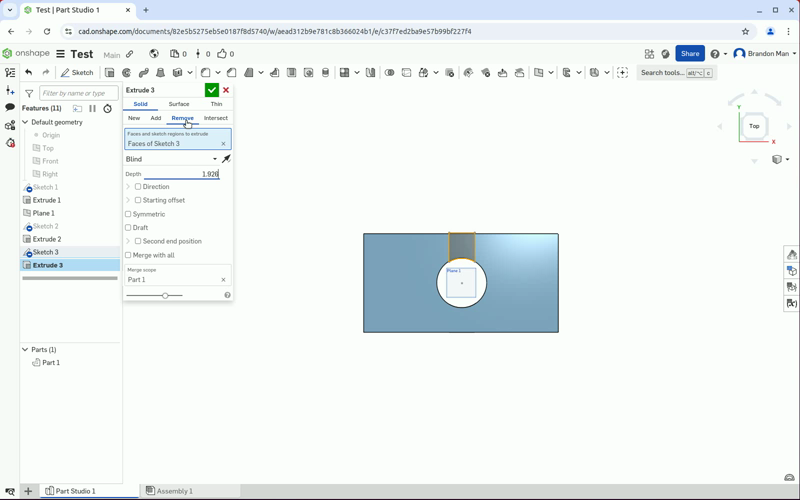
key(tab, 6)
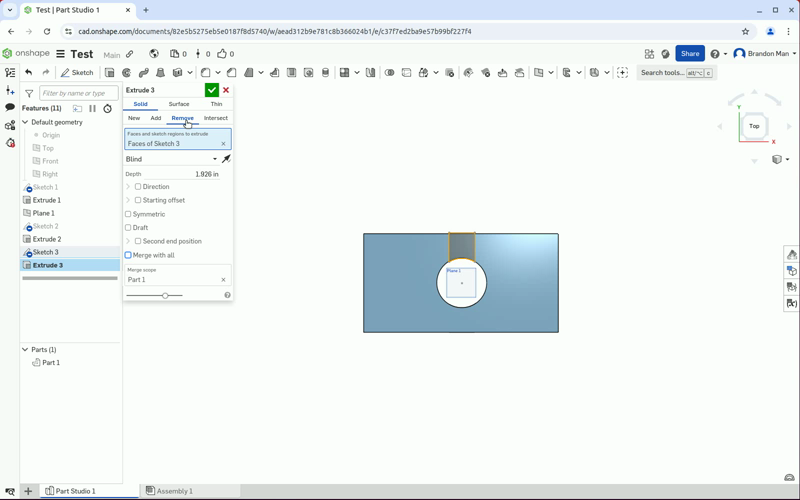
key(space)
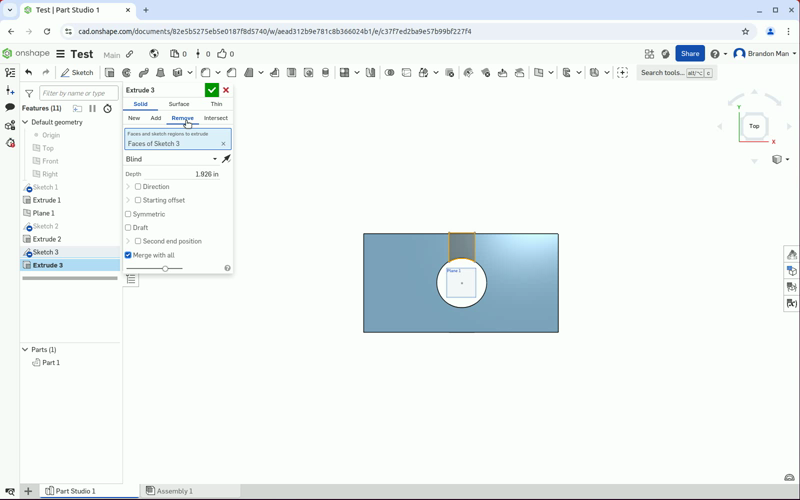
key(enter)
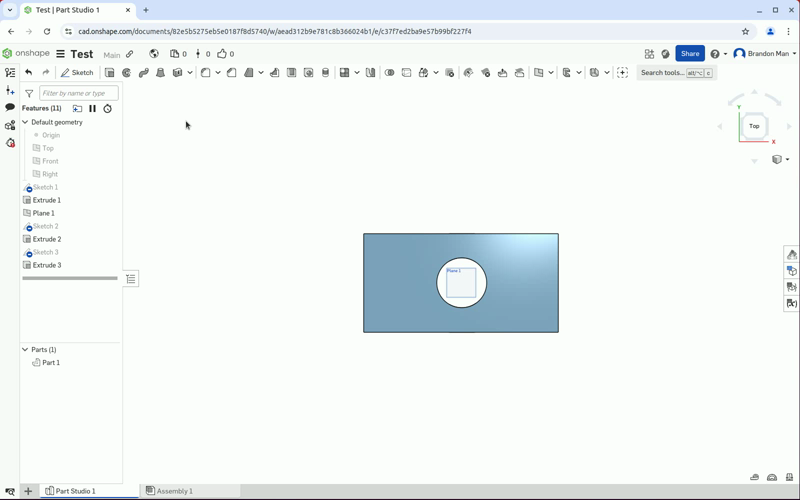
key(shift+h)
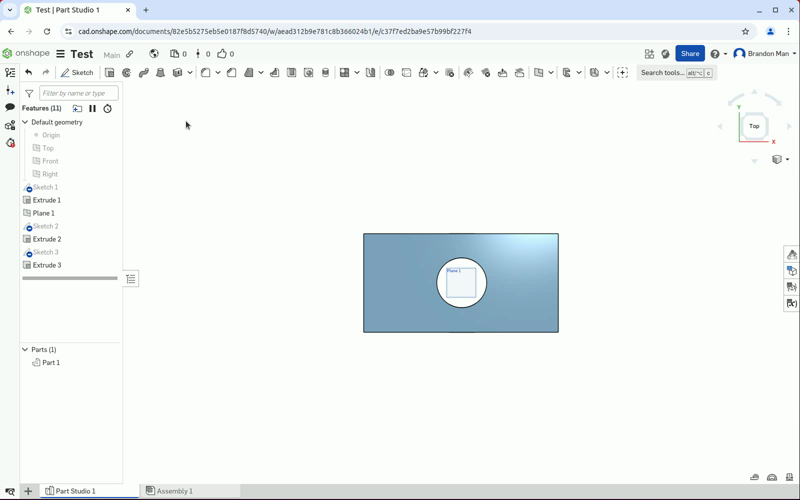
key(shift+h)
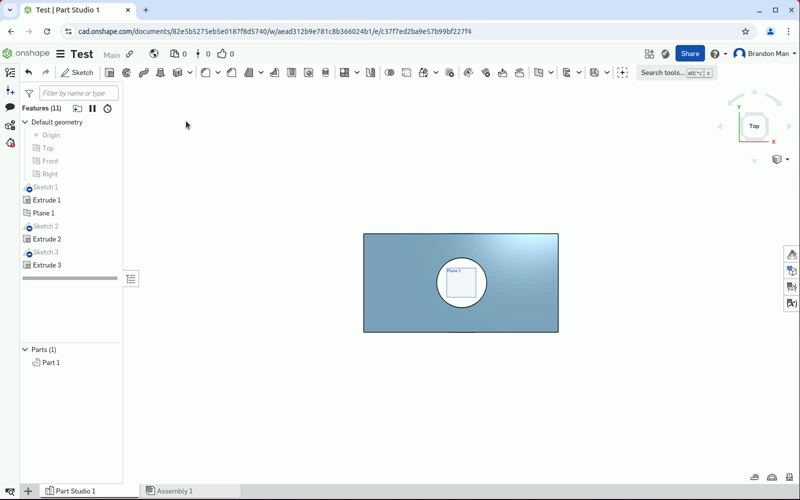
mouse_move(73, 189)
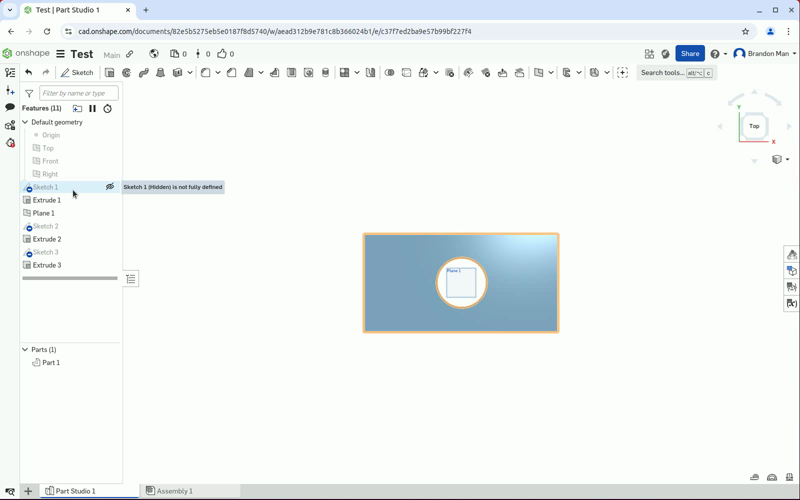
click(73, 189)
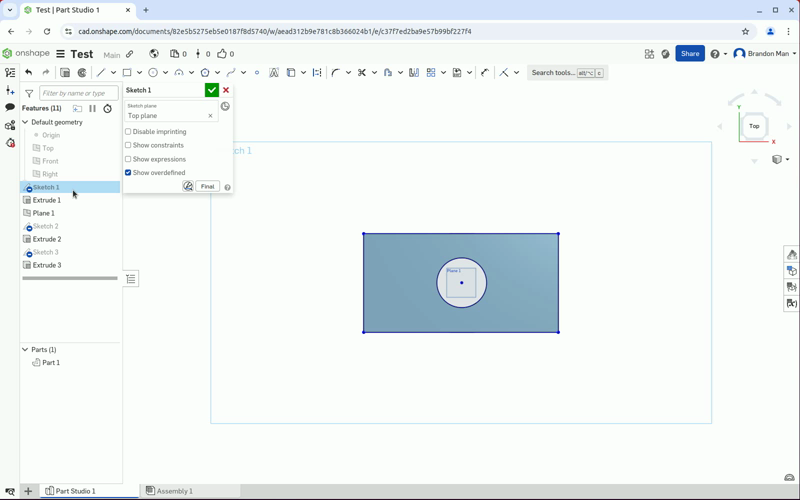
mouse_move(229, 92)
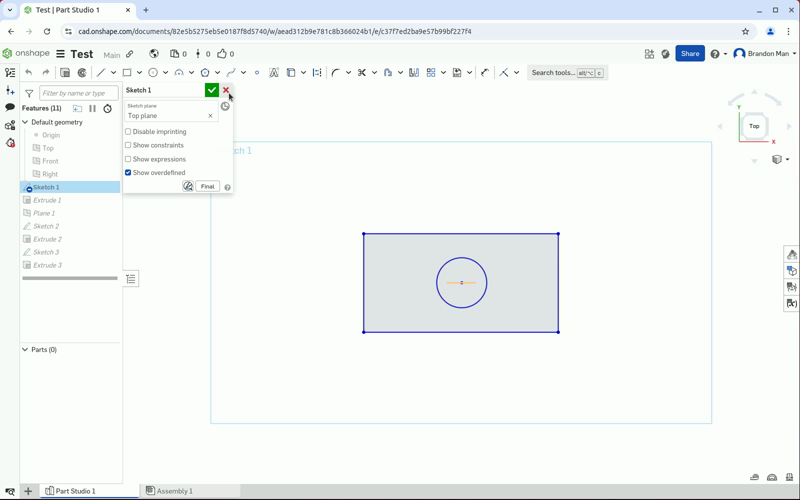
click(229, 92)
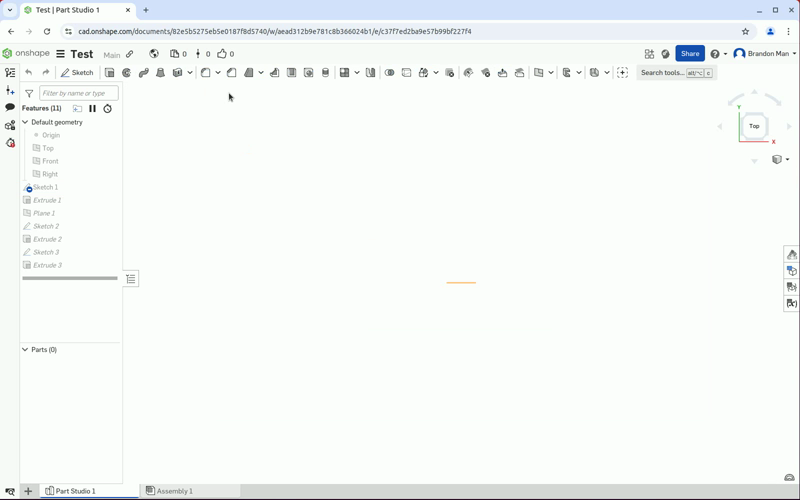
key(shift+s)
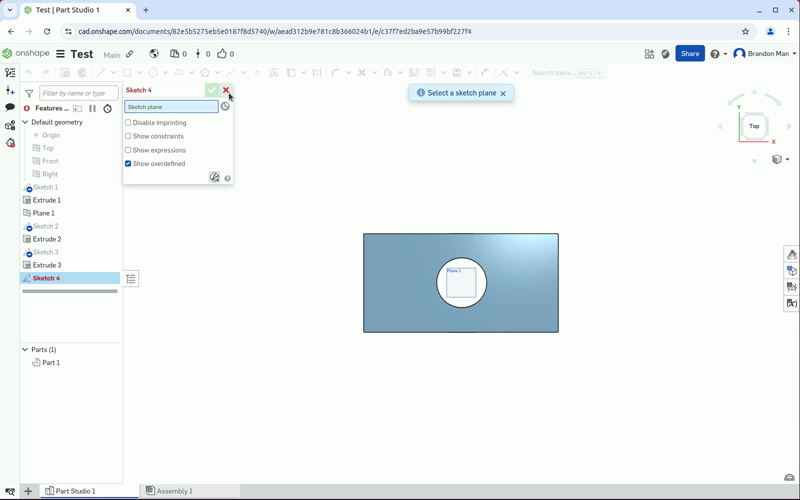
mouse_move(73, 215)
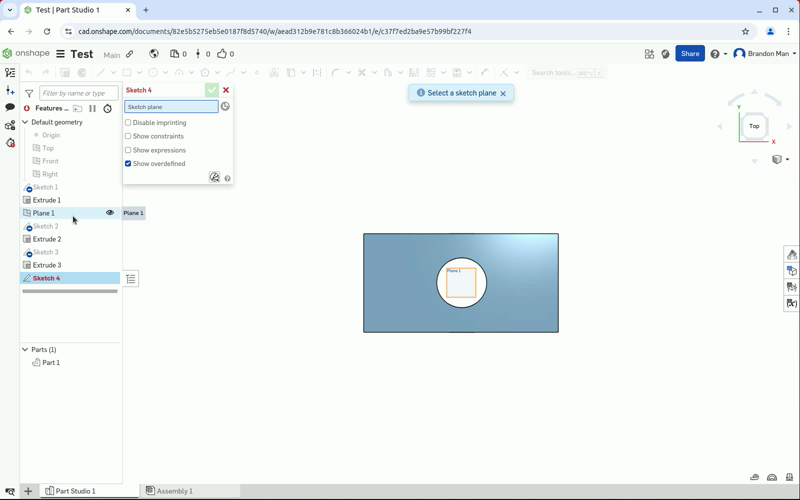
click(73, 215)
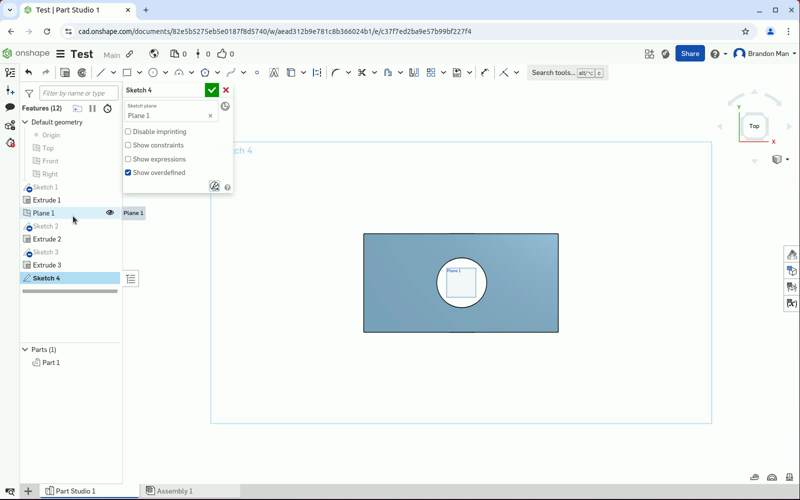
mouse_move(73, 352)
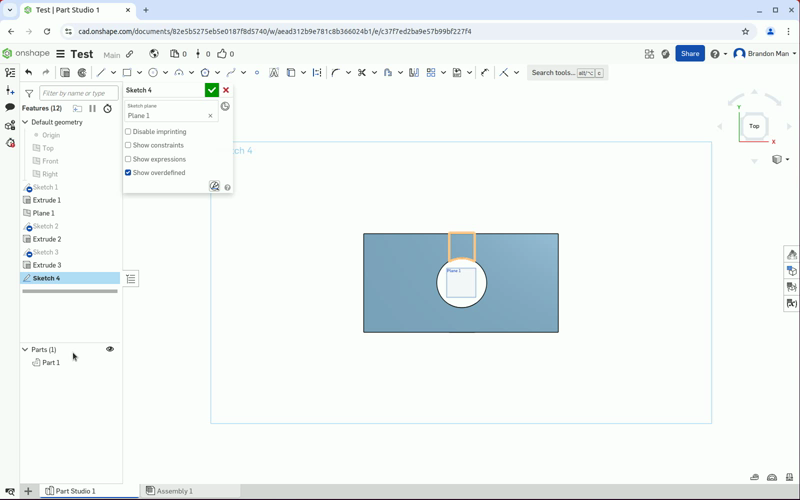
key(y)
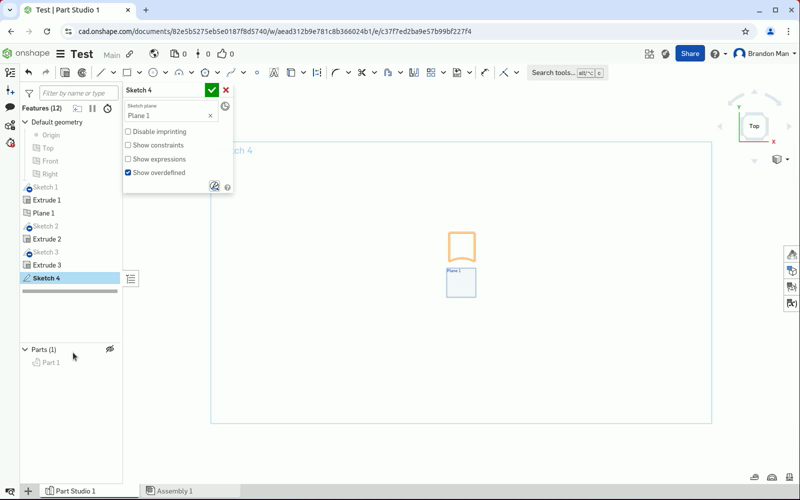
key(l)
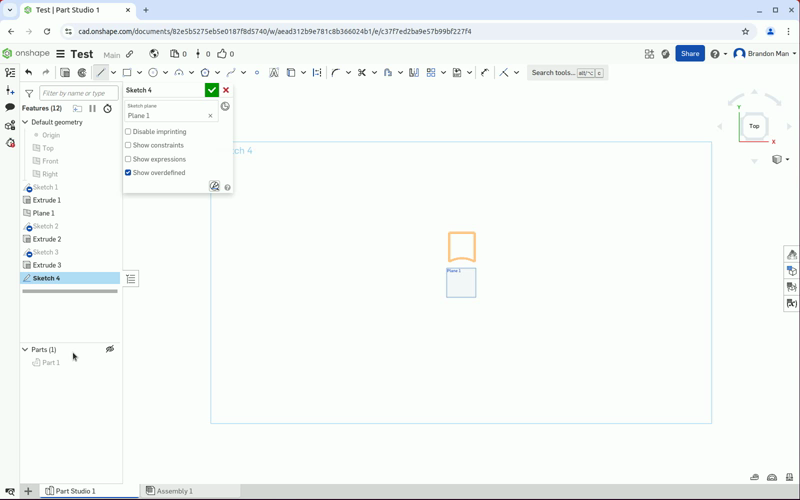
key_down(shift)
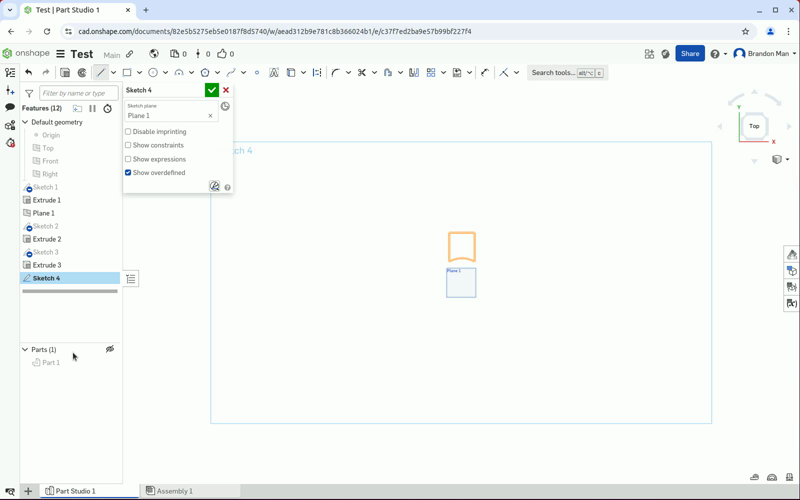
mouse_move(372, 332)
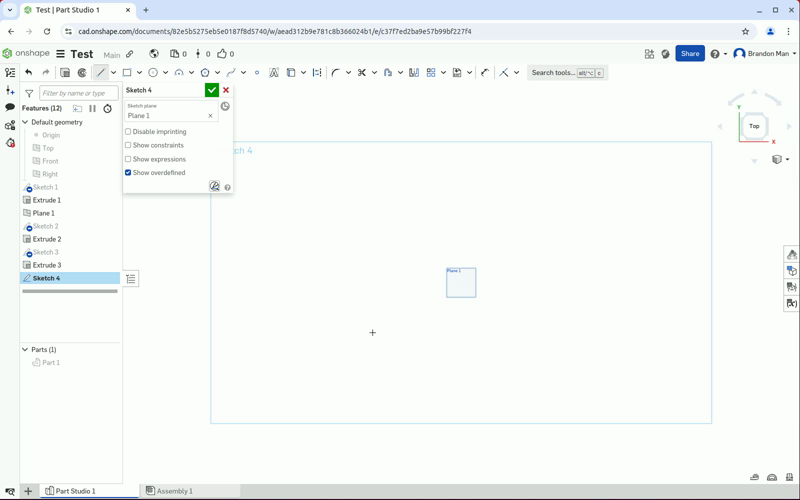
click(372, 332)
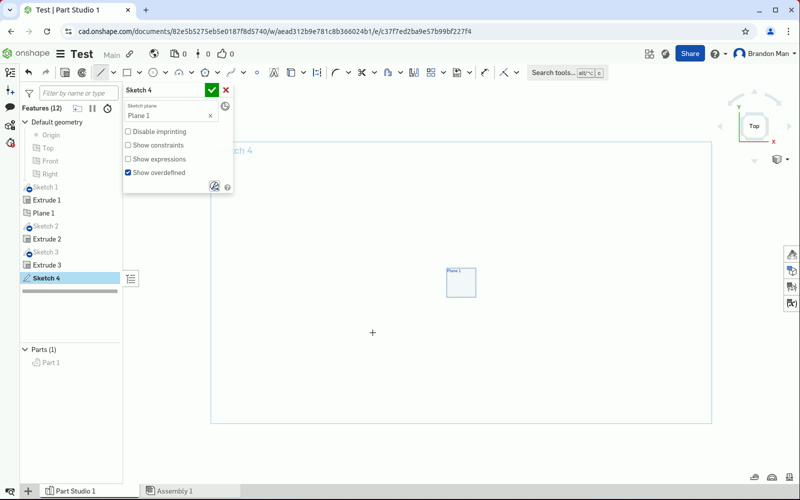
key_up(shift)
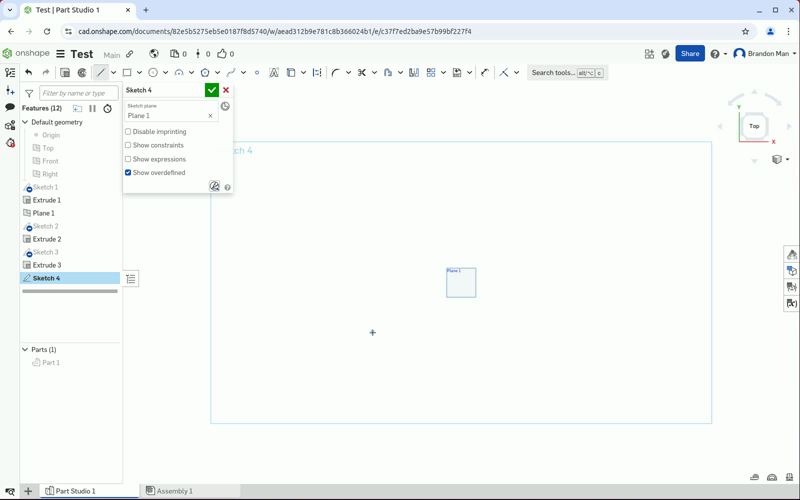
key_down(shift)
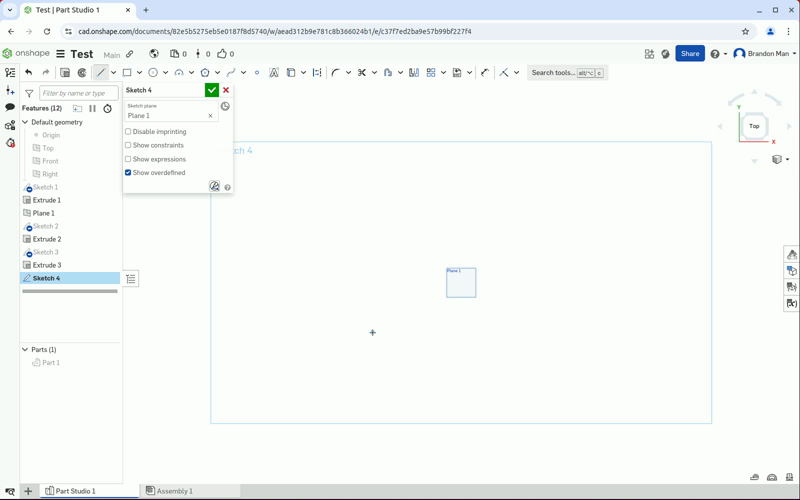
mouse_move(402, 332)
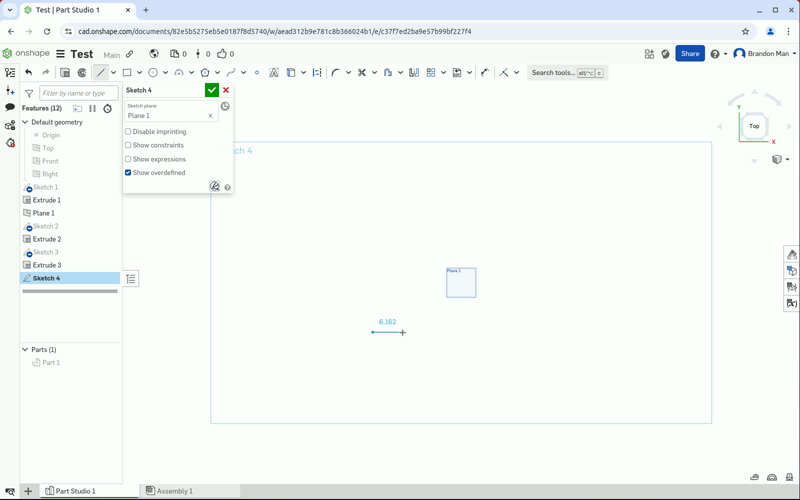
mouse_move(383, 332)
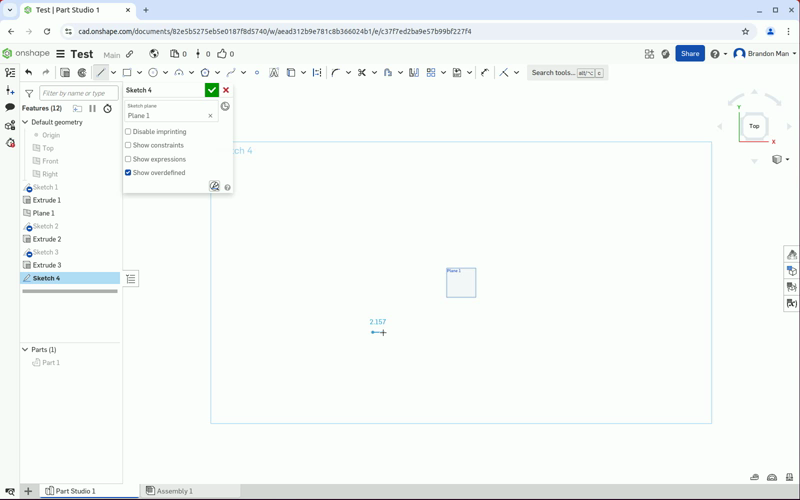
click(383, 332)
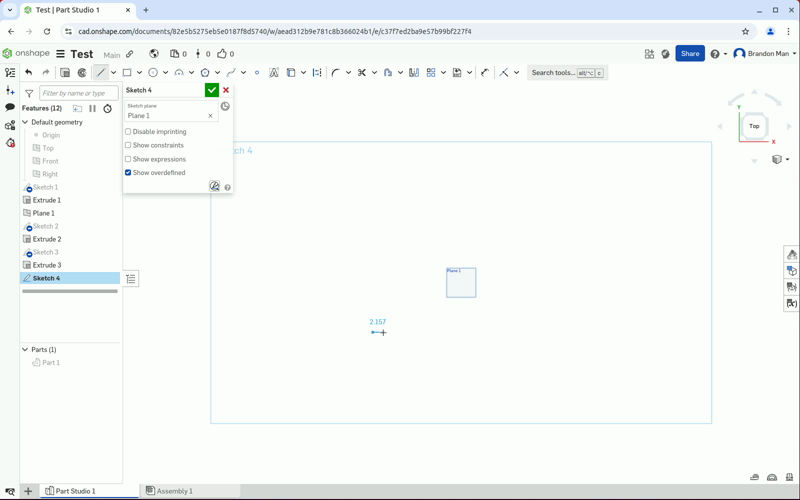
key_up(shift)
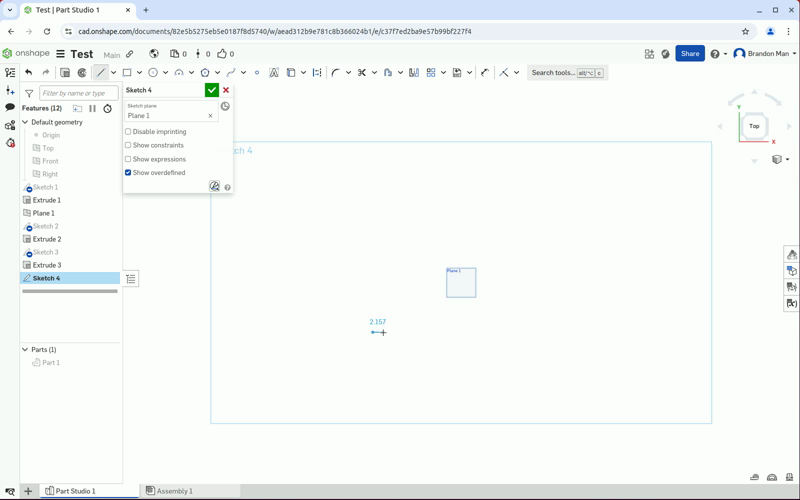
key_down(shift)
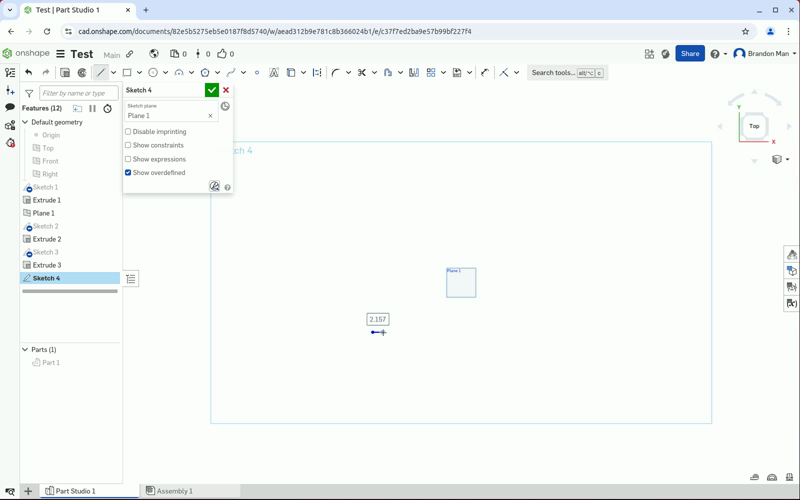
mouse_move(383, 234)
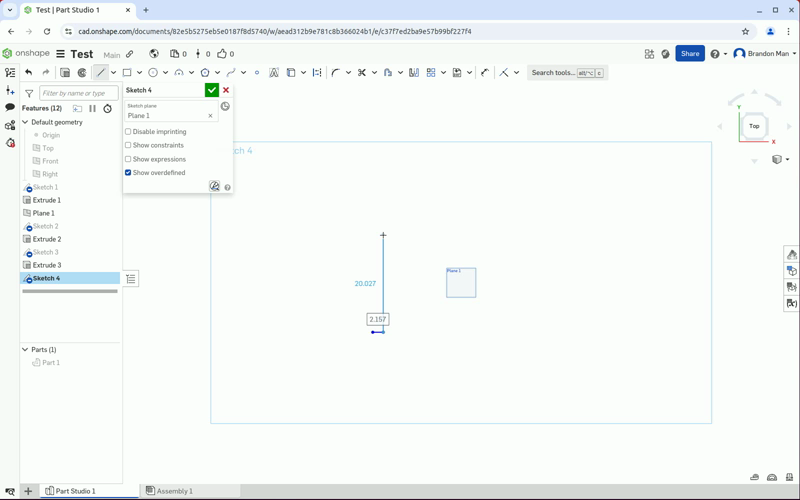
click(383, 234)
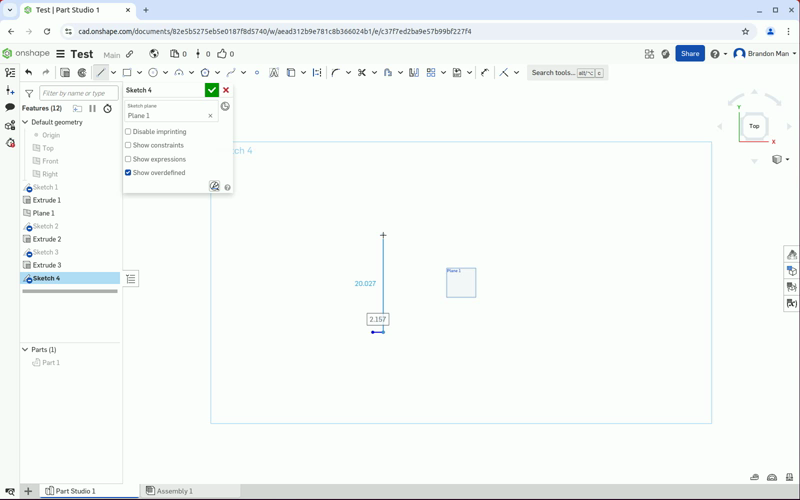
key_up(shift)
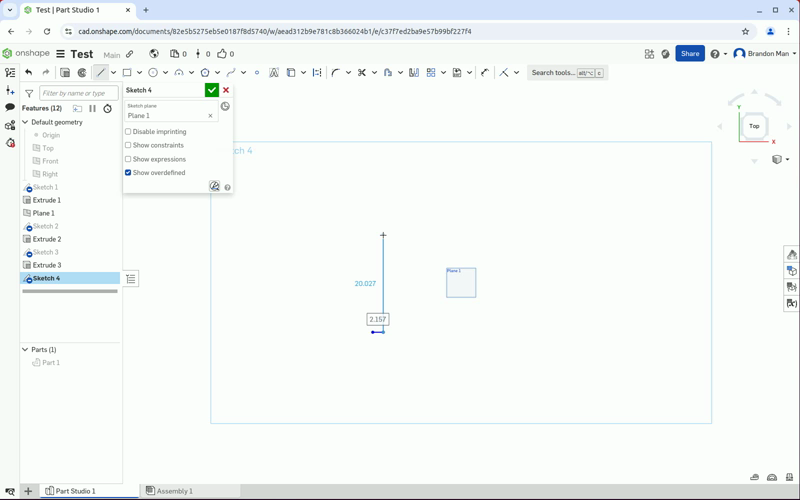
key_down(shift)
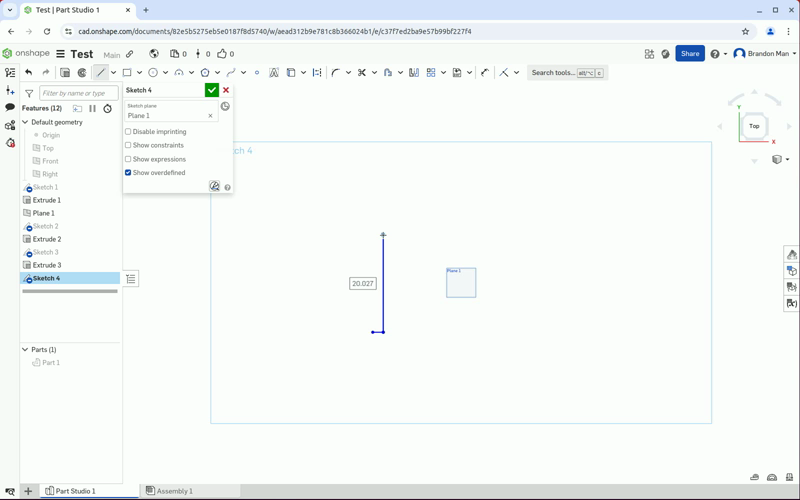
mouse_move(413, 234)
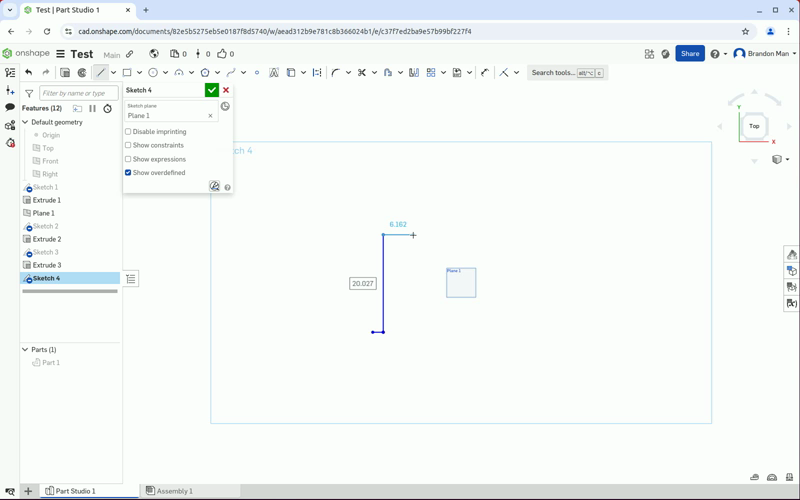
mouse_move(372, 234)
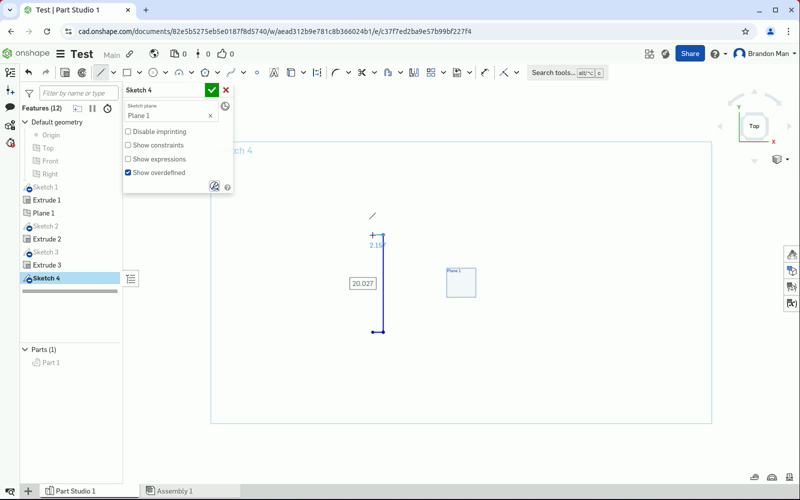
click(372, 234)
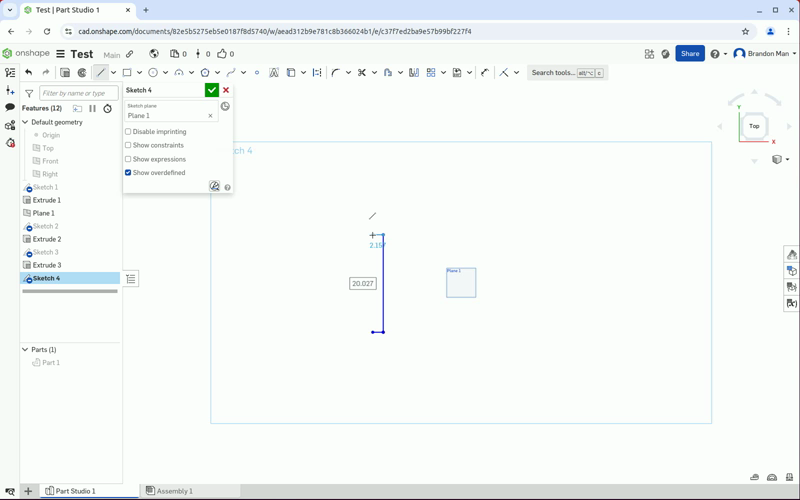
key_up(shift)
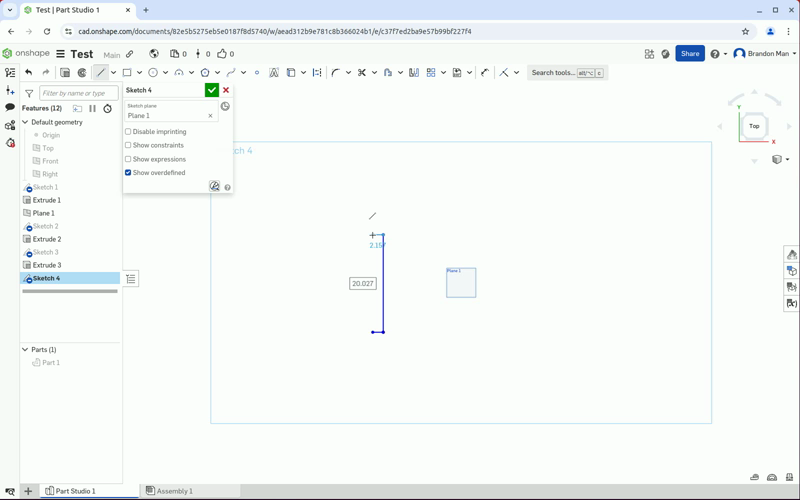
key_down(shift)
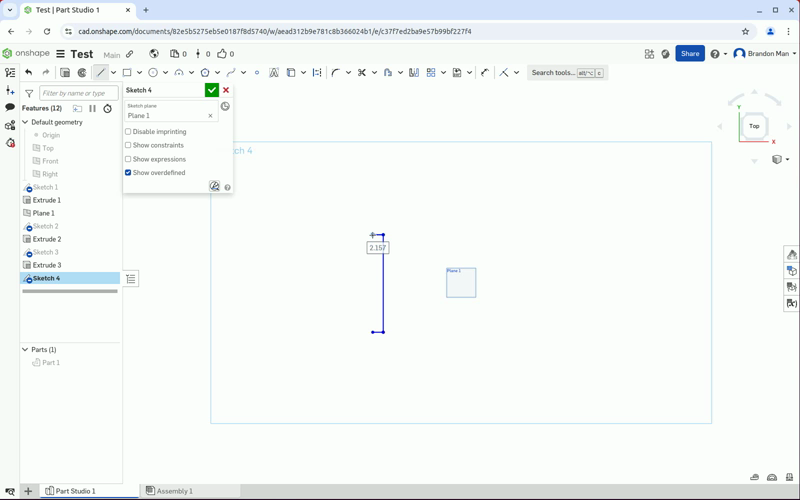
mouse_move(372, 332)
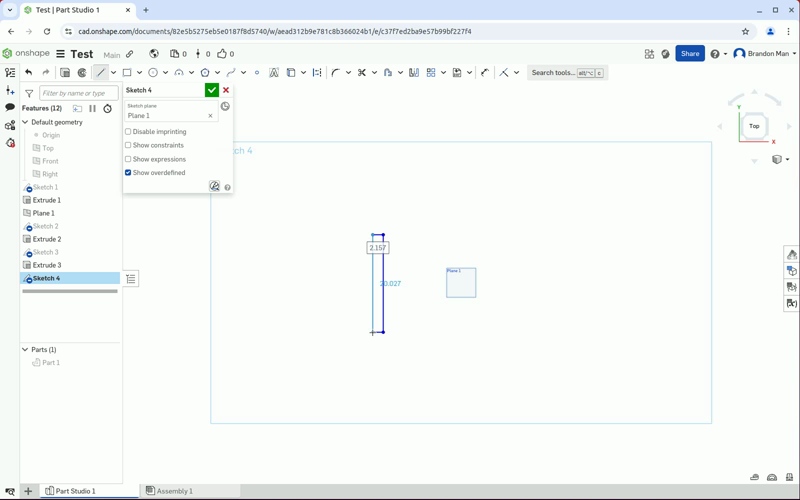
key_up(shift)
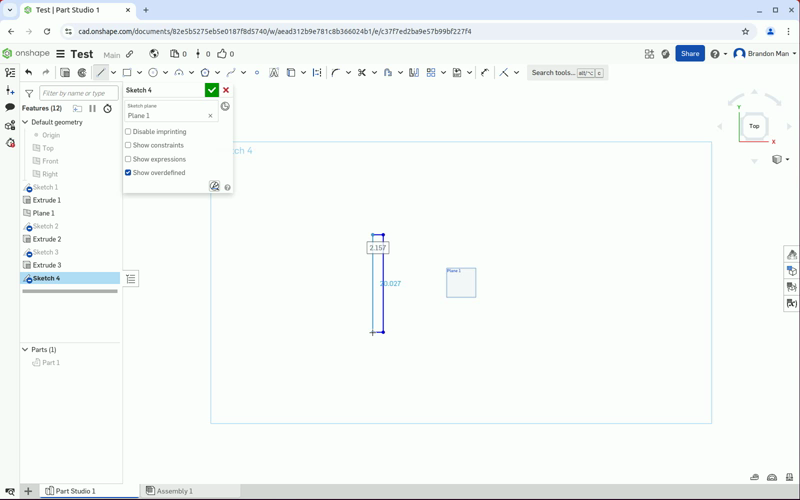
click(372, 332)
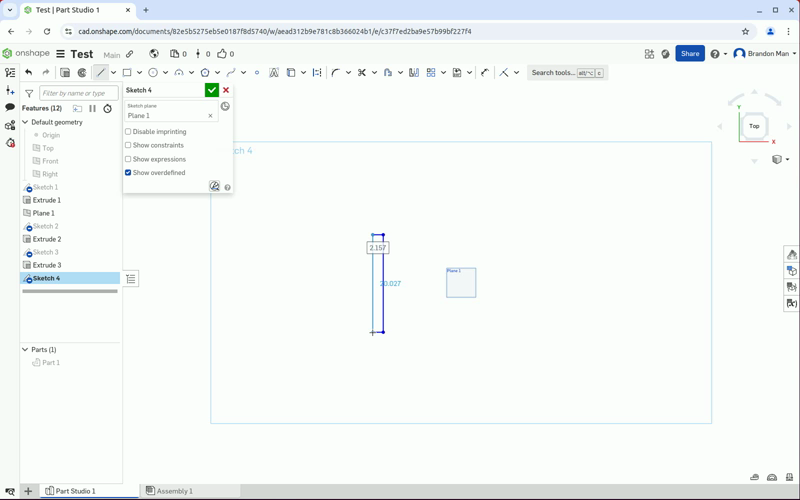
key(esc)
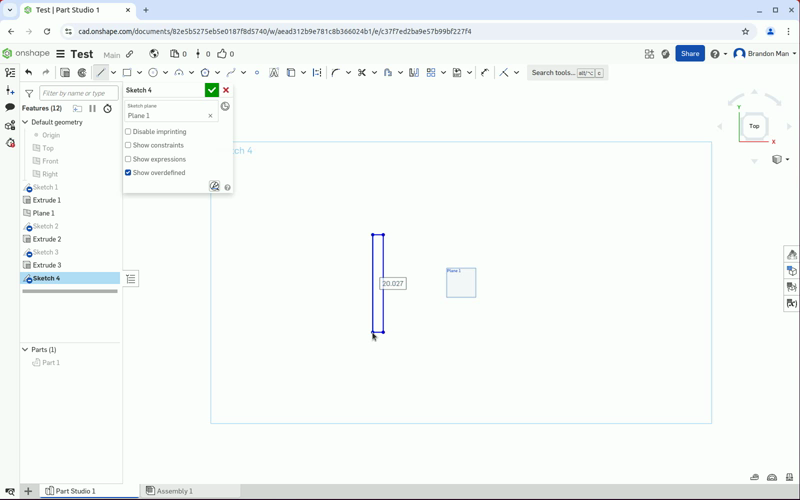
mouse_move(379, 289)
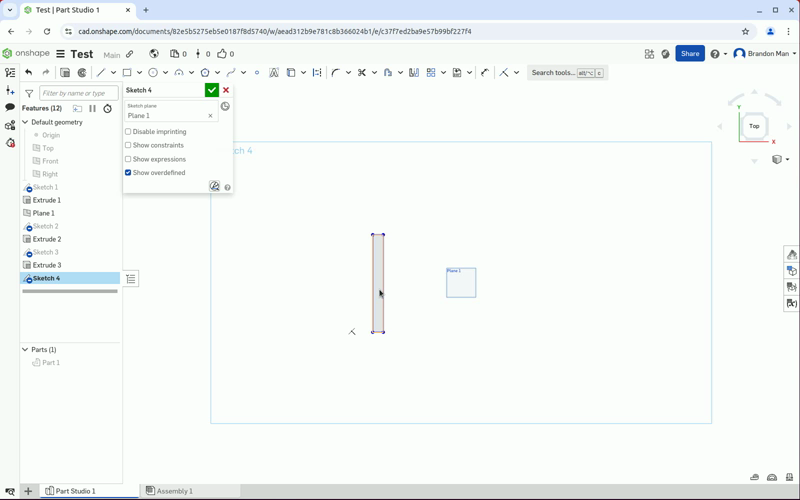
scroll(6)
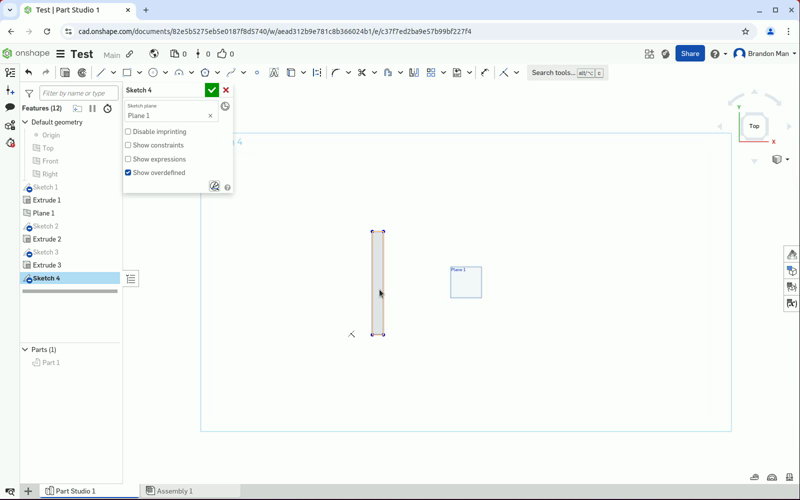
scroll(6)
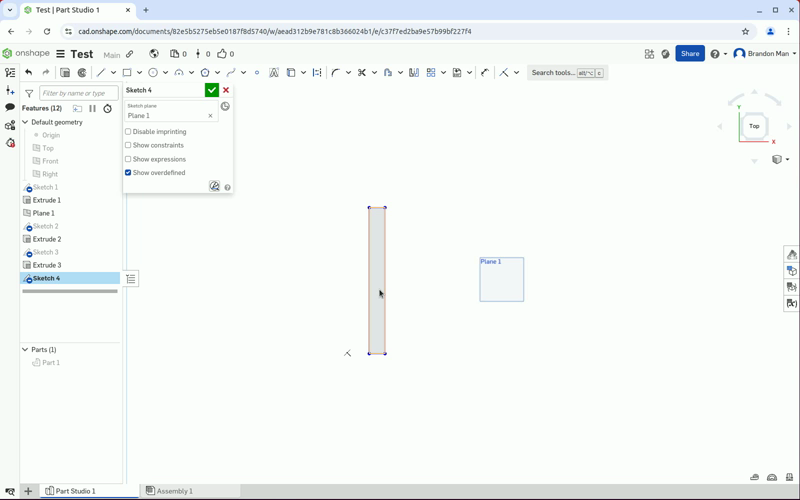
scroll(6)
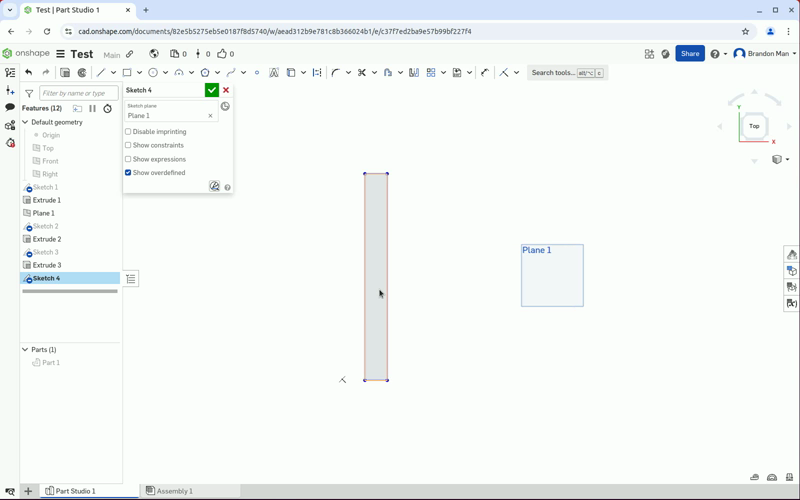
scroll(6)
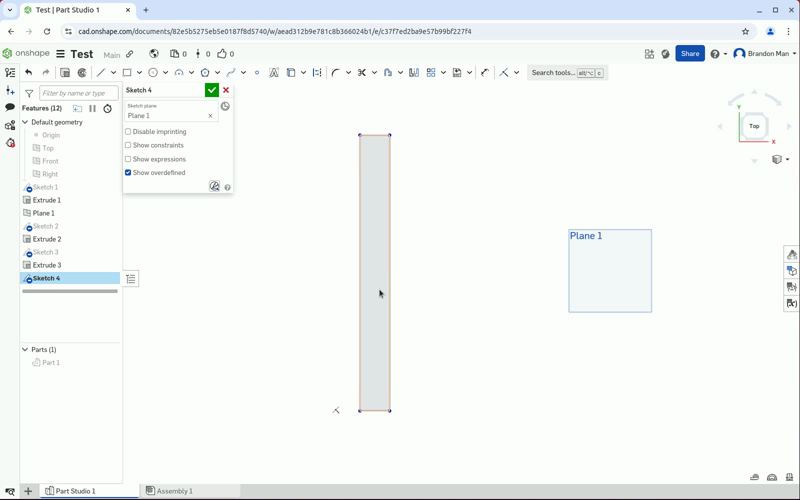
scroll(6)
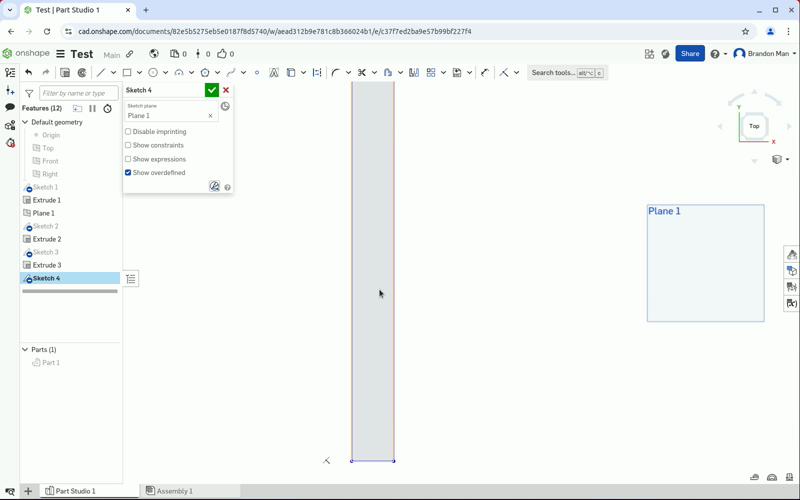
scroll(6)
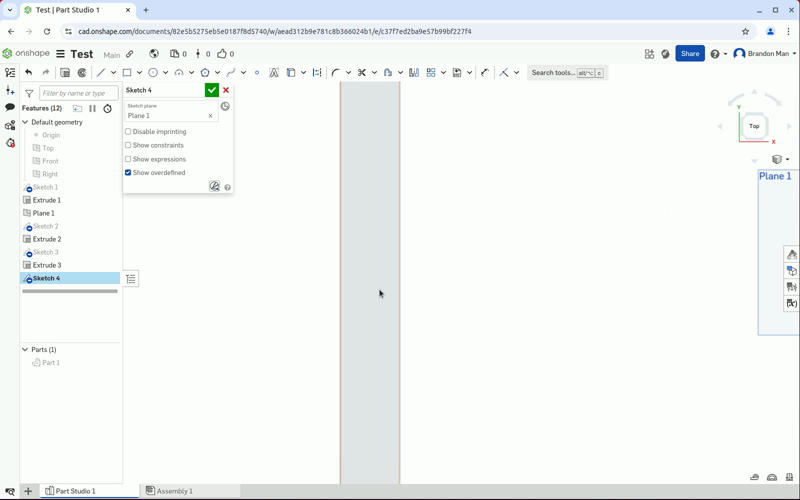
scroll(6)
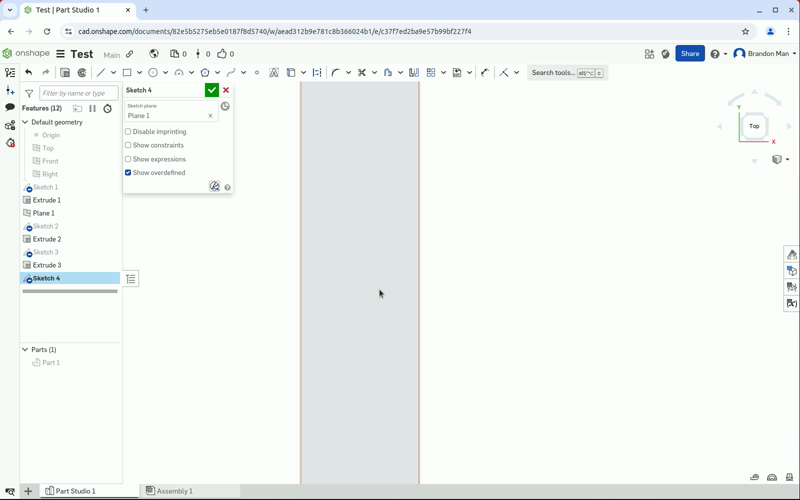
click(379, 289)
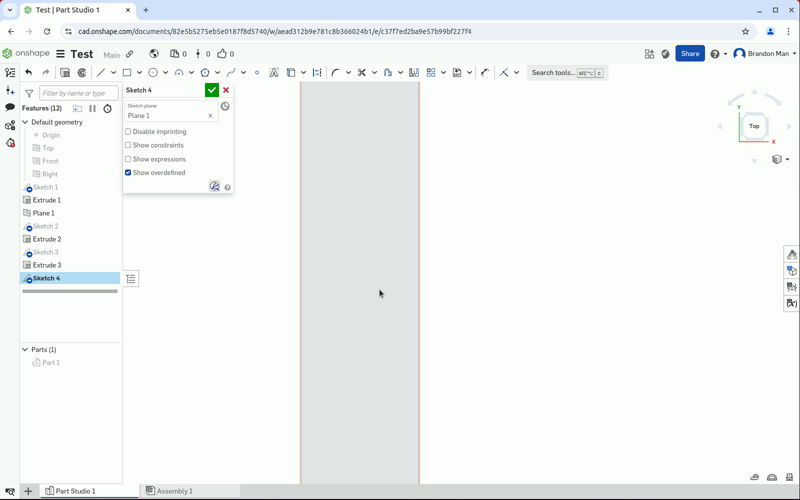
scroll(-6)
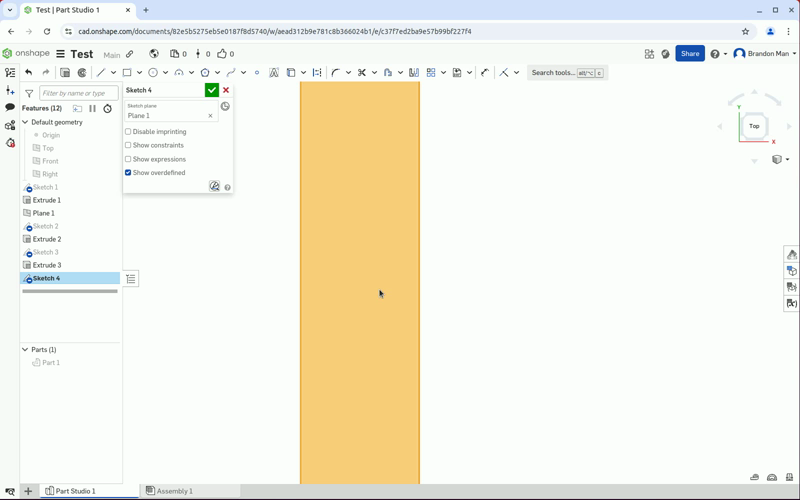
scroll(-6)
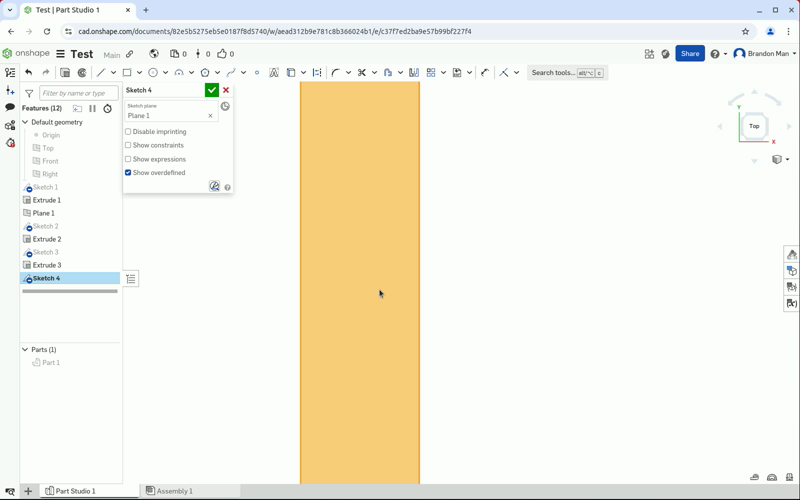
scroll(-6)
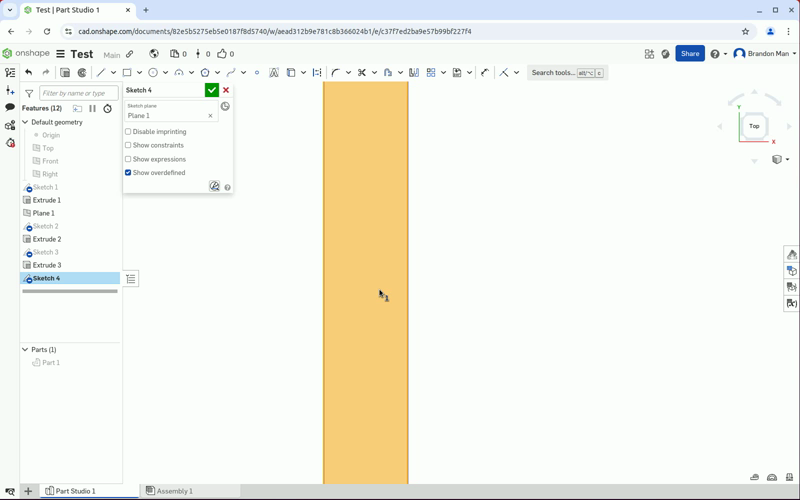
scroll(-6)
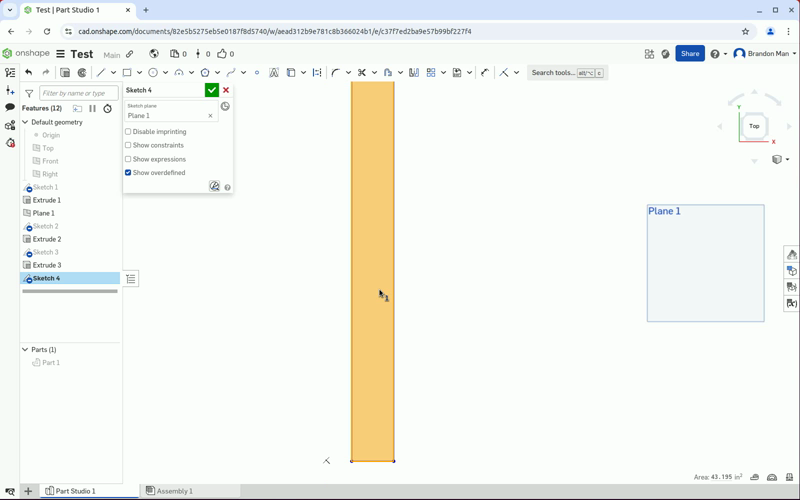
scroll(-6)
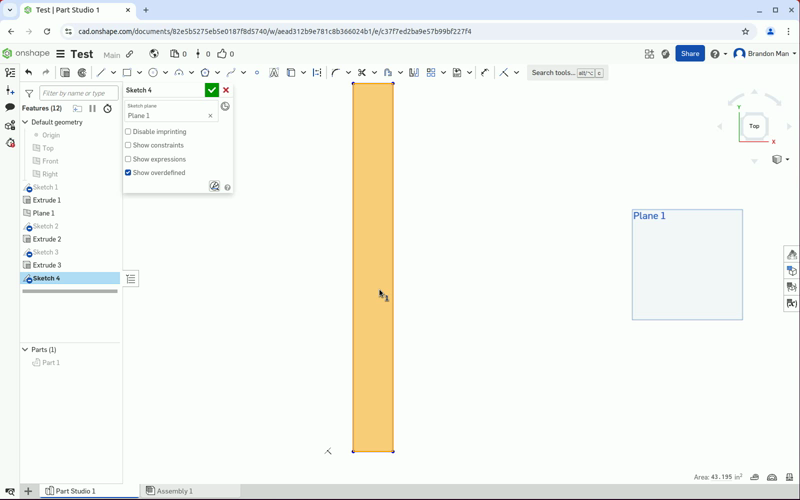
scroll(-6)
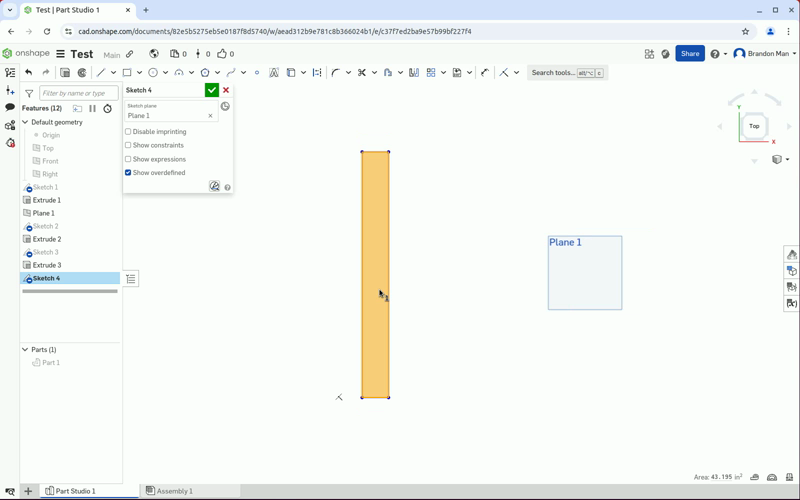
scroll(-6)
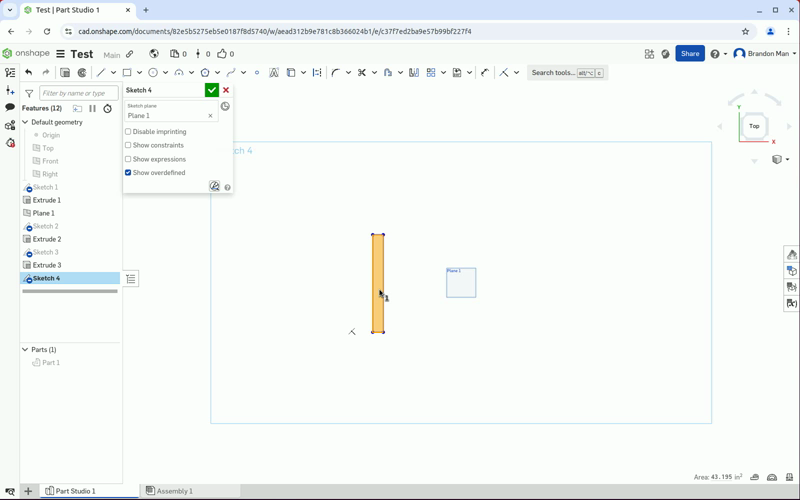
mouse_move(73, 352)
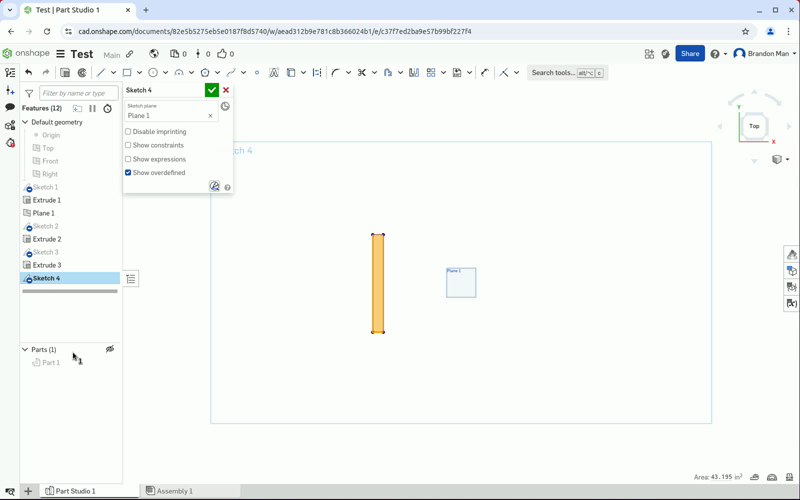
key(shift+y)
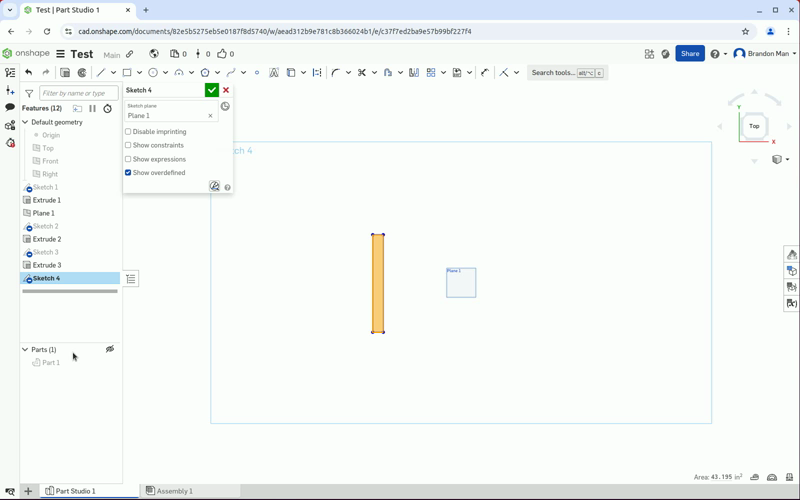
key(shift+e)
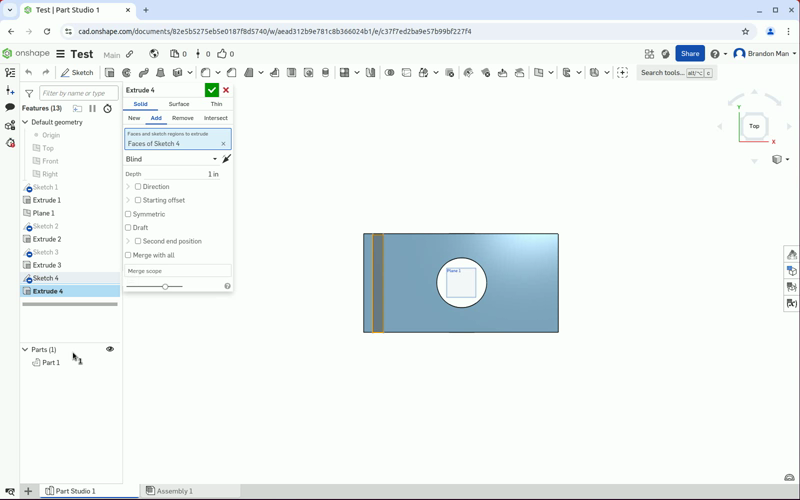
mouse_move(143, 106)
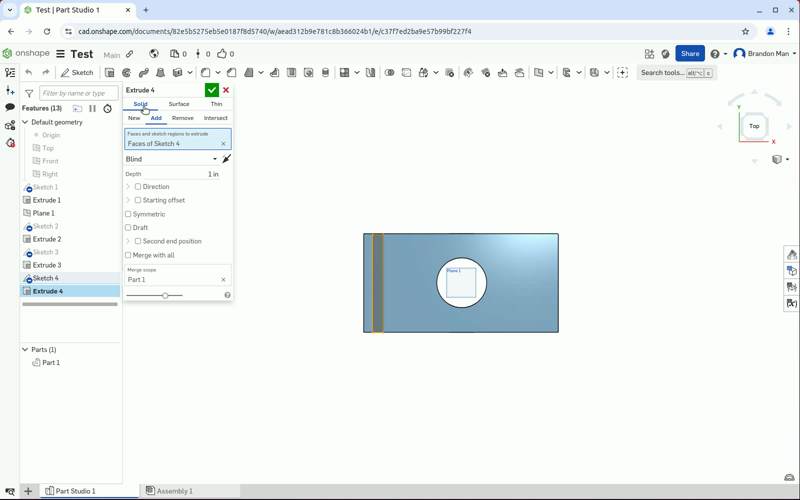
click(143, 106)
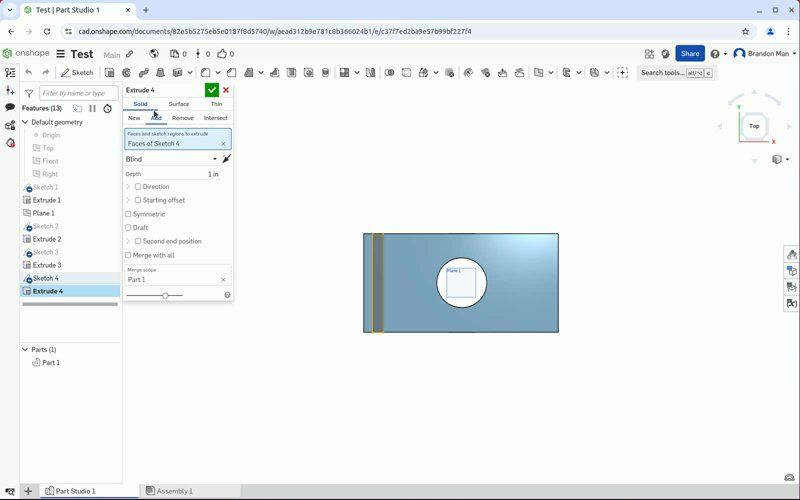
mouse_move(186, 120)
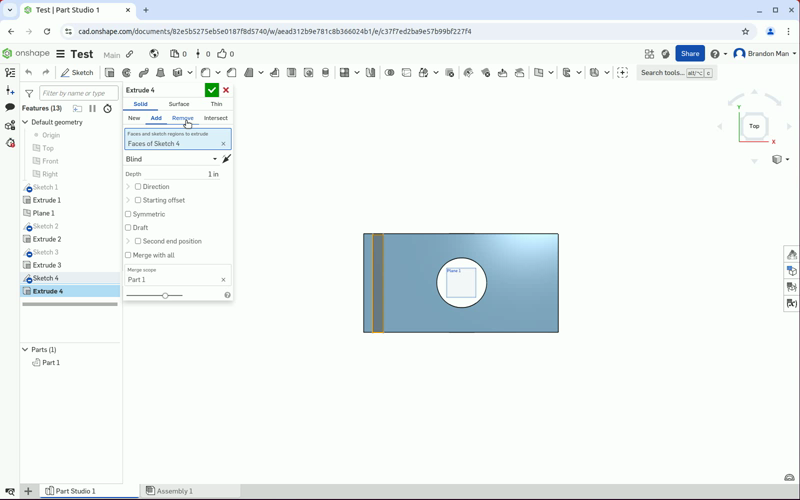
click(186, 120)
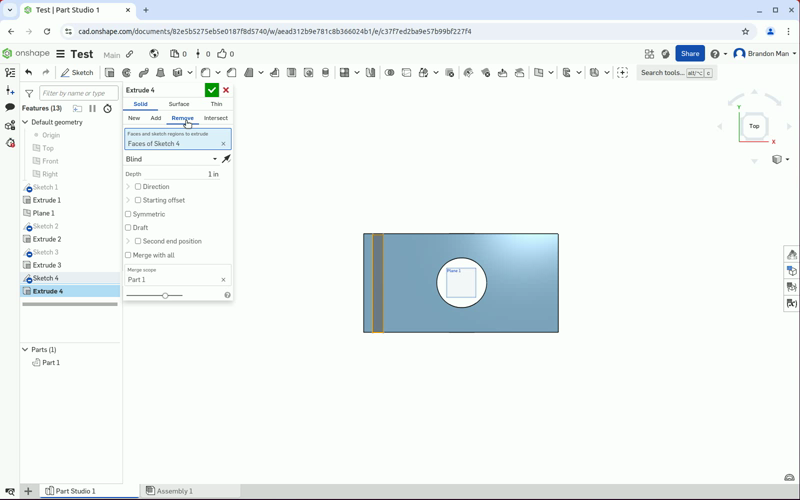
key(tab, 4)
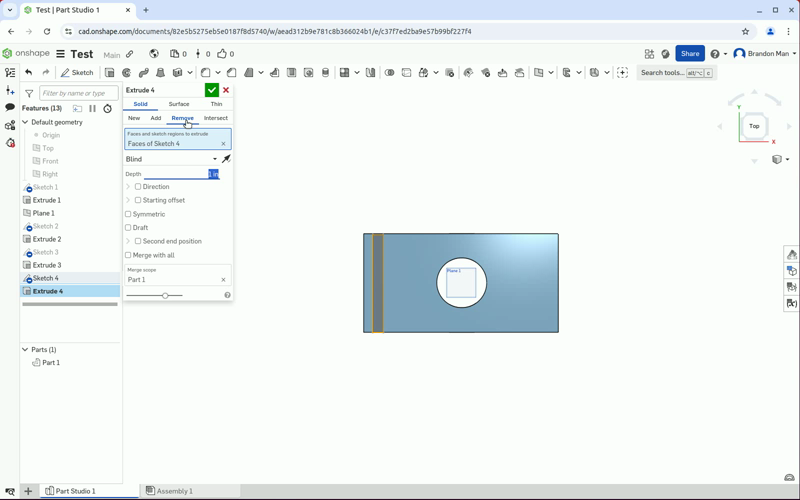
text(1.926)
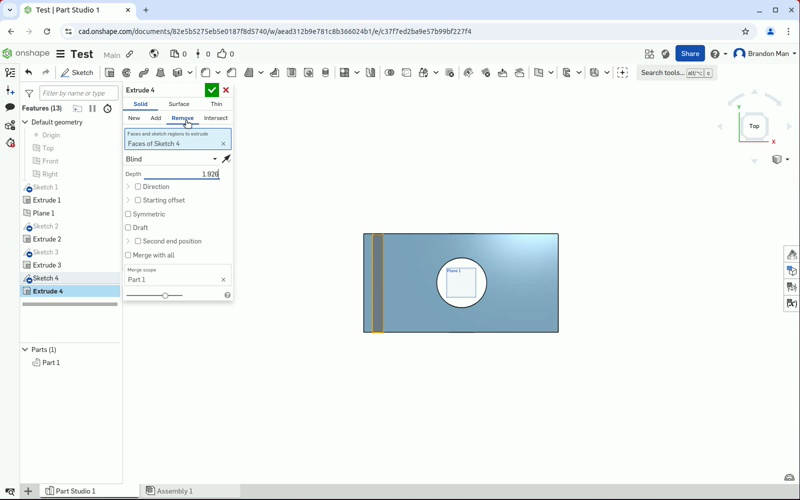
key(tab, 6)
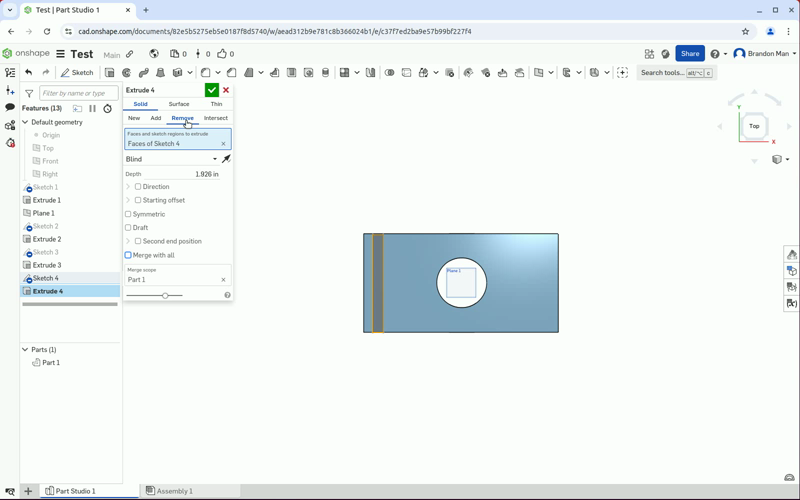
key(space)
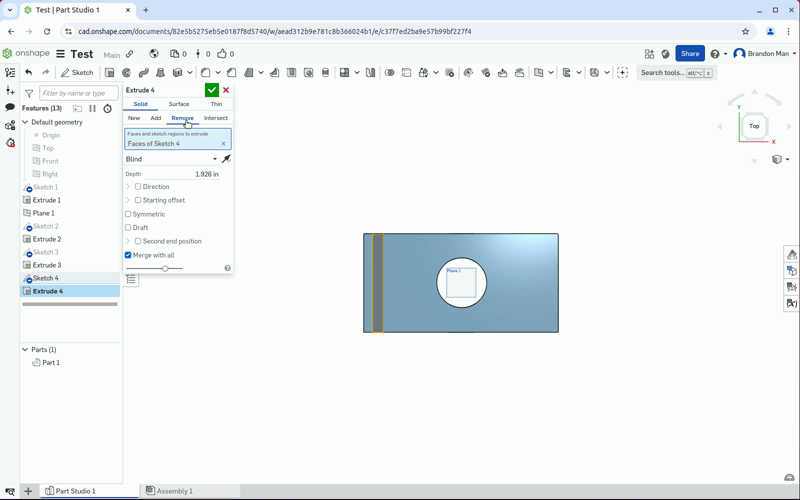
key(enter)
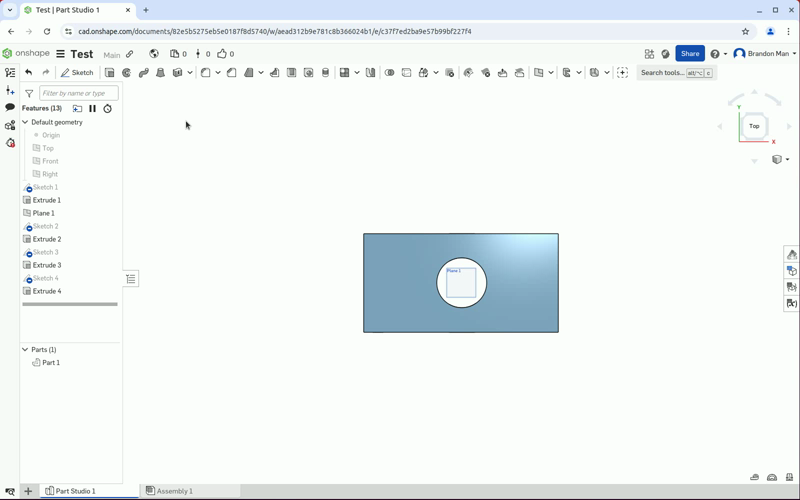
key(shift+h)
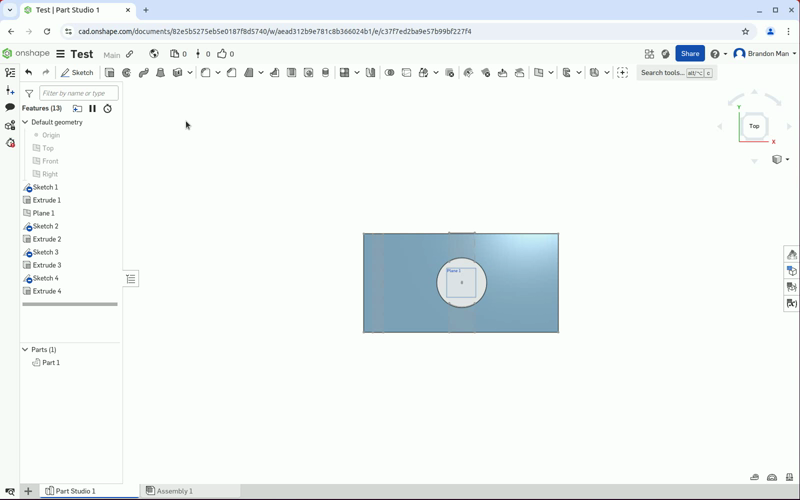
key(shift+h)
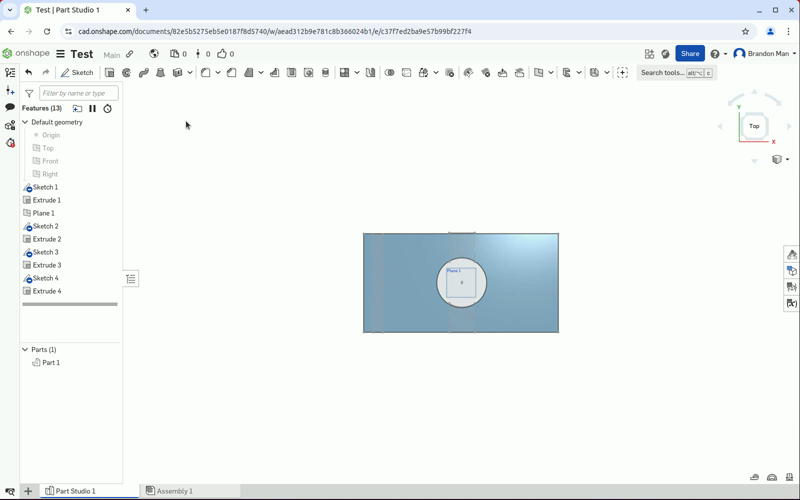
key(shift+7)
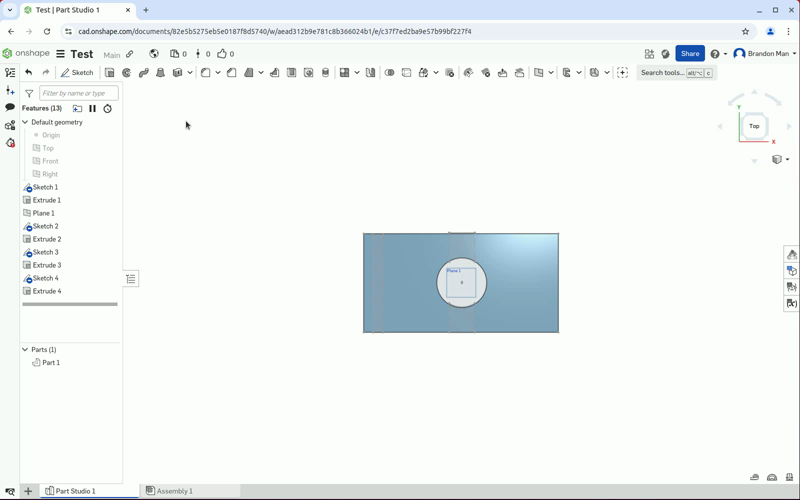
key(up, 3)
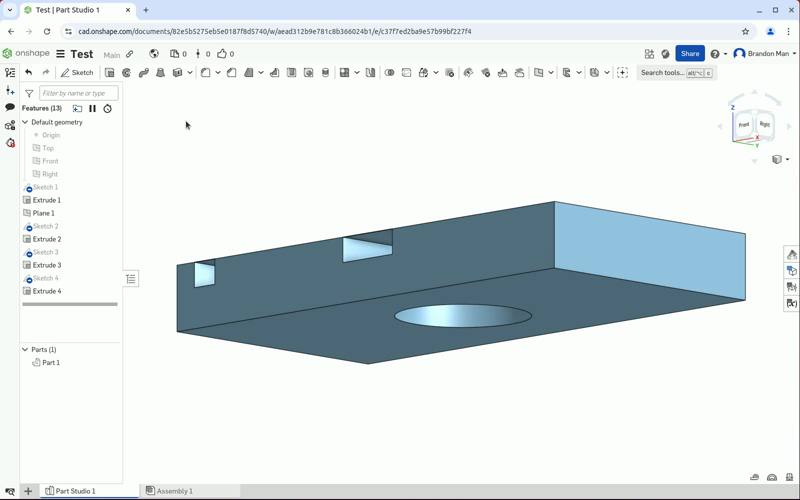
key(left, 3)
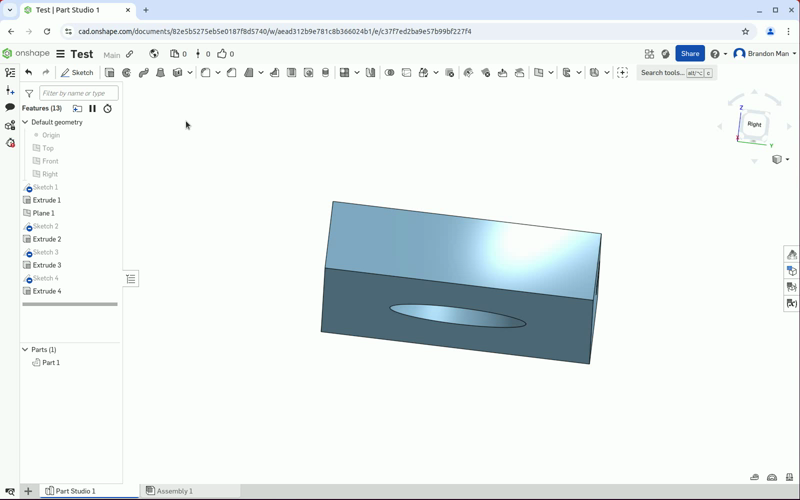
key(right, 3)
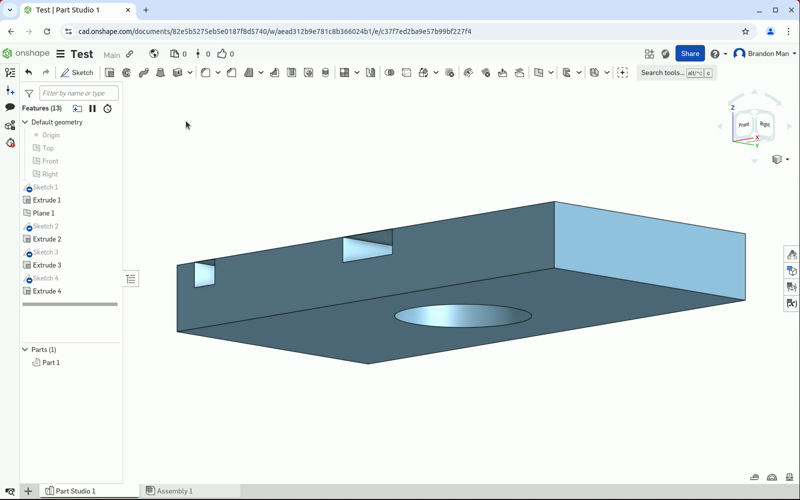
key(down, 3)
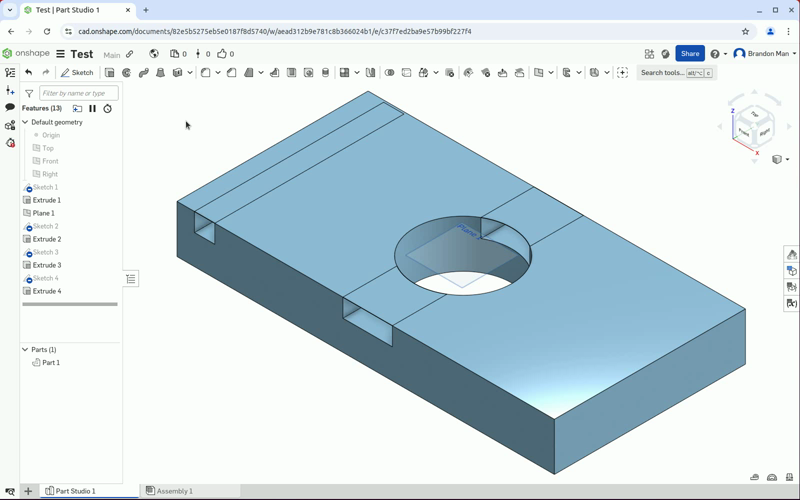
mouse_move(73, 189)
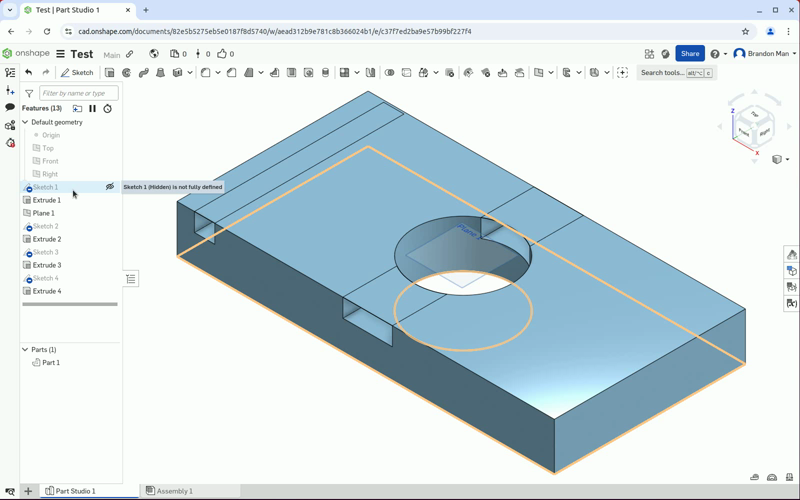
click(73, 189)